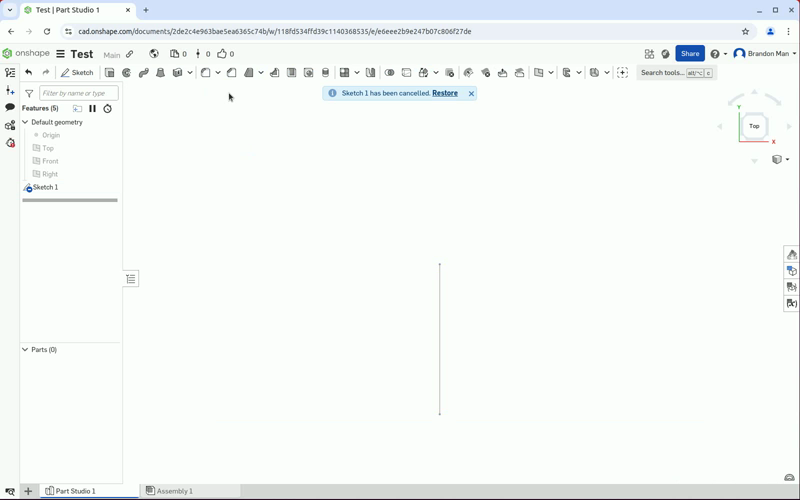
key(shift+h)
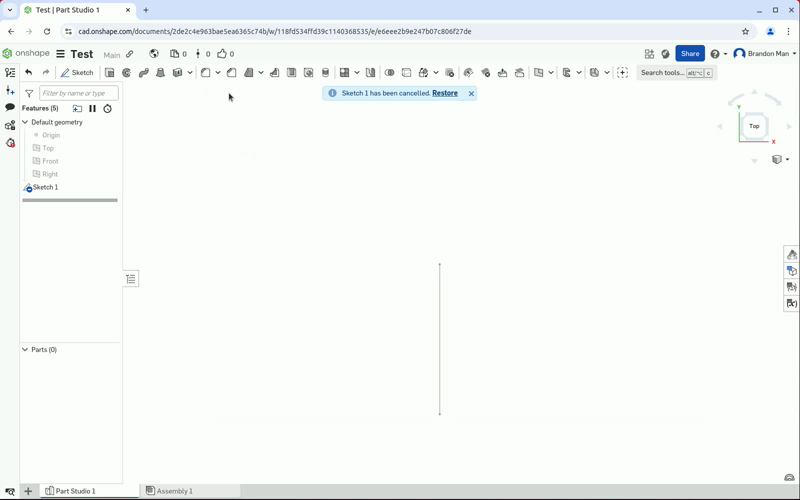
key(shift+s)
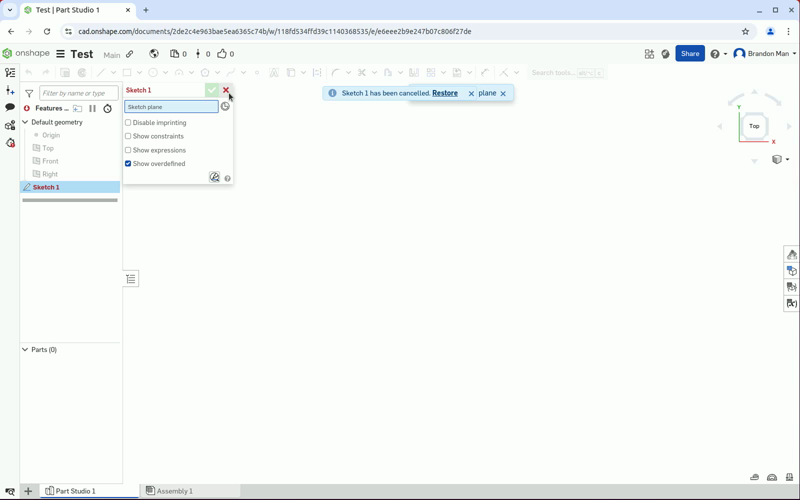
mouse_move(73, 150)
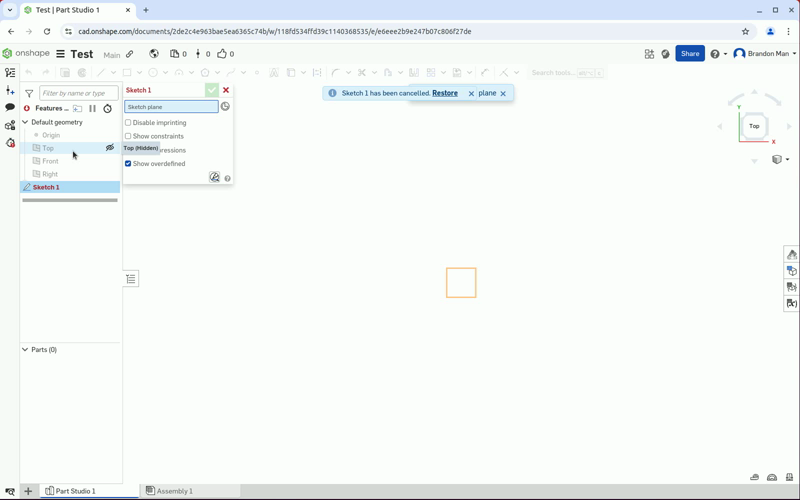
click(73, 150)
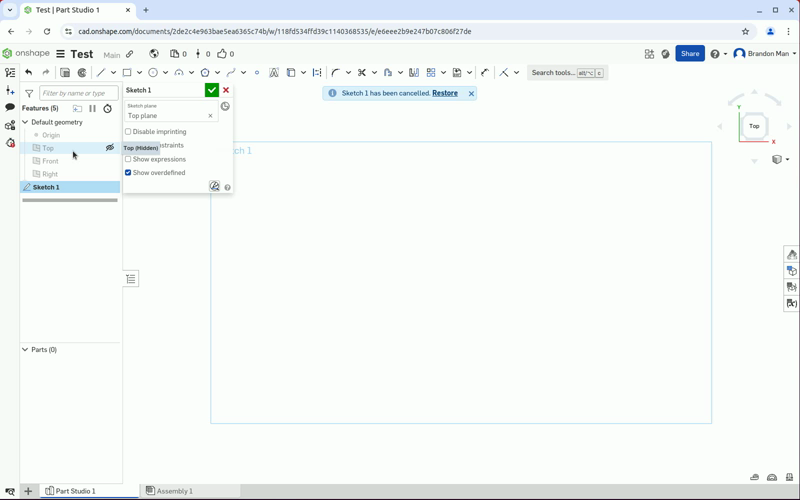
mouse_move(73, 352)
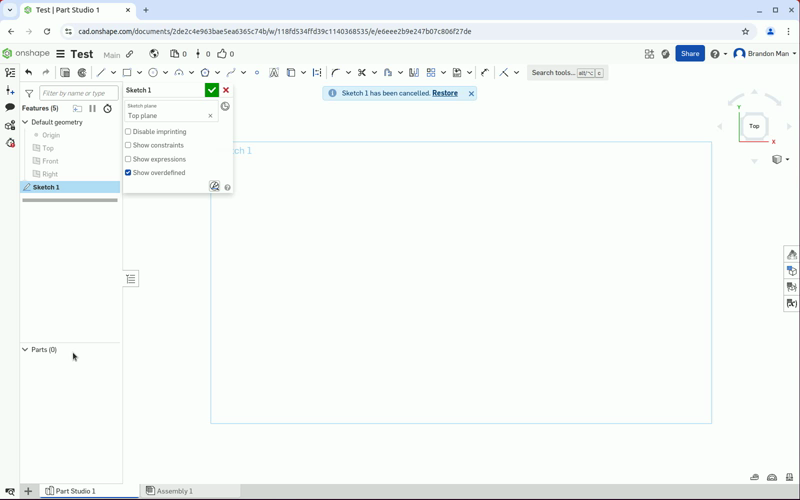
key(y)
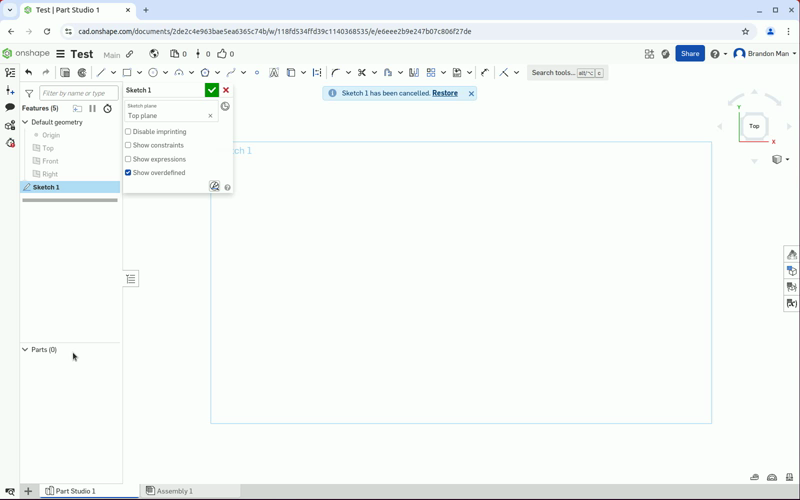
key(l)
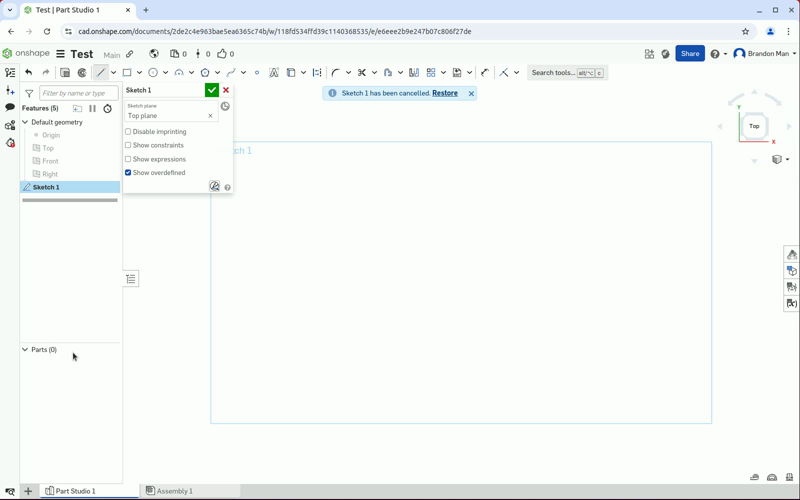
key_down(shift)
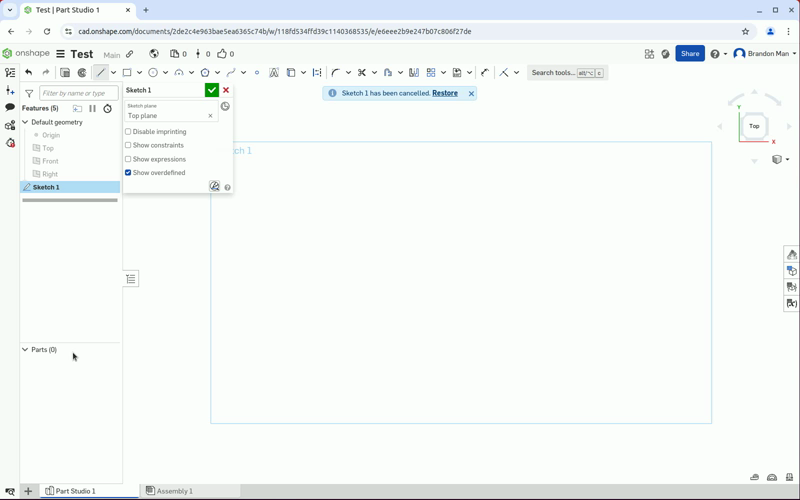
mouse_move(460, 393)
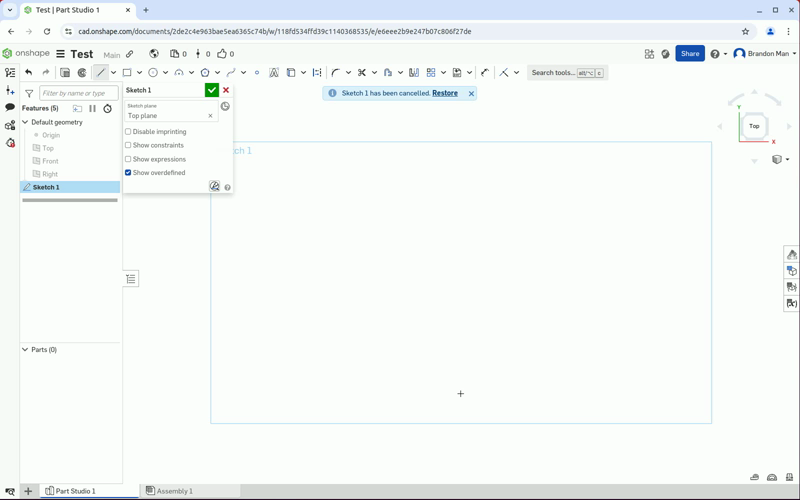
click(460, 393)
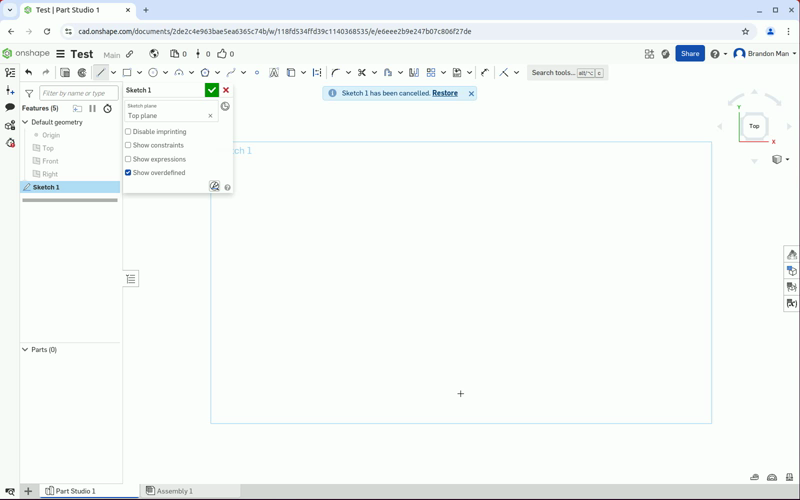
key_up(shift)
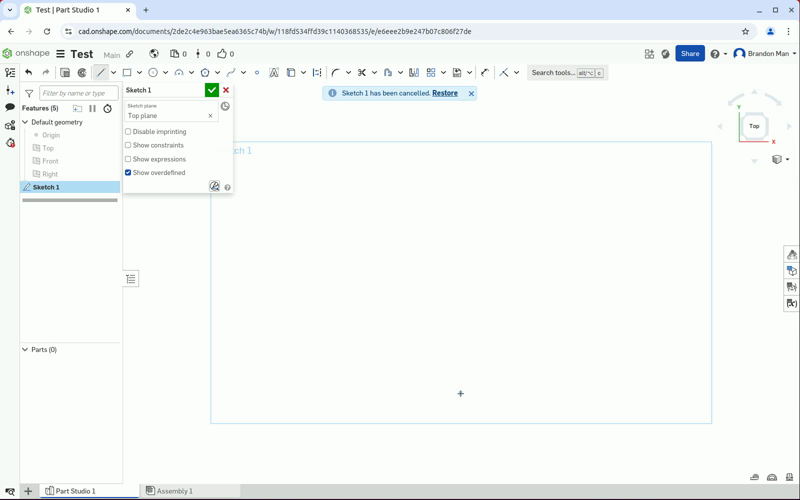
key_down(shift)
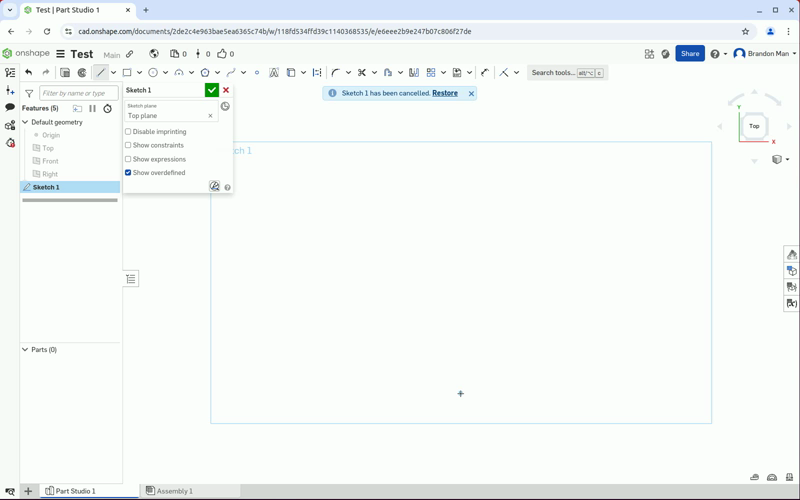
mouse_move(490, 393)
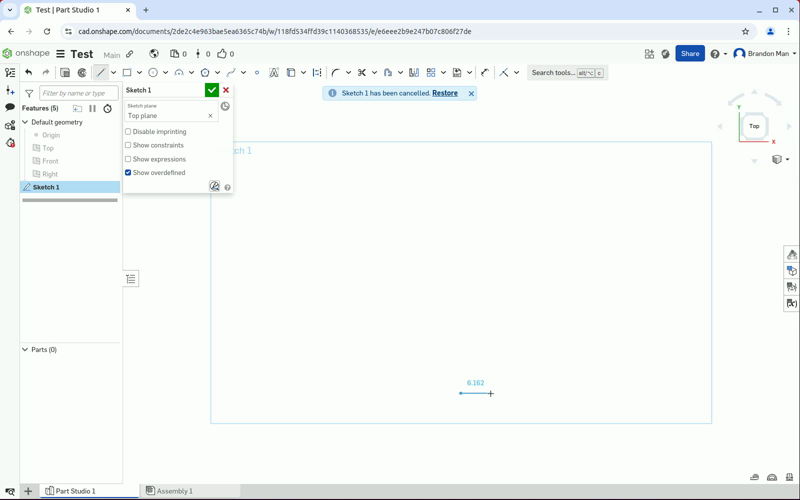
mouse_move(479, 393)
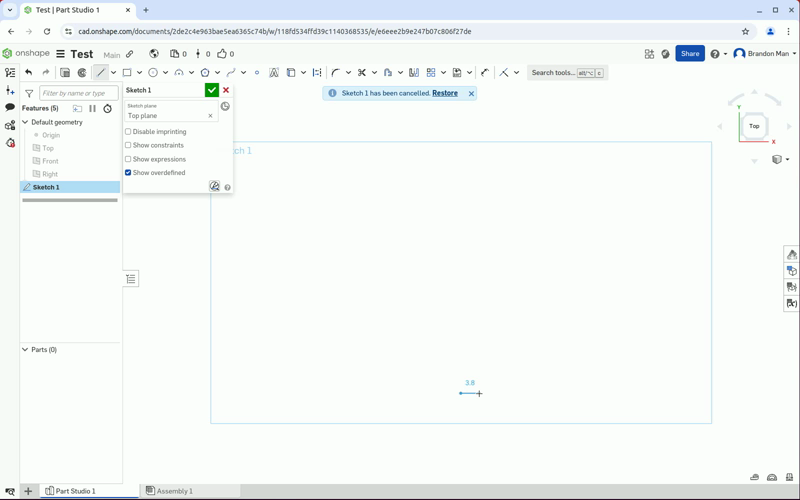
click(479, 393)
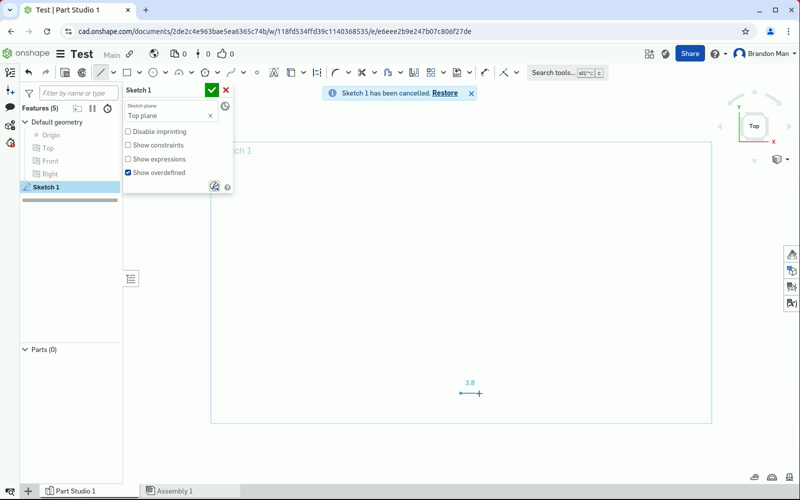
key_up(shift)
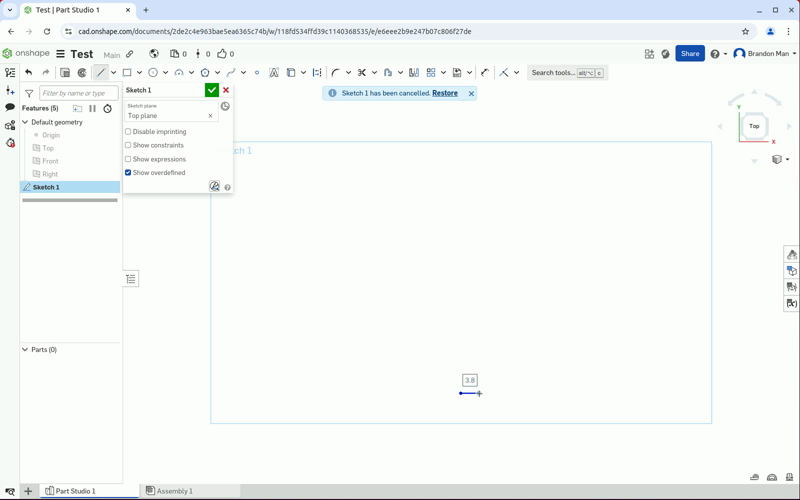
key_down(shift)
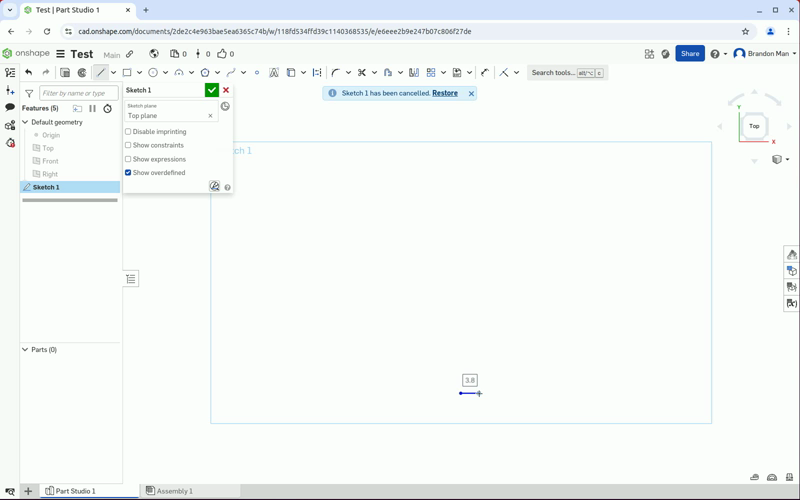
mouse_move(479, 173)
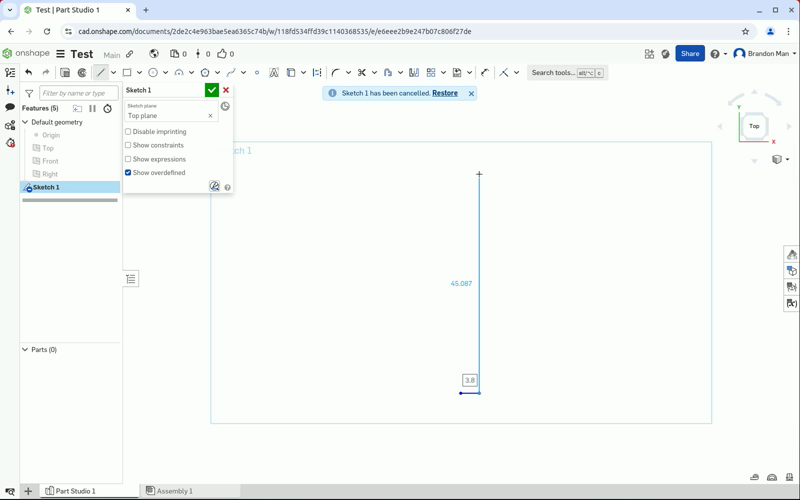
click(479, 173)
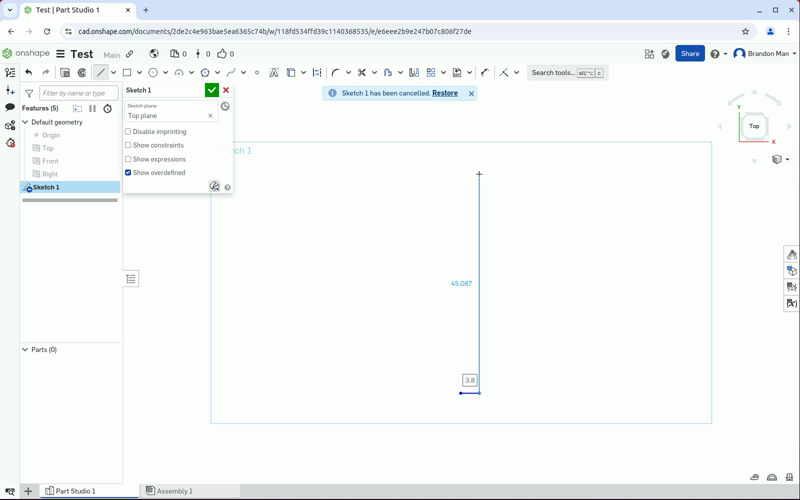
key_up(shift)
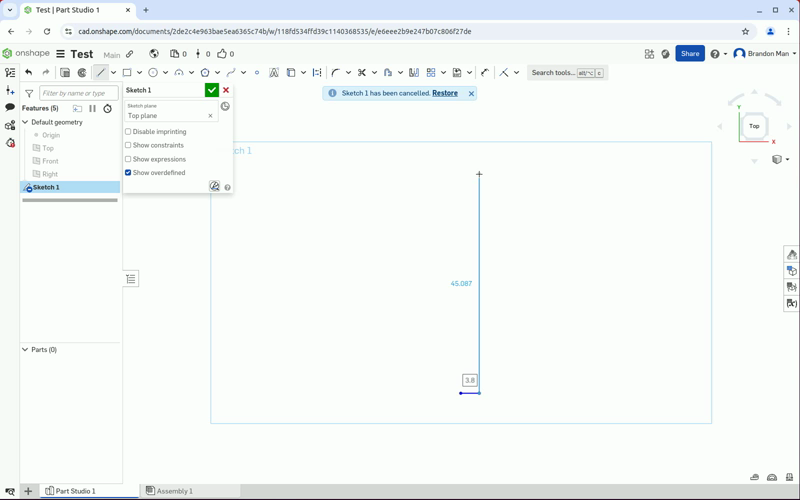
key_down(shift)
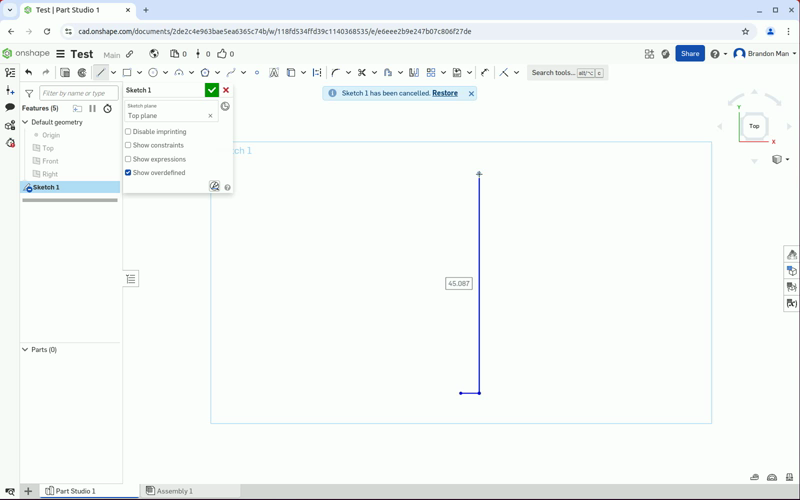
mouse_move(509, 173)
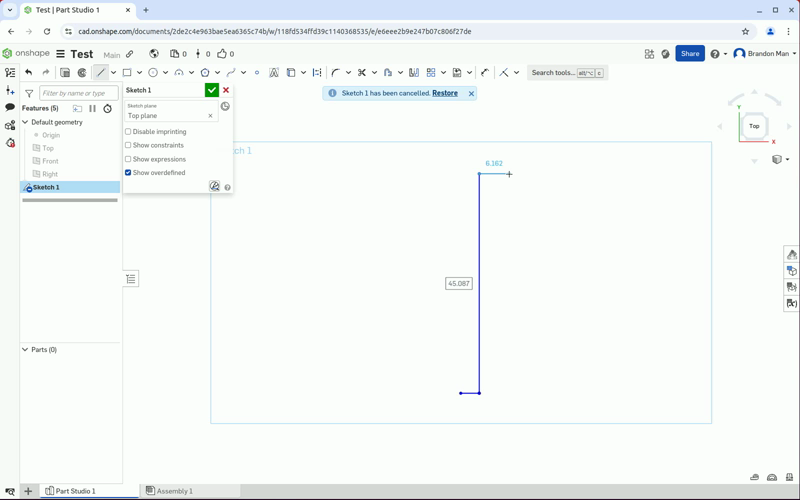
mouse_move(460, 173)
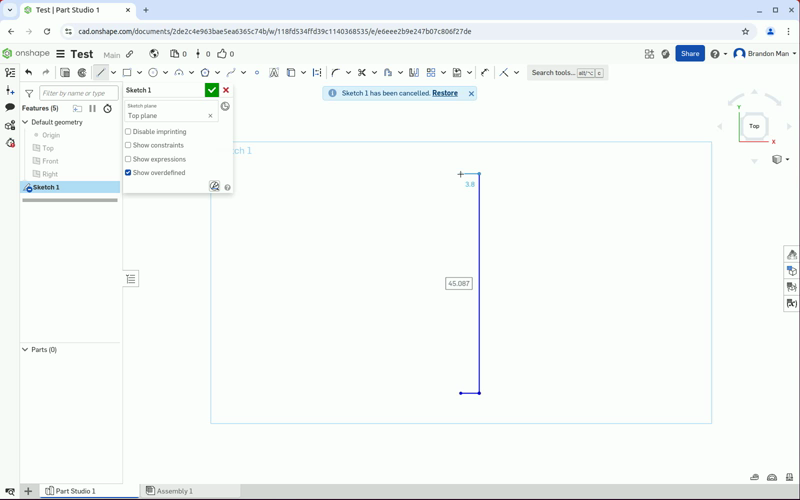
click(460, 173)
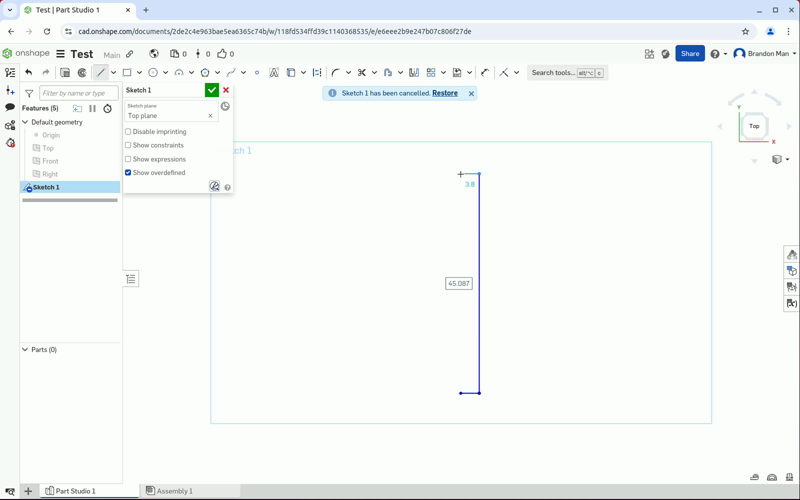
key_up(shift)
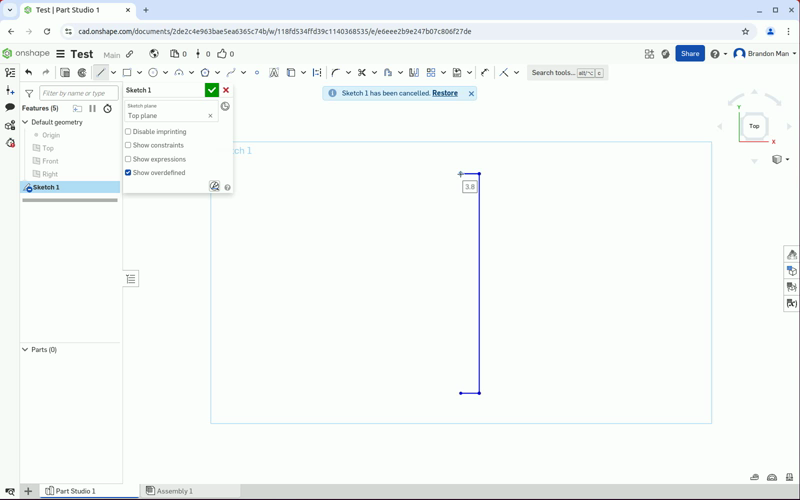
key_down(shift)
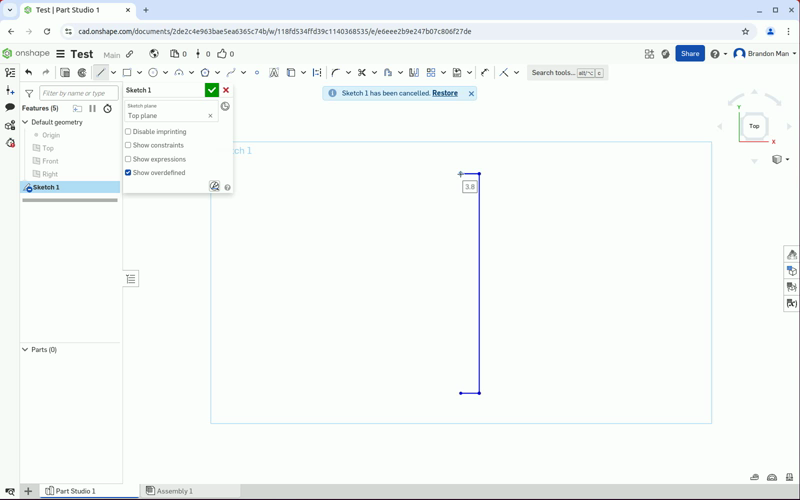
mouse_move(460, 393)
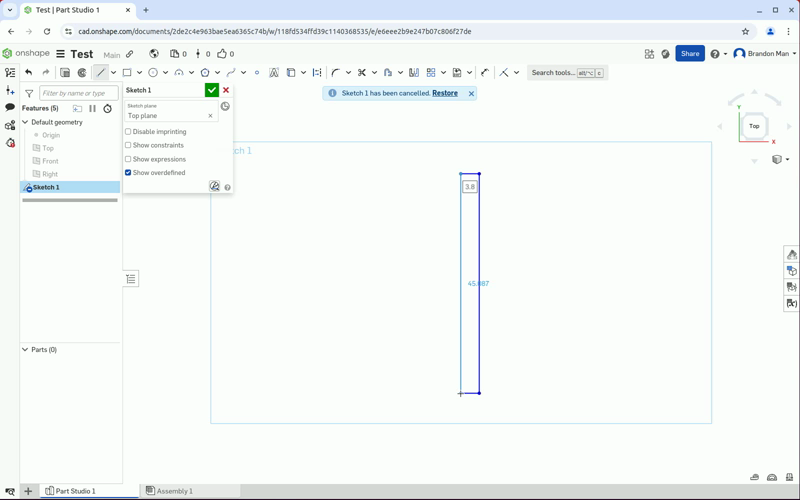
key_up(shift)
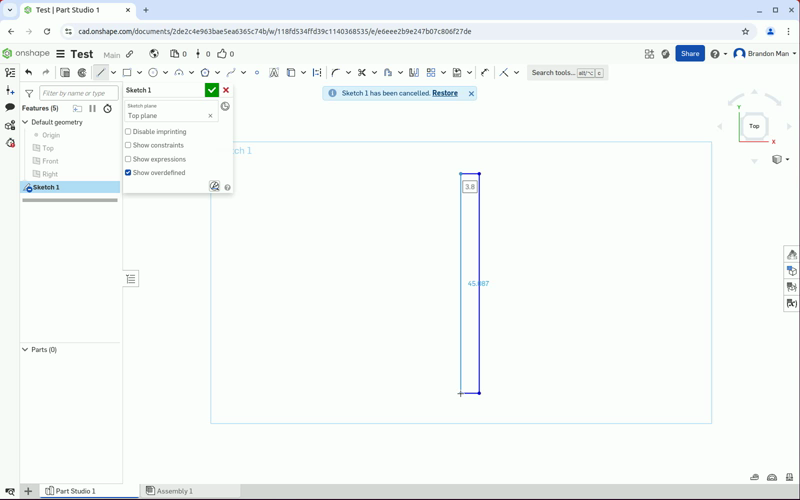
click(460, 393)
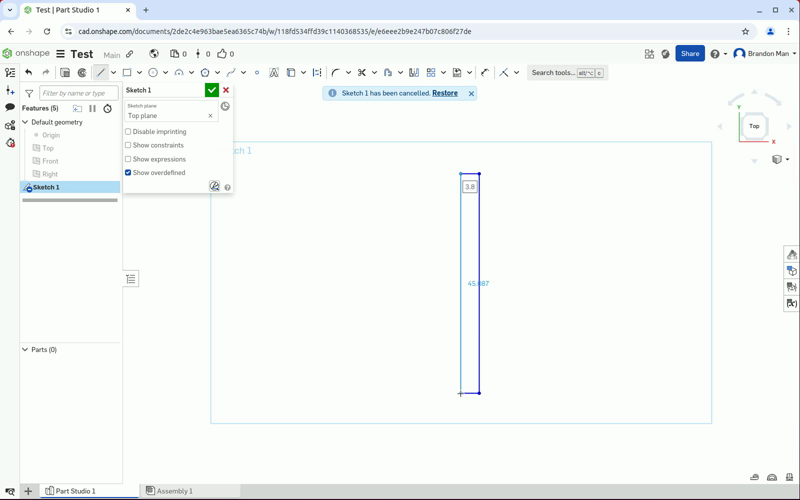
key(esc)
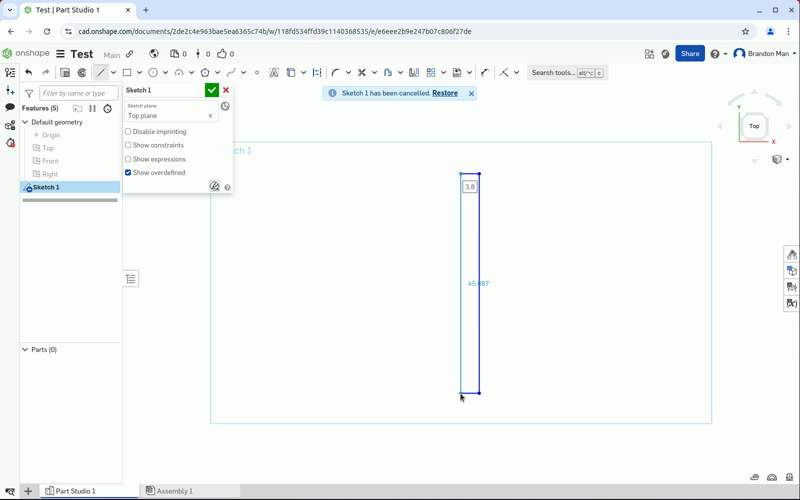
key(l)
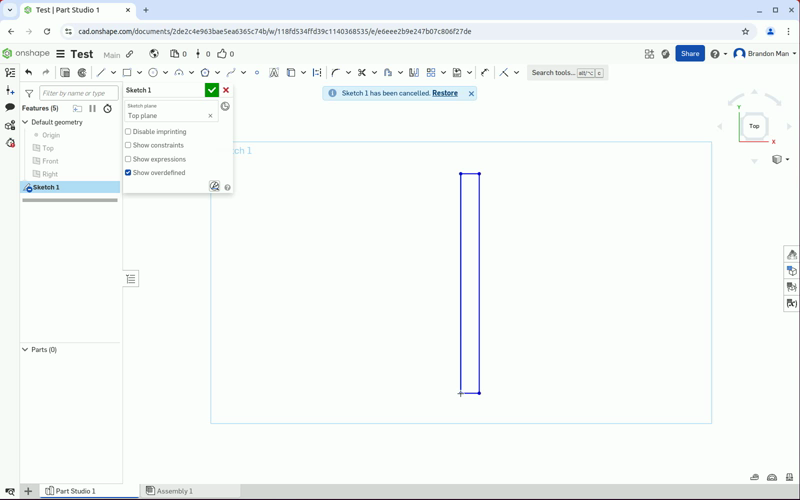
key_down(shift)
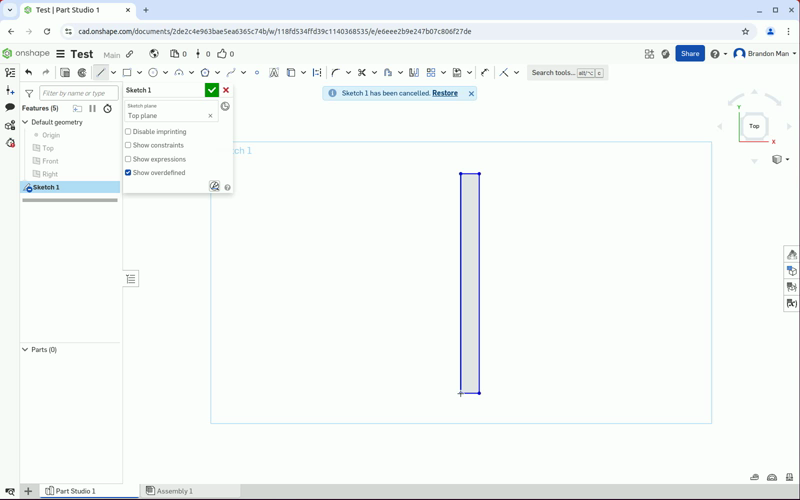
mouse_move(465, 388)
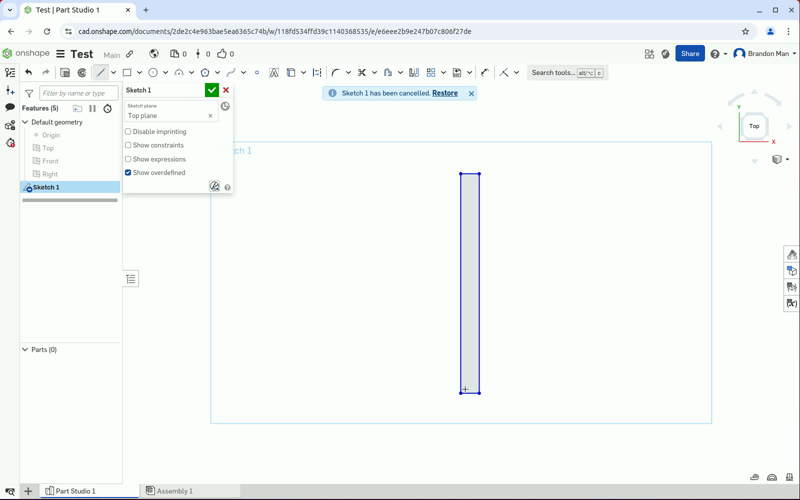
click(465, 388)
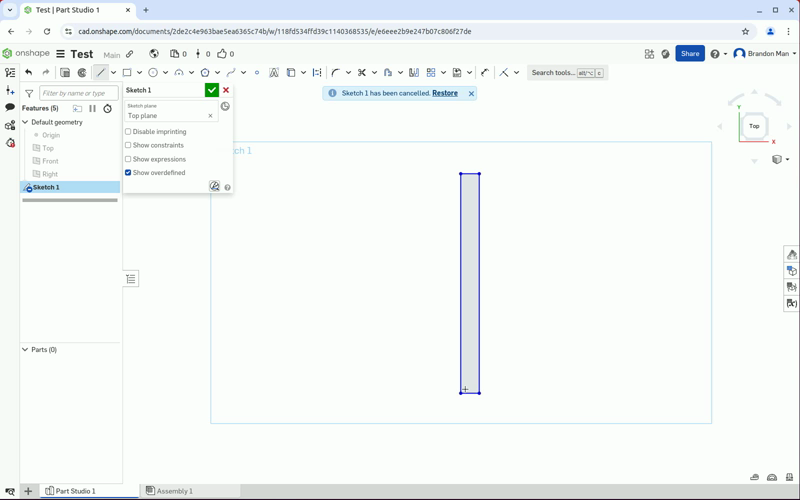
key_up(shift)
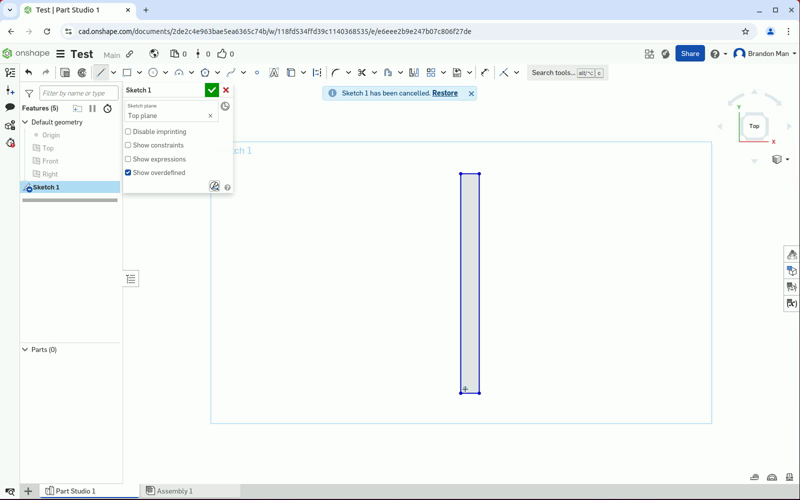
key_down(shift)
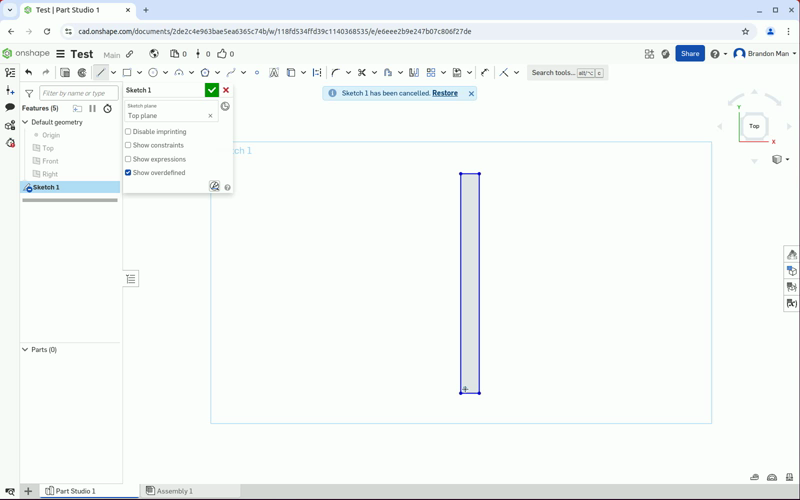
mouse_move(495, 388)
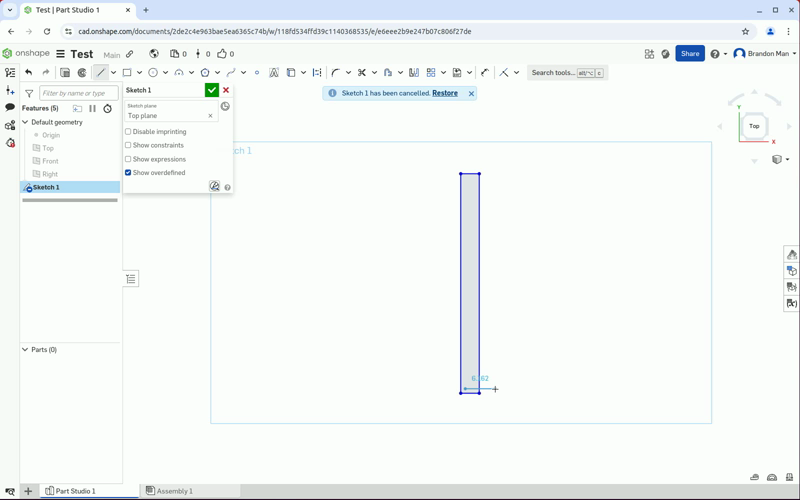
mouse_move(474, 388)
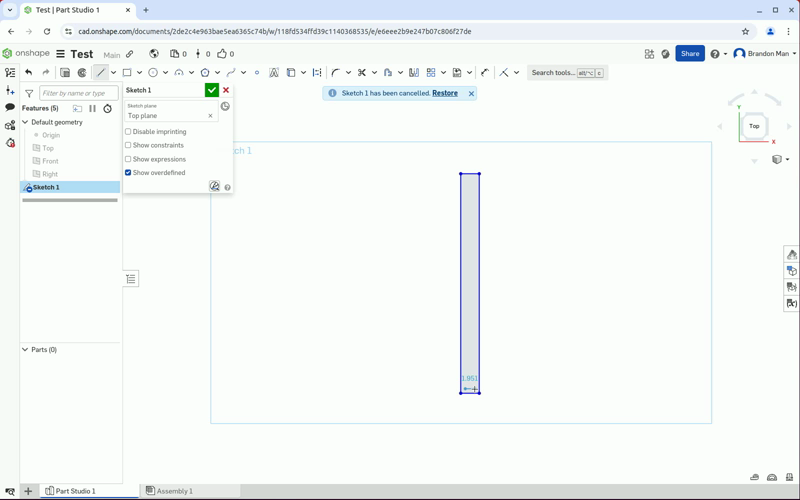
click(474, 388)
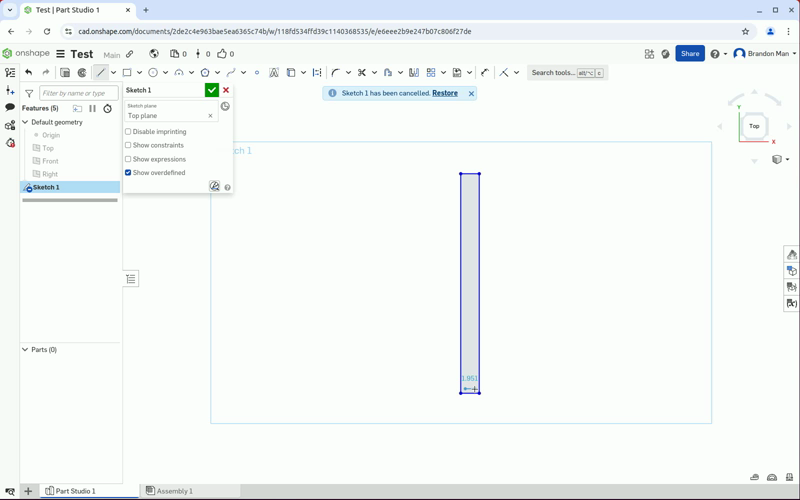
key_up(shift)
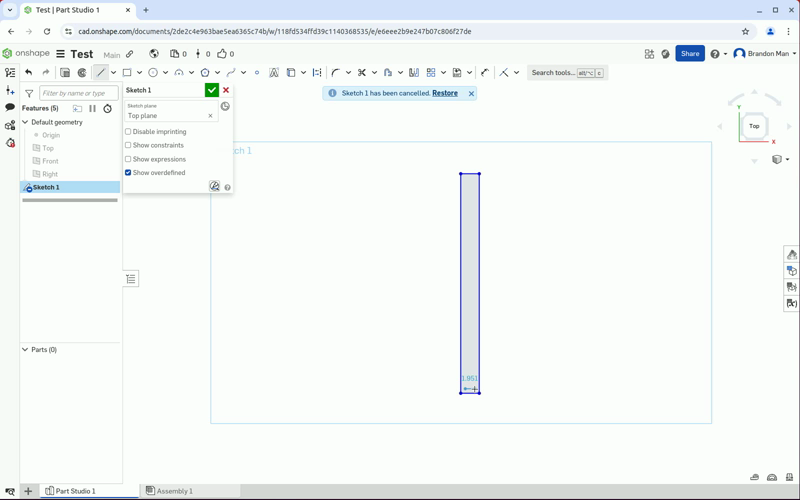
key_down(shift)
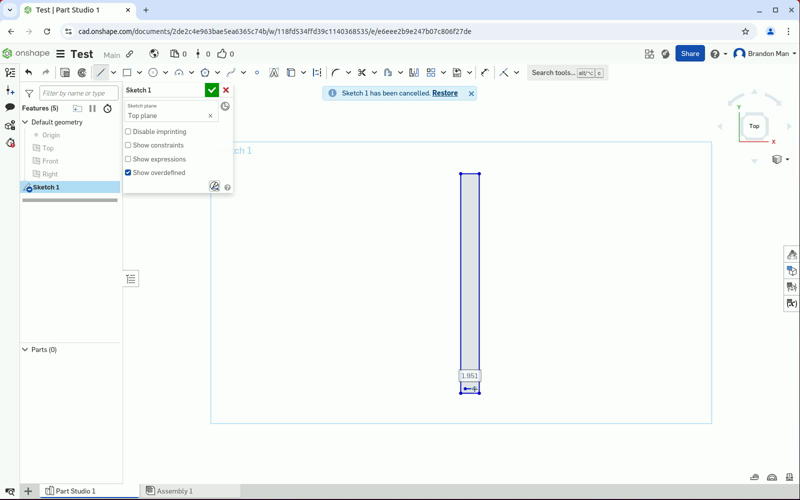
mouse_move(474, 178)
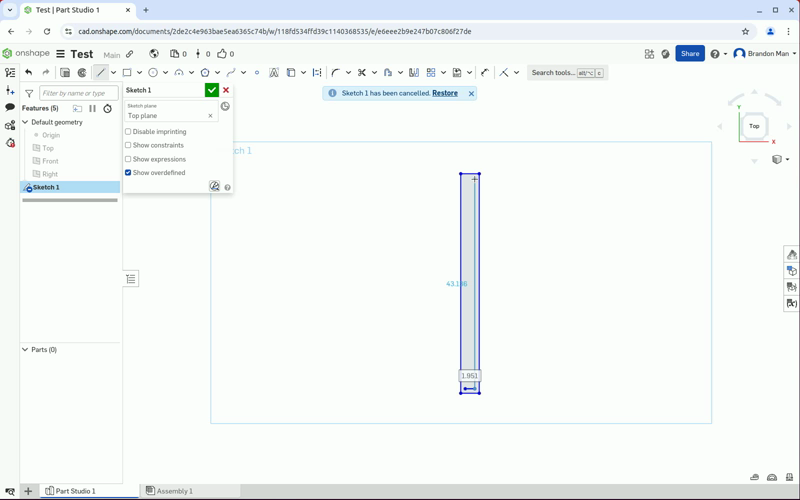
click(474, 178)
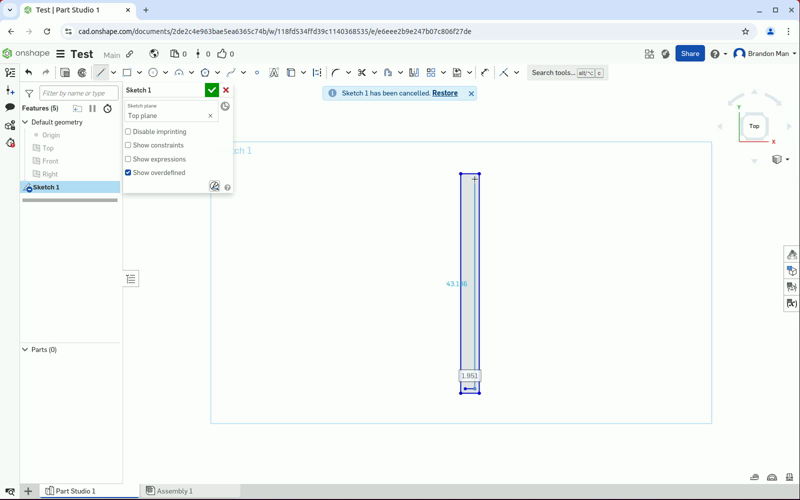
key_up(shift)
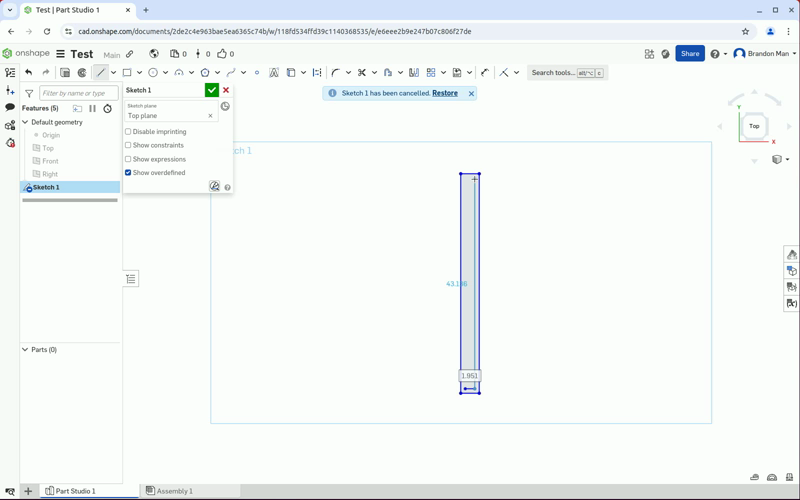
key_down(shift)
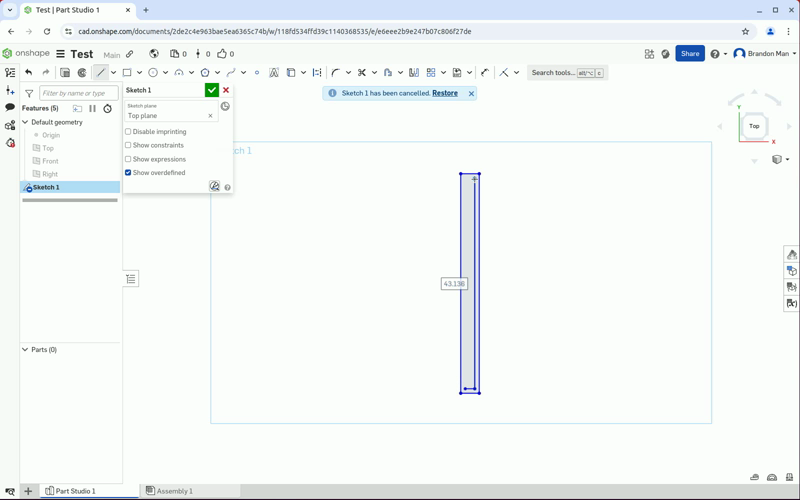
mouse_move(504, 178)
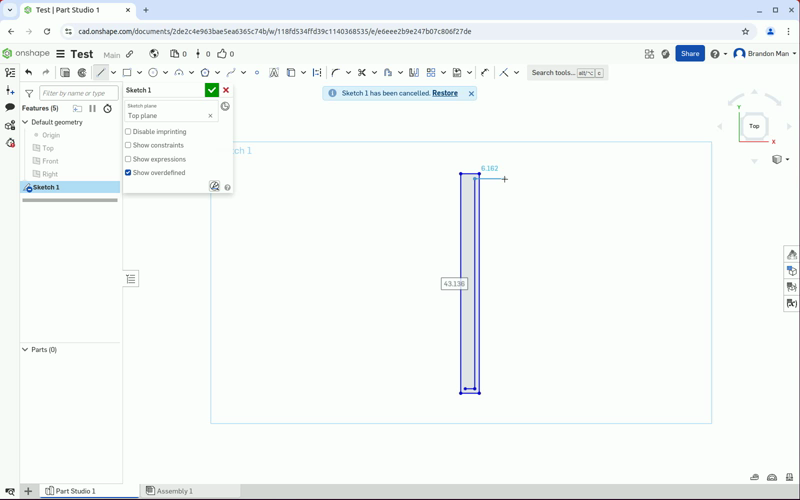
mouse_move(465, 178)
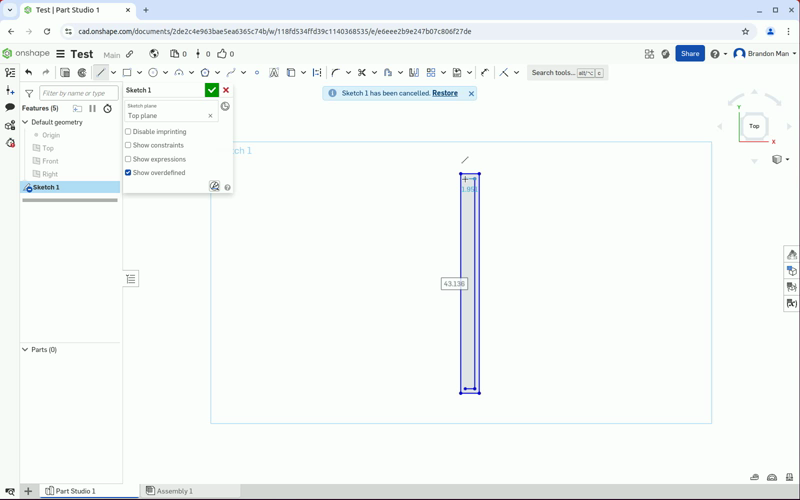
click(465, 178)
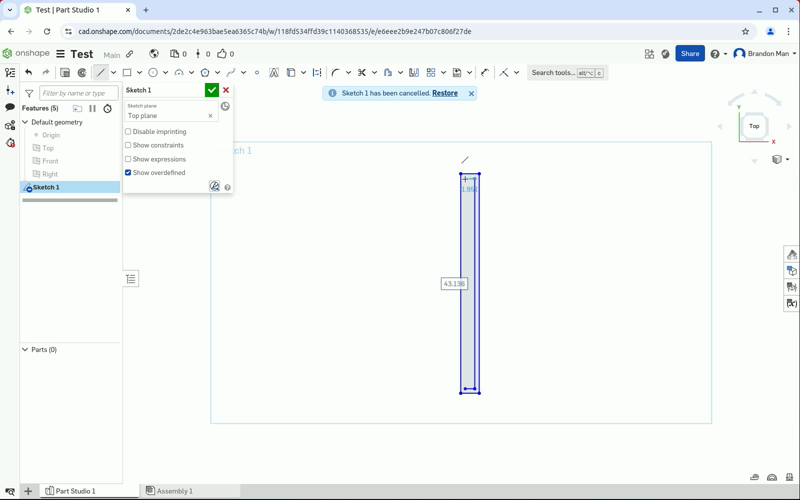
key_up(shift)
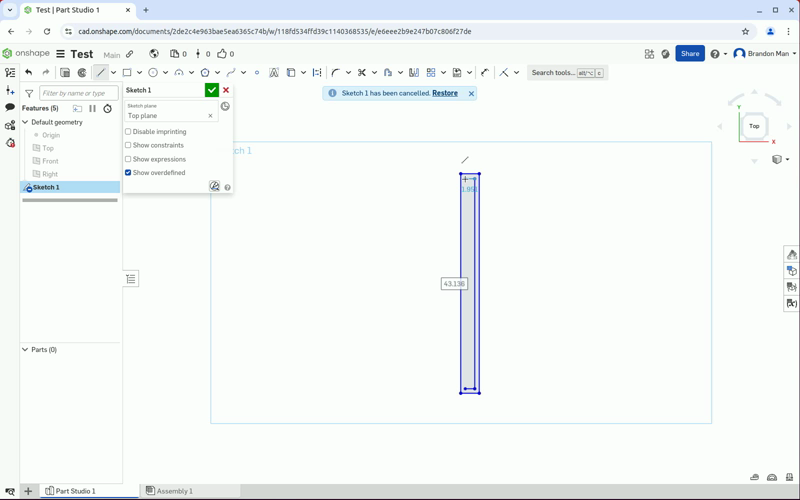
key_down(shift)
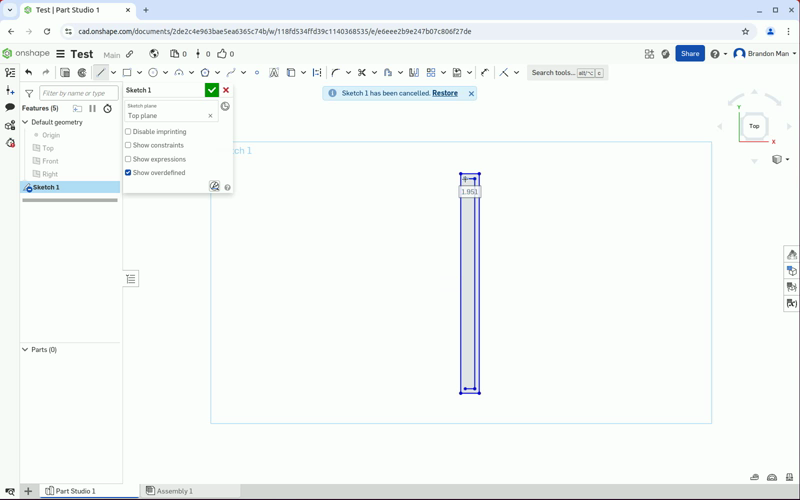
mouse_move(465, 388)
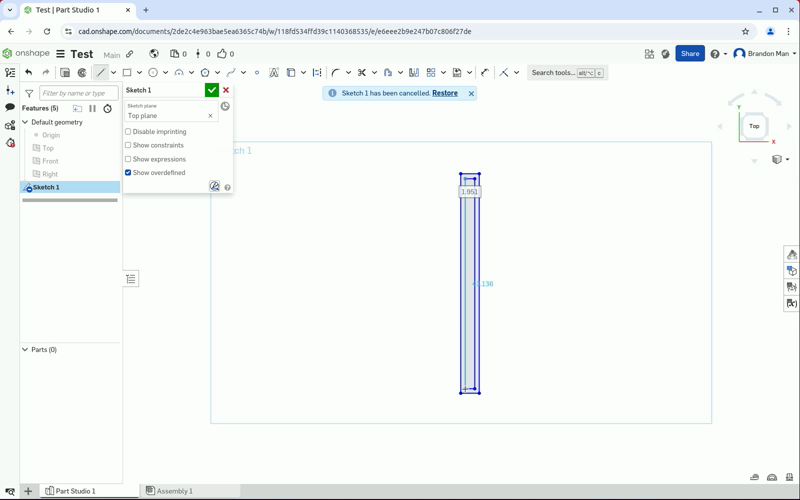
key_up(shift)
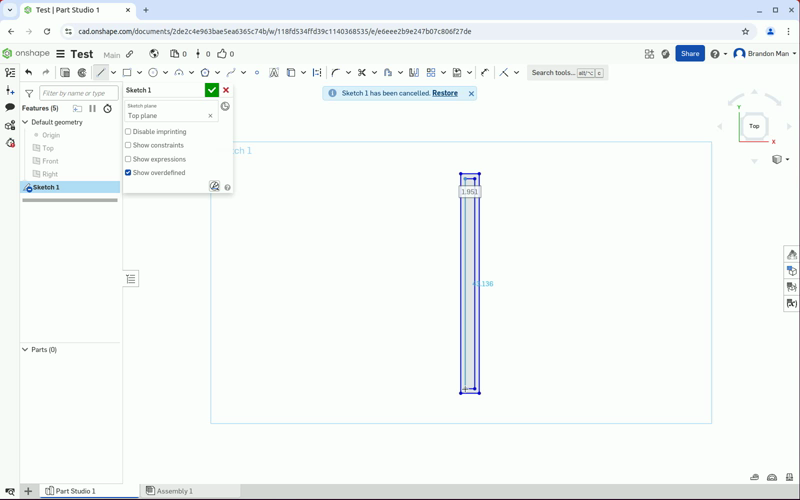
click(465, 388)
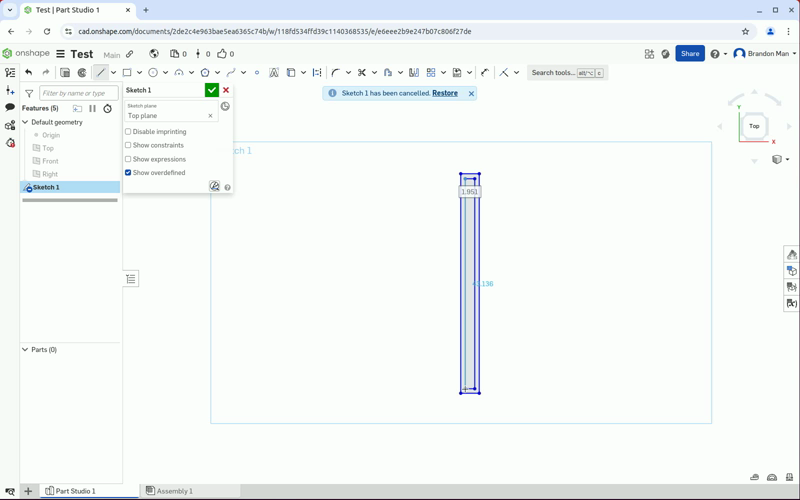
key(esc)
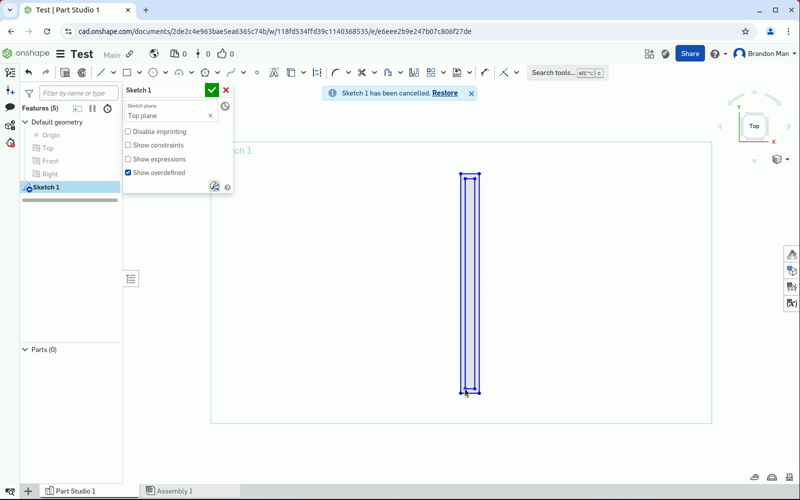
mouse_move(476, 201)
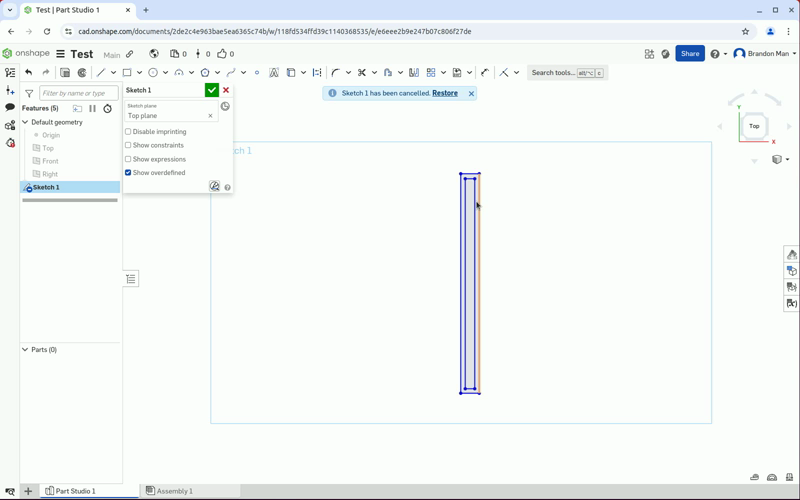
click(476, 201)
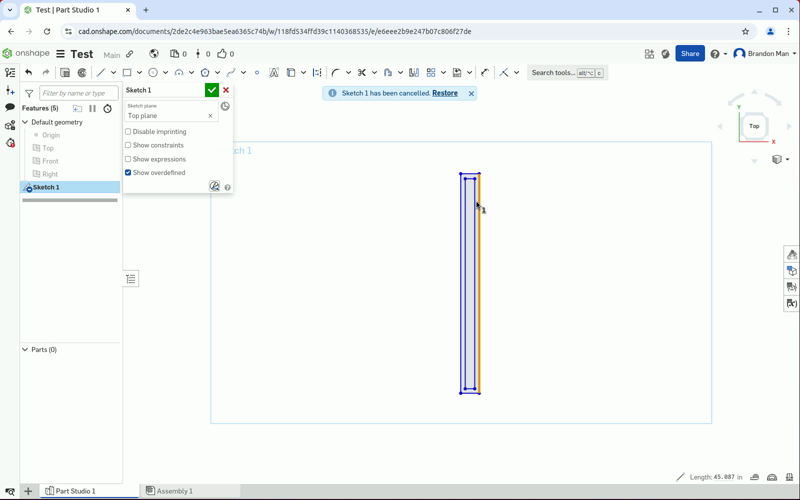
mouse_move(73, 352)
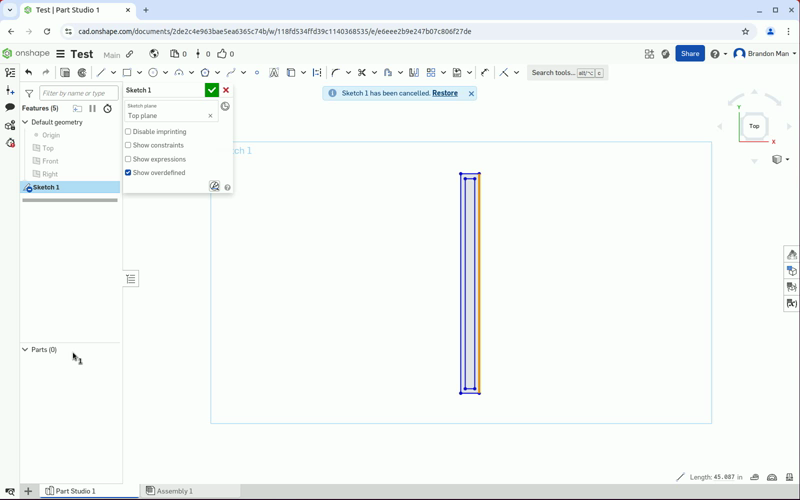
key(shift+y)
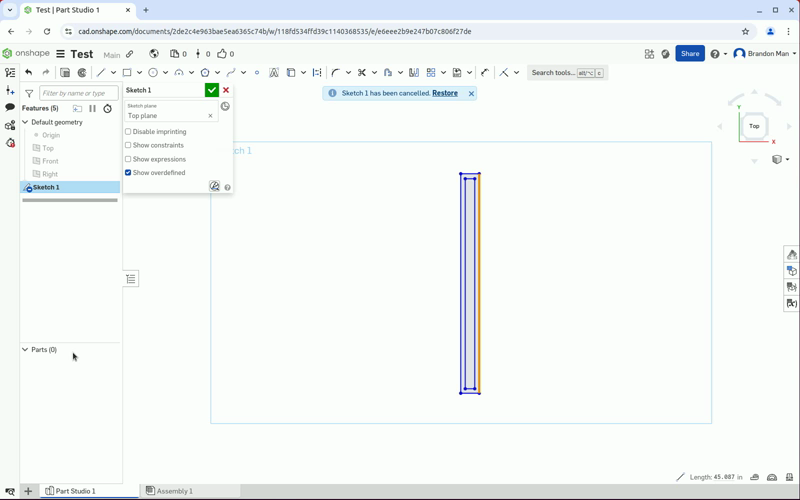
key(shift+e)
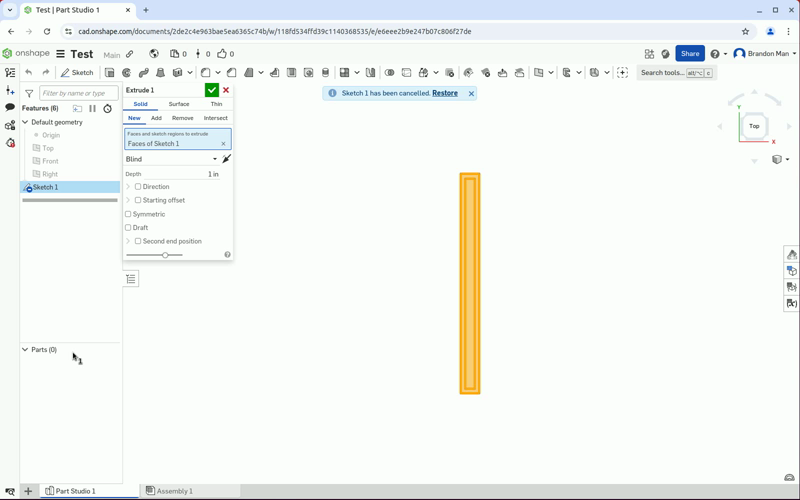
mouse_move(143, 106)
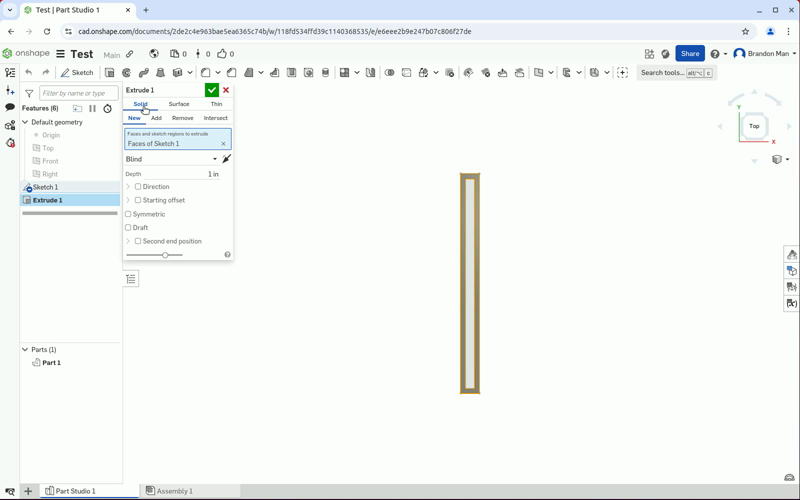
click(143, 106)
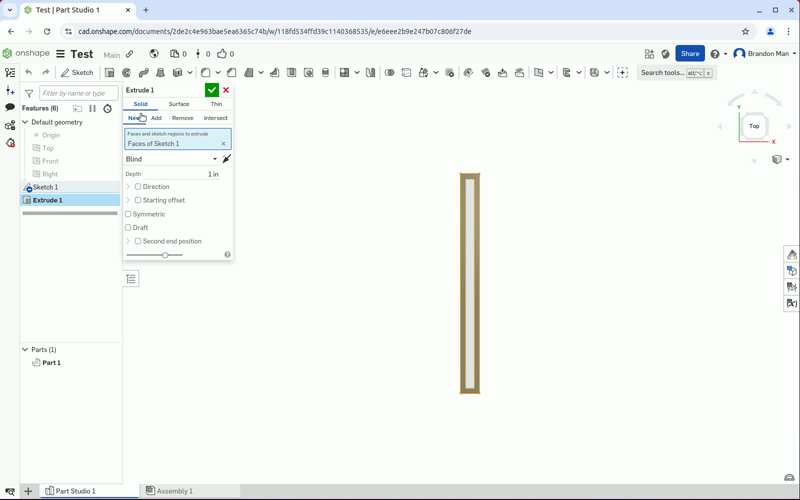
mouse_move(137, 120)
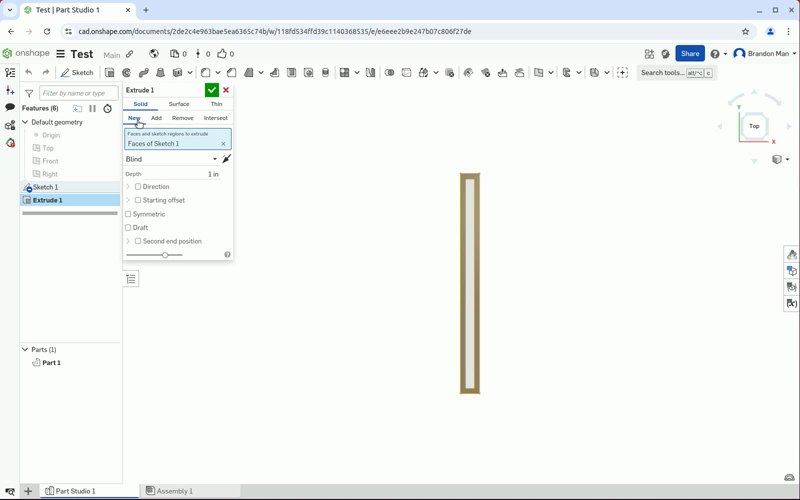
click(137, 120)
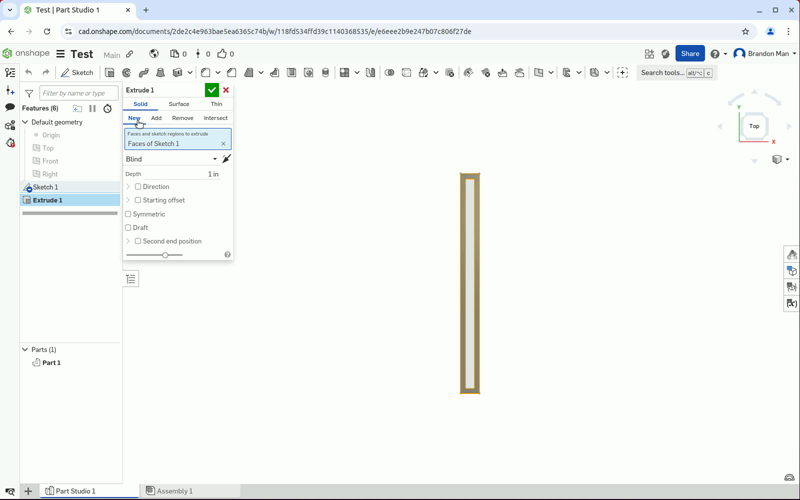
key(tab, 4)
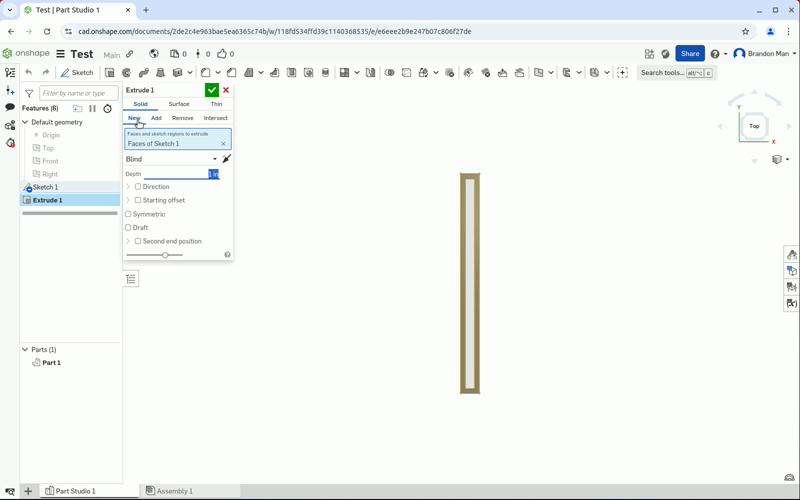
text(23.108)
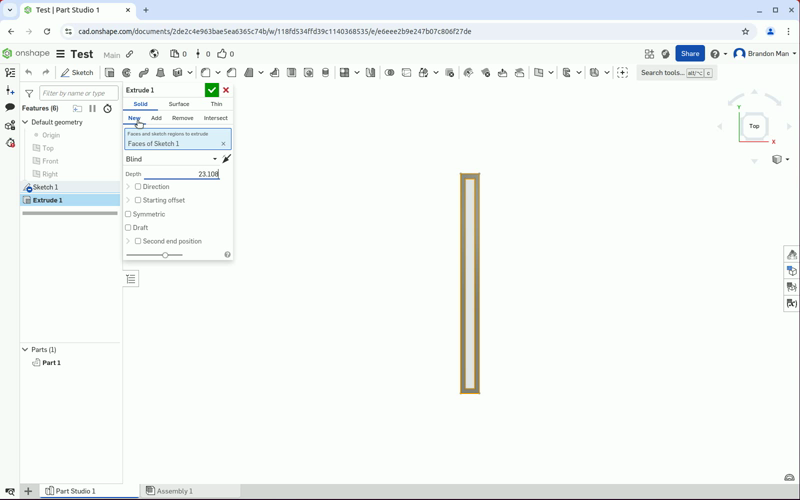
key(enter)
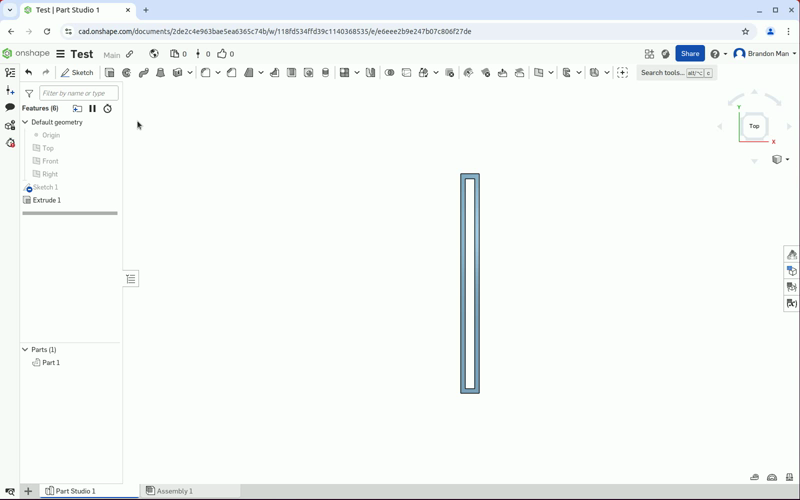
key(shift+h)
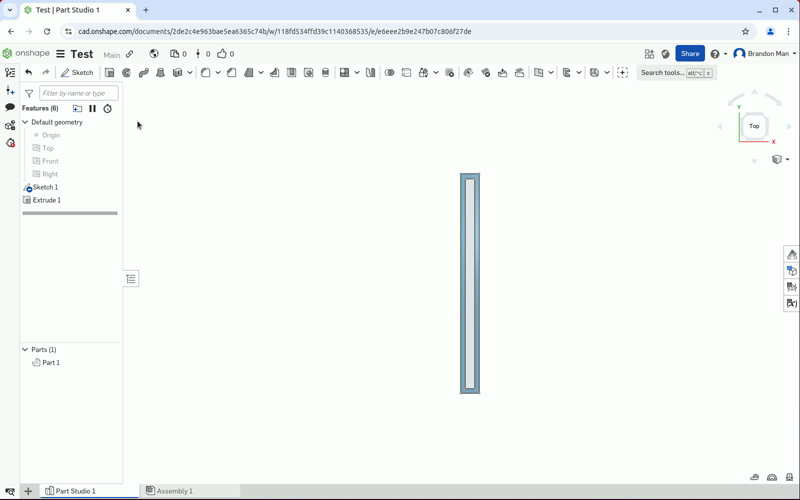
key(shift+h)
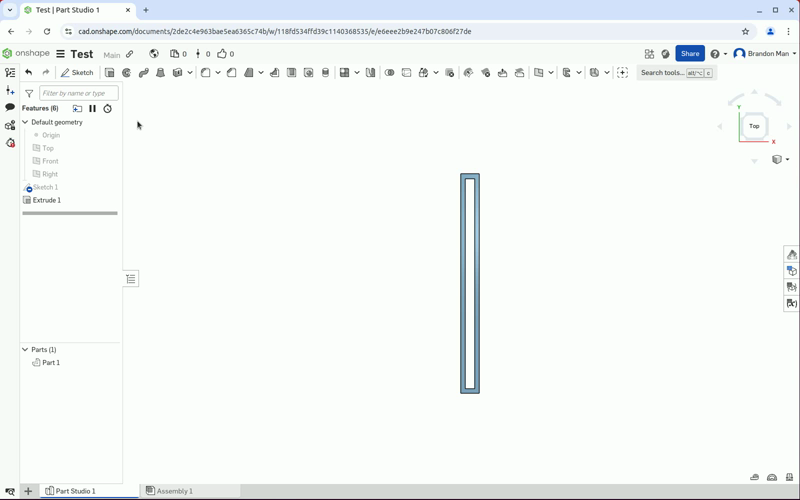
mouse_move(73, 189)
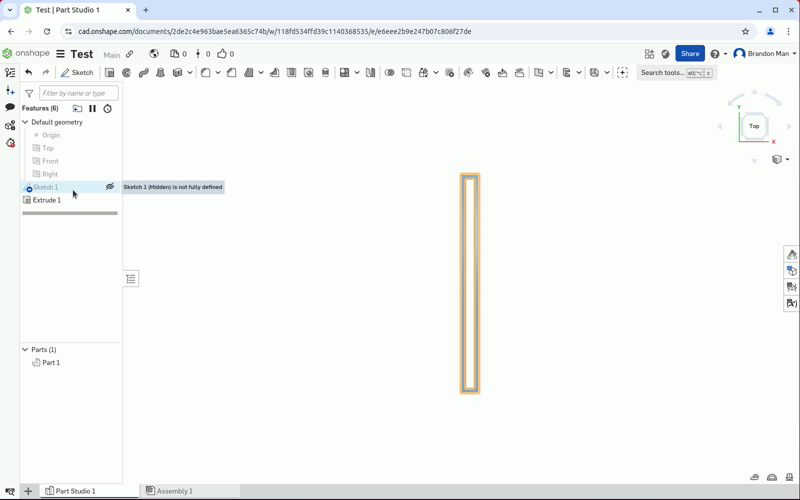
click(73, 189)
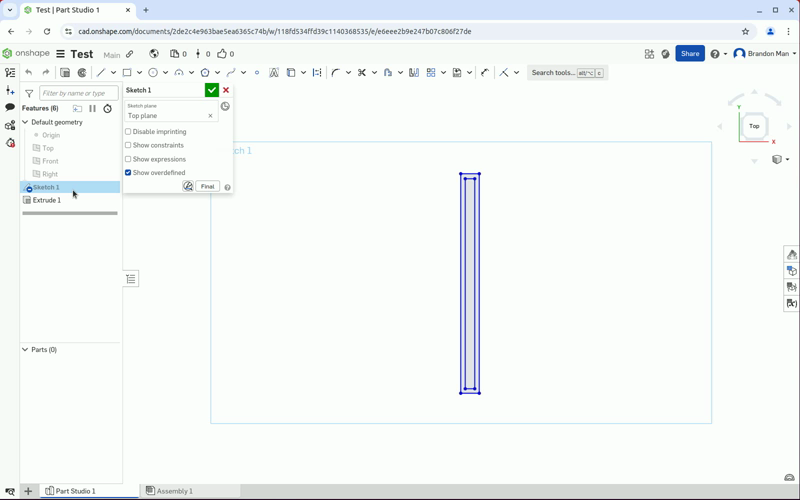
mouse_move(229, 92)
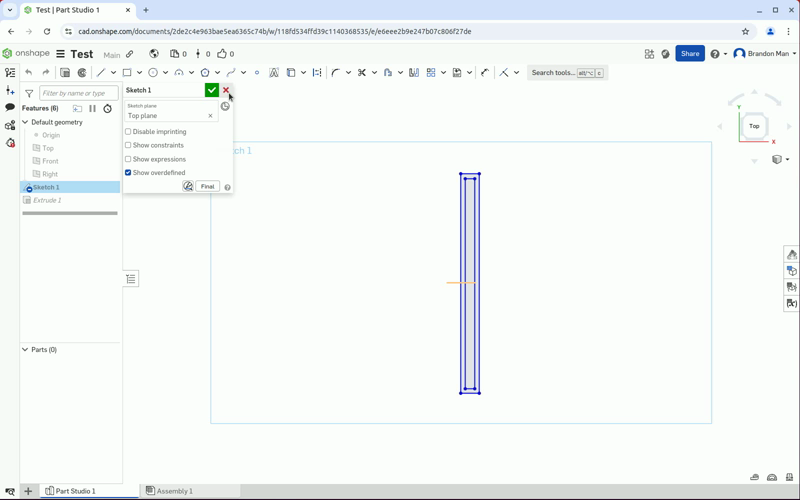
click(229, 92)
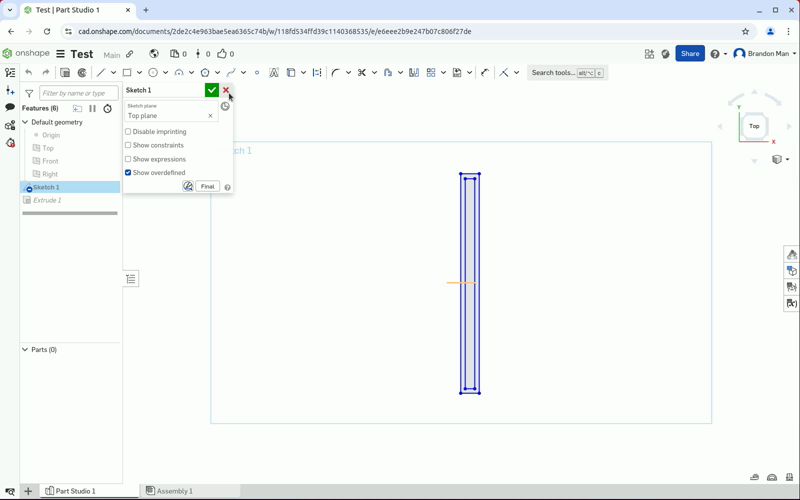
key(shift+s)
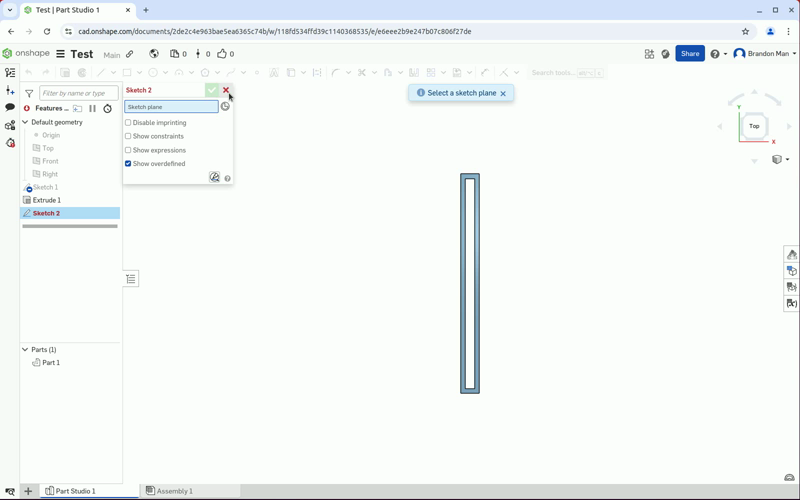
mouse_move(73, 150)
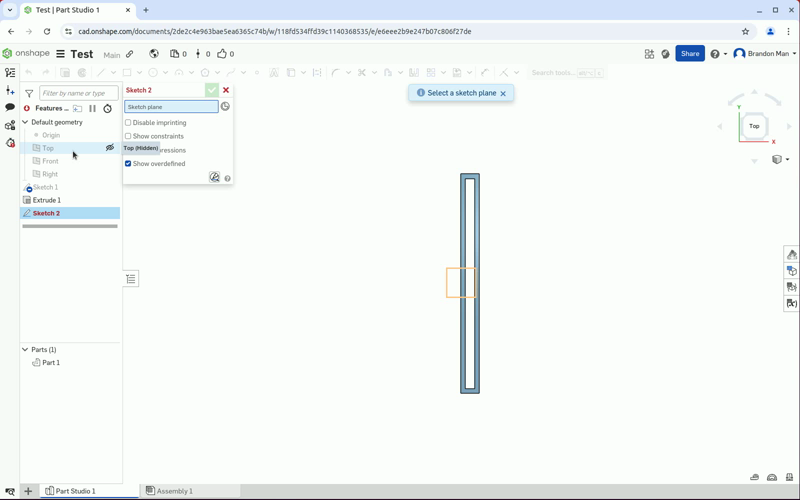
click(73, 150)
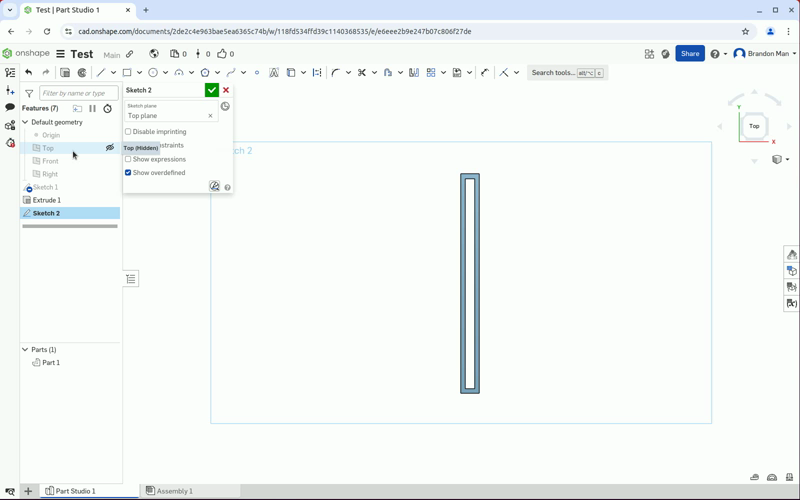
mouse_move(73, 352)
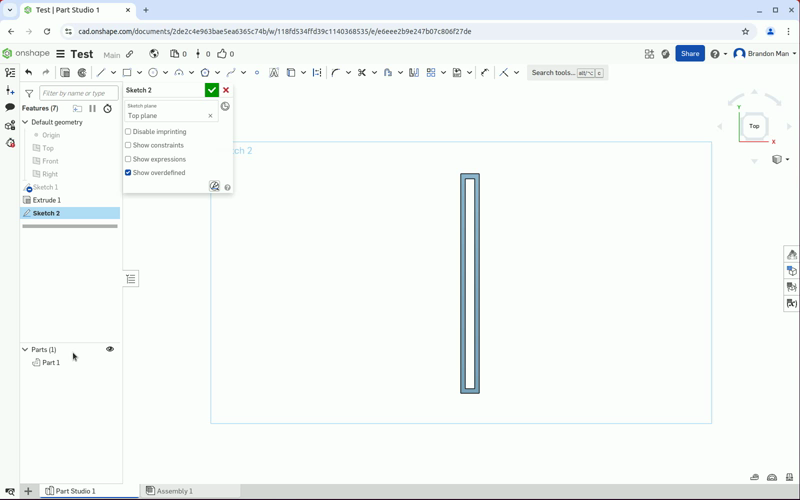
key(y)
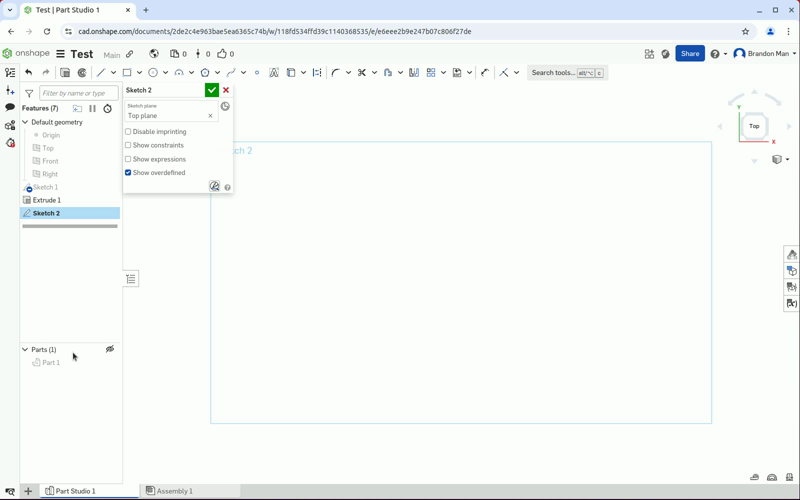
key(l)
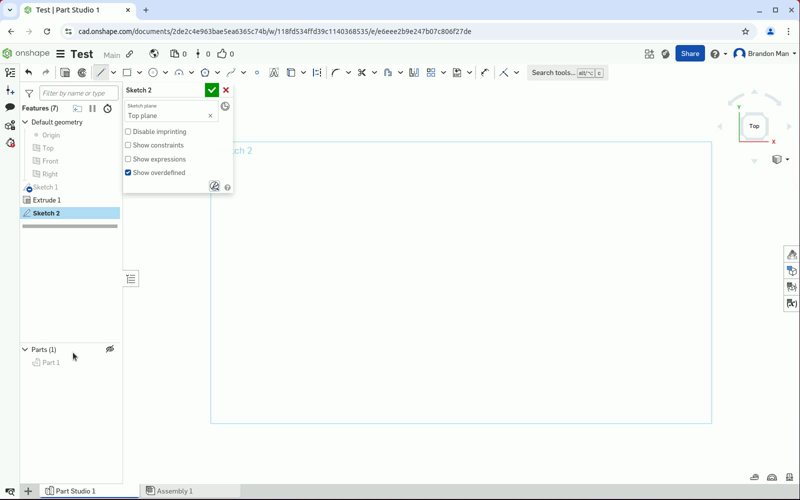
key_down(shift)
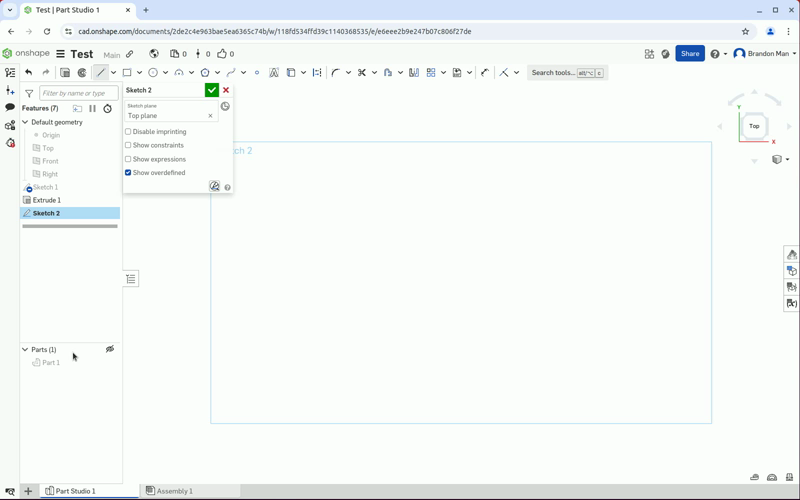
mouse_move(460, 393)
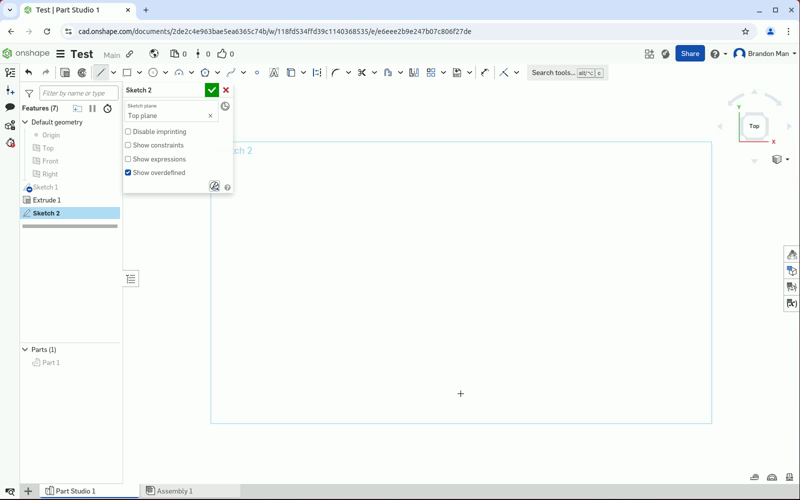
click(460, 393)
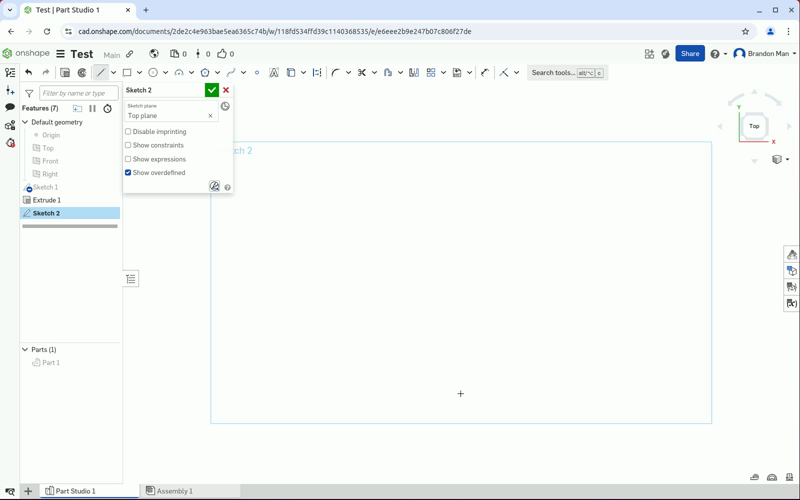
key_up(shift)
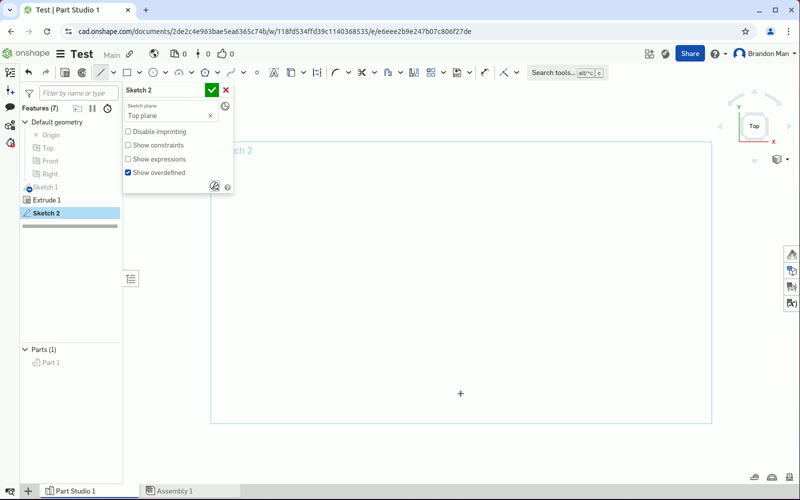
key_down(shift)
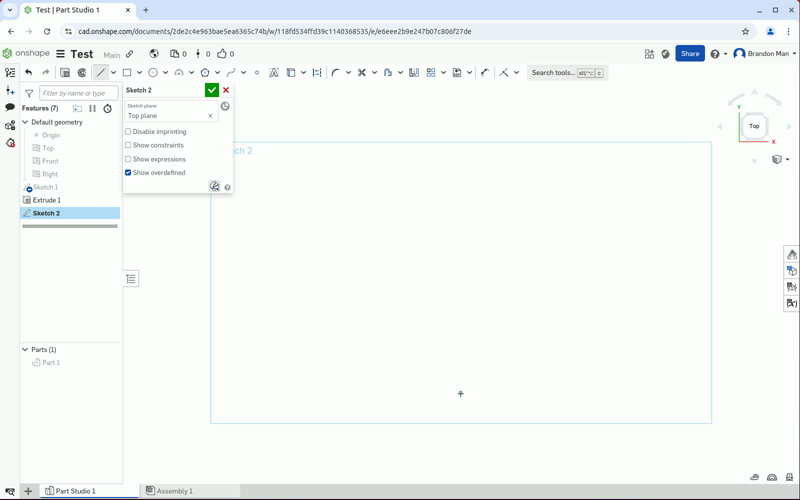
mouse_move(490, 393)
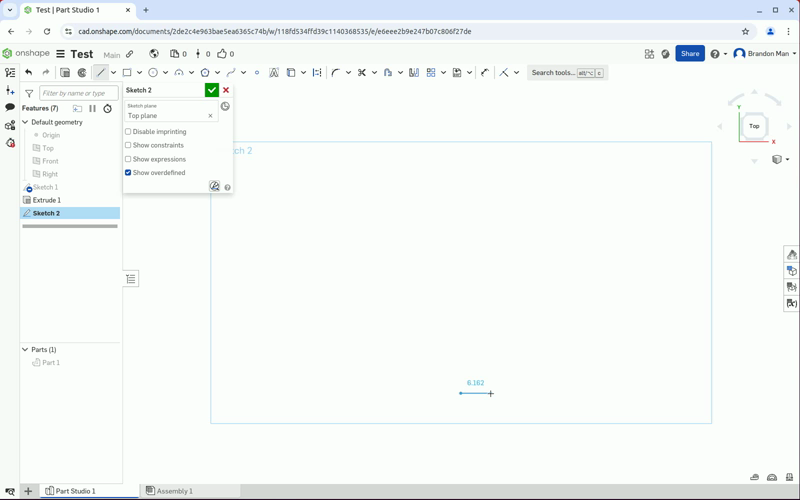
mouse_move(479, 393)
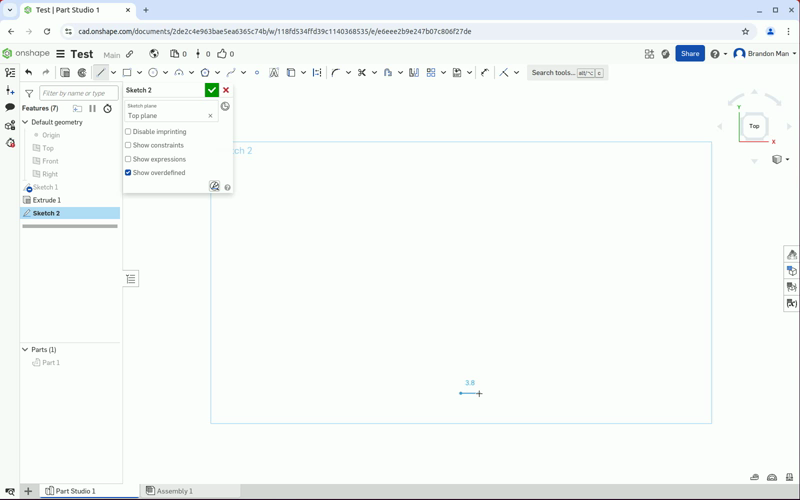
click(479, 393)
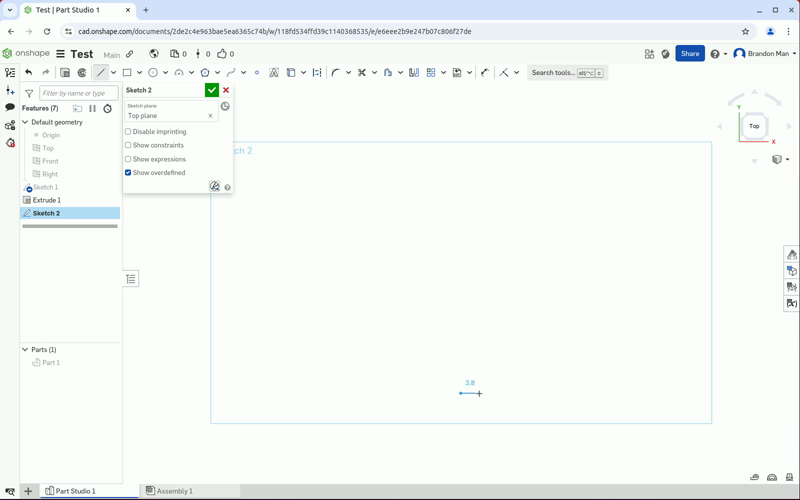
key_up(shift)
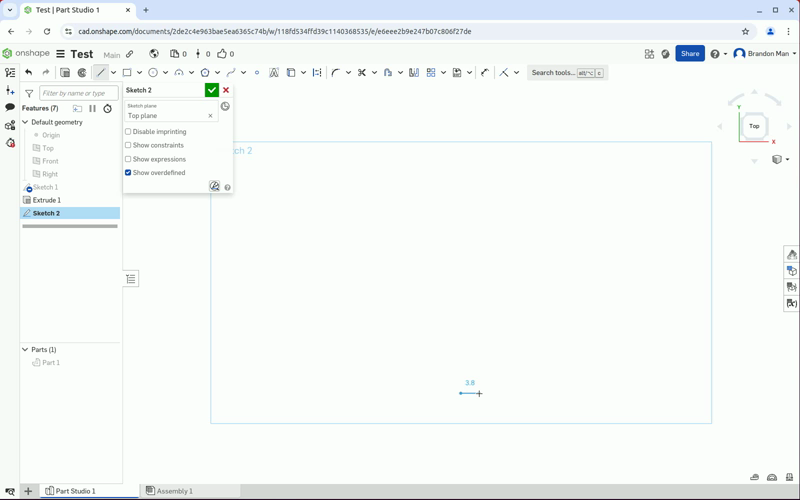
key_down(shift)
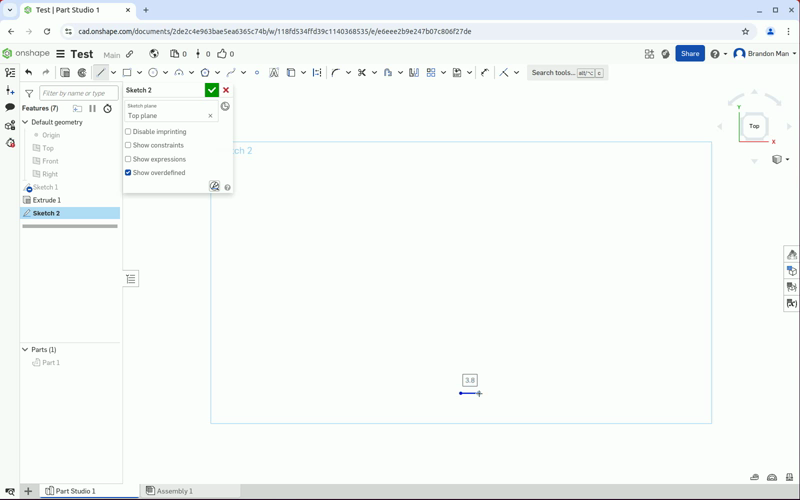
mouse_move(479, 173)
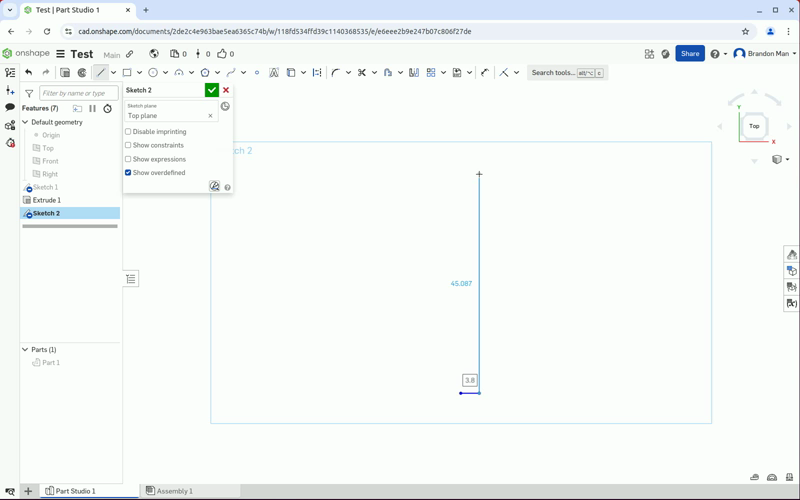
click(479, 173)
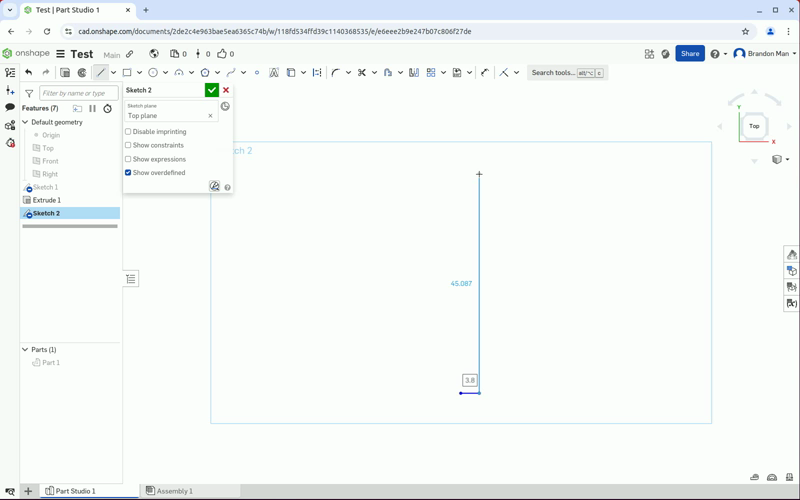
key_up(shift)
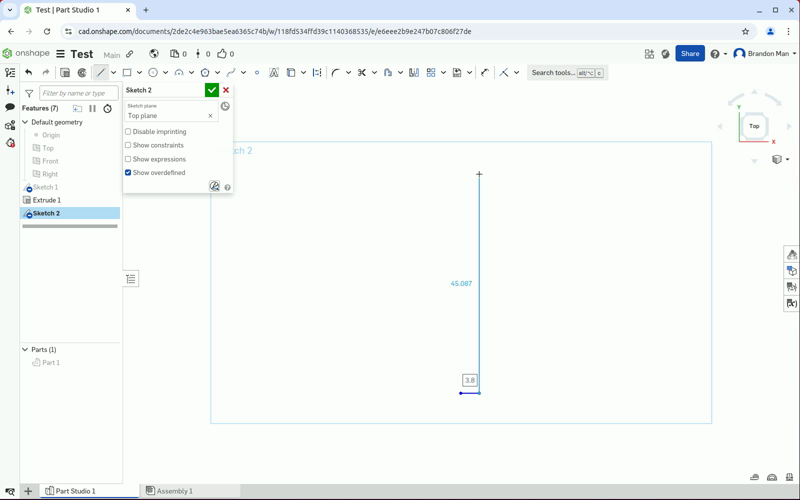
key_down(shift)
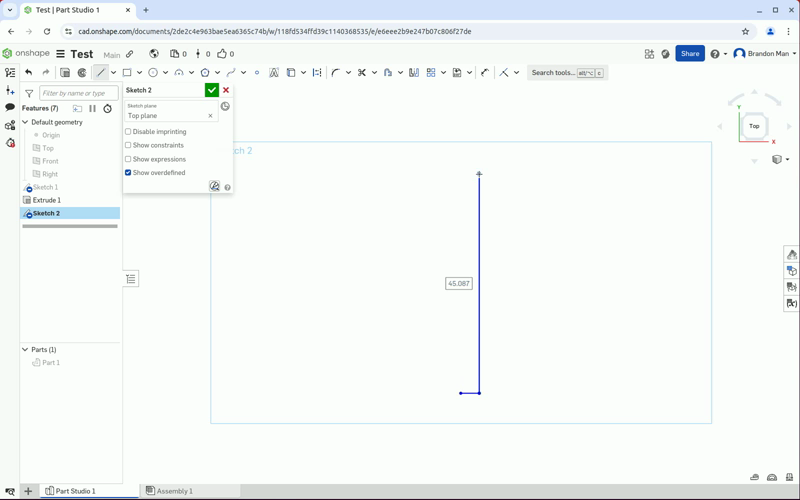
mouse_move(509, 173)
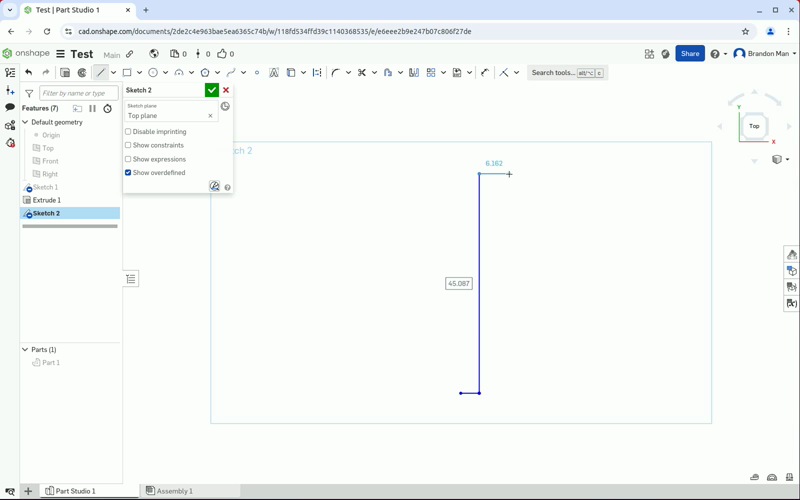
mouse_move(460, 173)
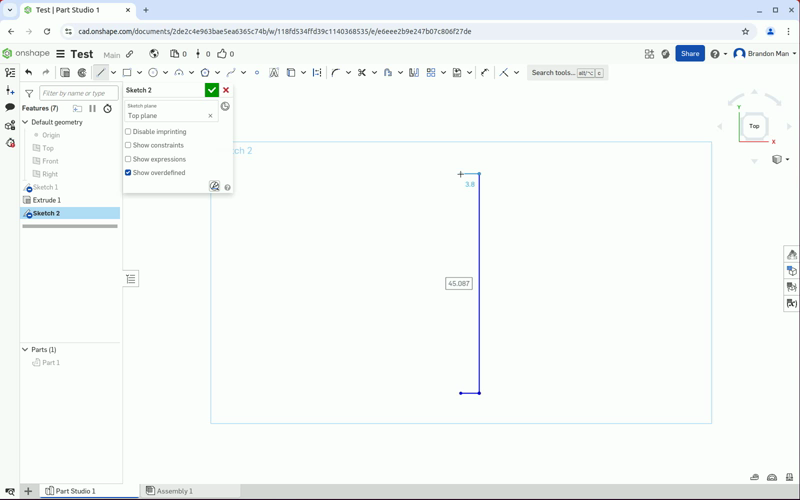
click(460, 173)
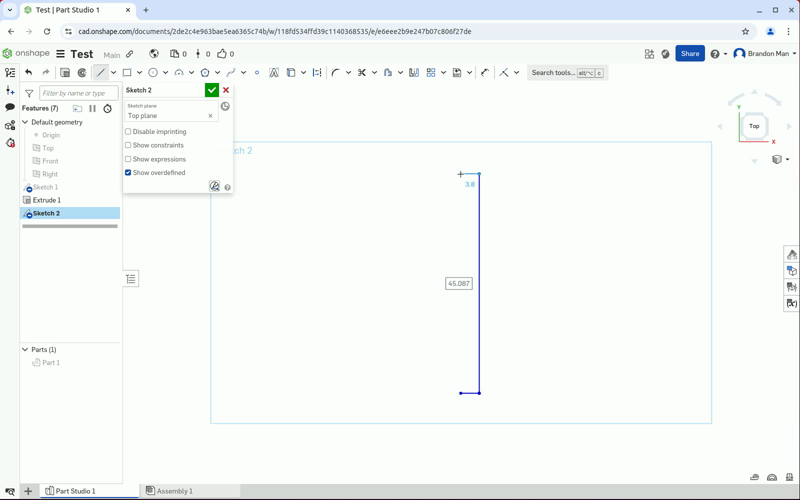
key_up(shift)
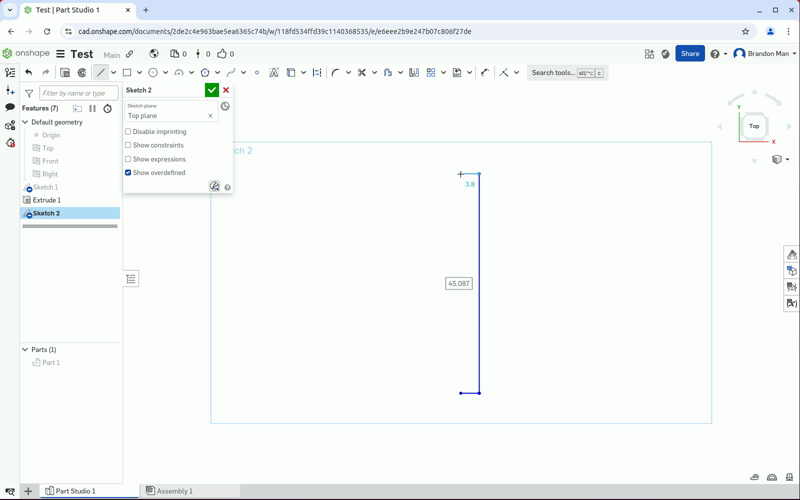
key_down(shift)
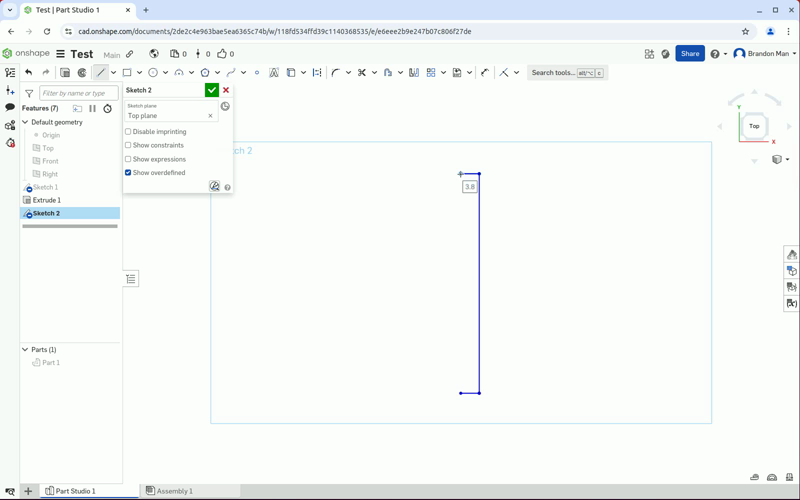
mouse_move(460, 393)
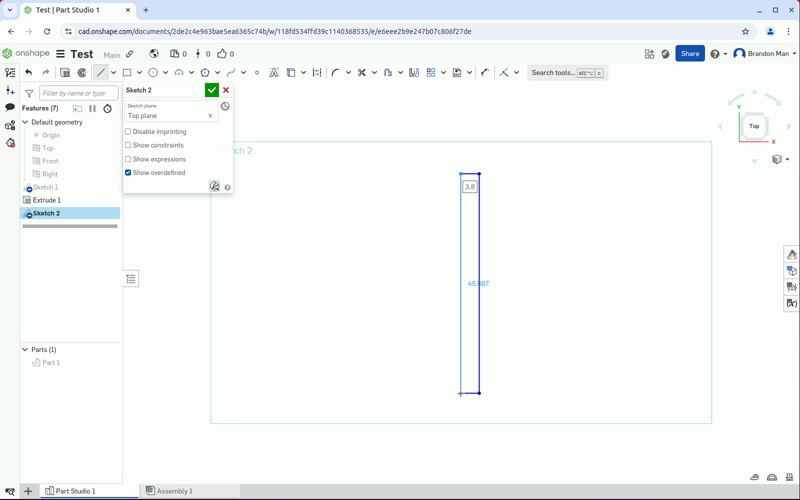
key_up(shift)
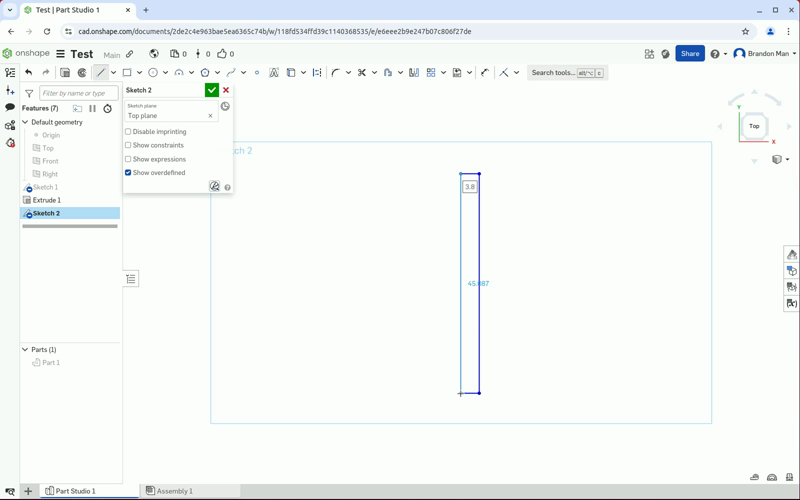
click(460, 393)
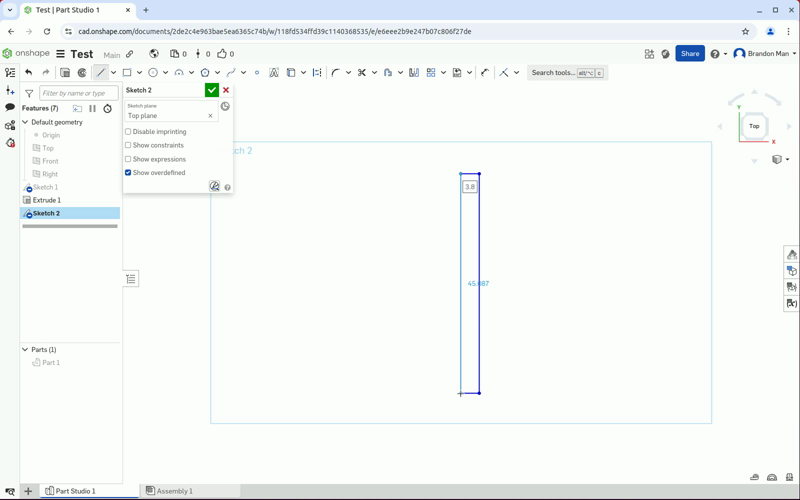
key(esc)
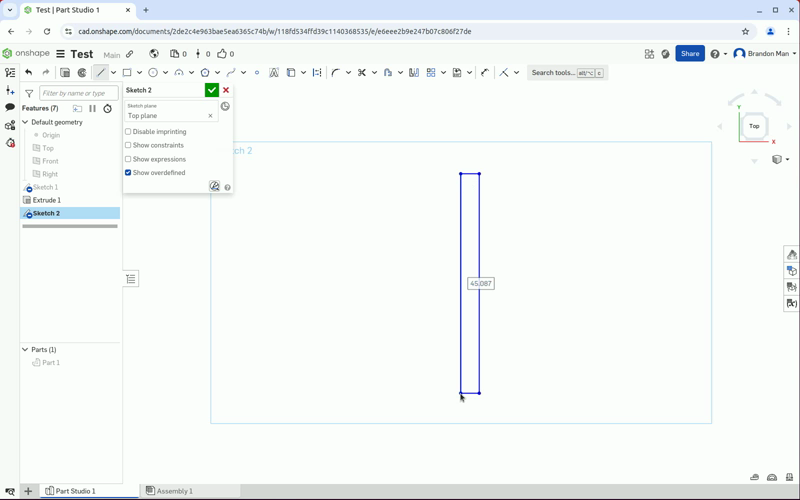
key(l)
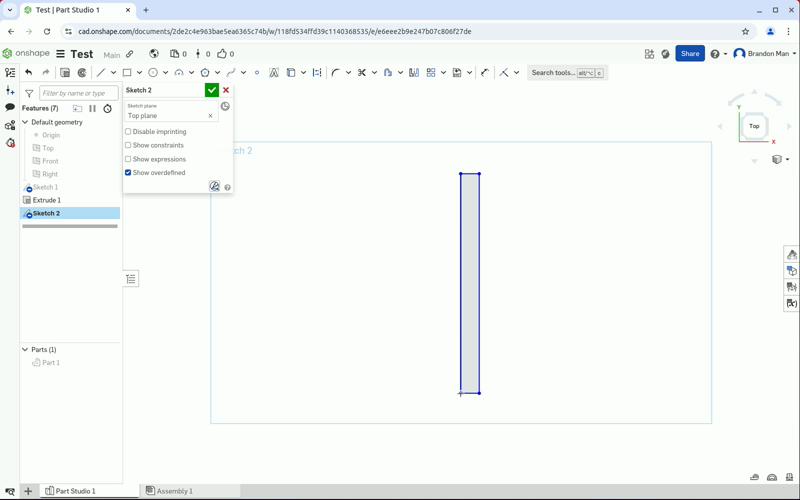
key_down(shift)
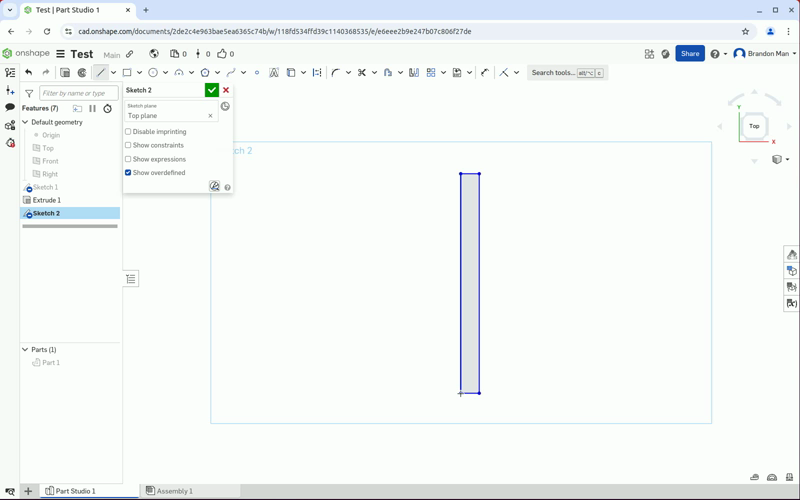
mouse_move(465, 388)
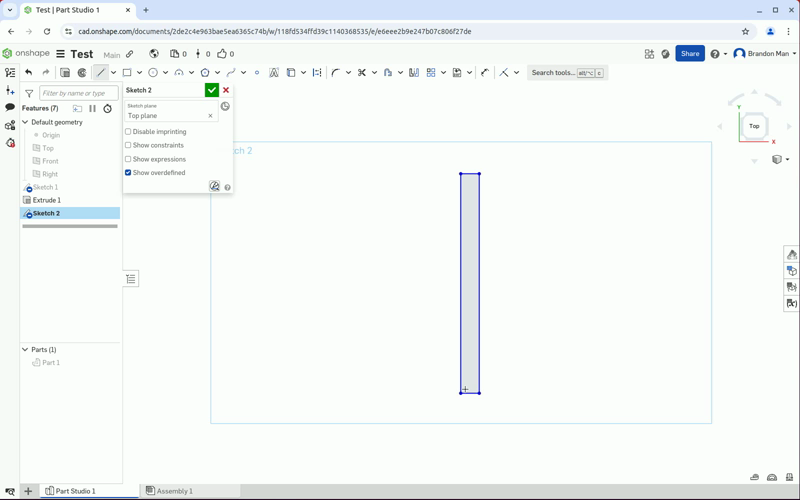
click(465, 388)
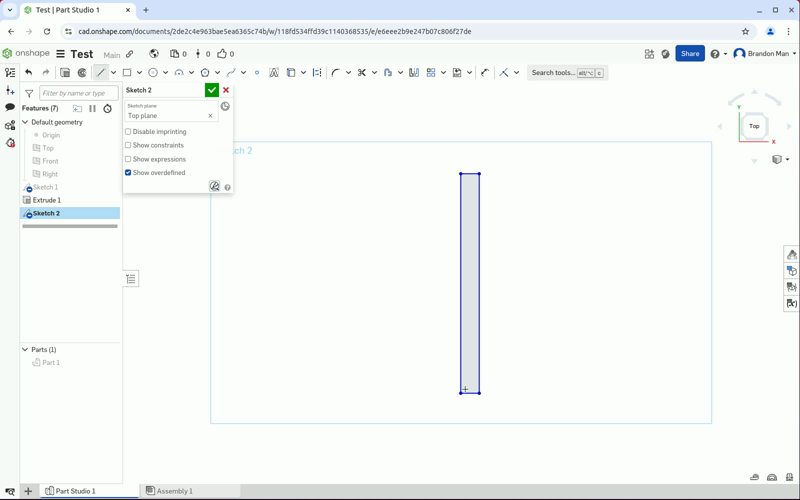
key_up(shift)
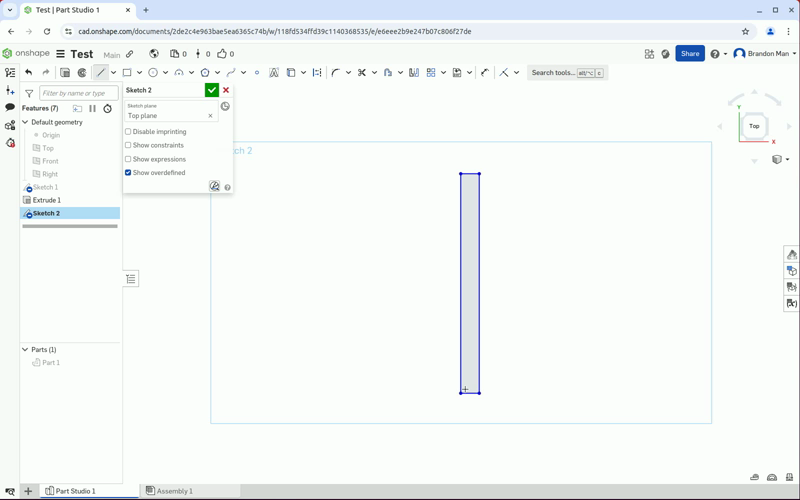
key_down(shift)
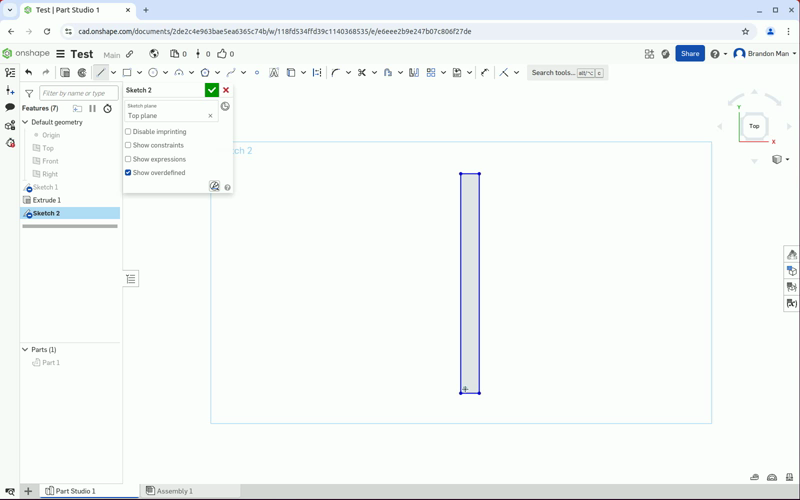
mouse_move(495, 388)
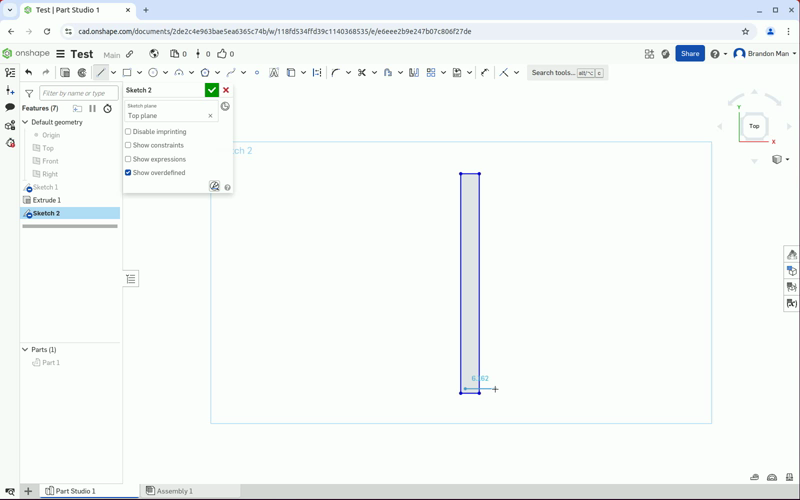
mouse_move(474, 388)
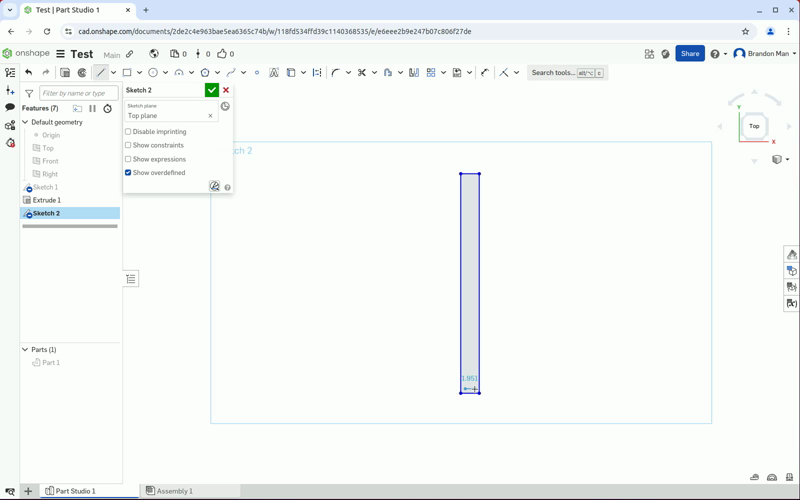
click(474, 388)
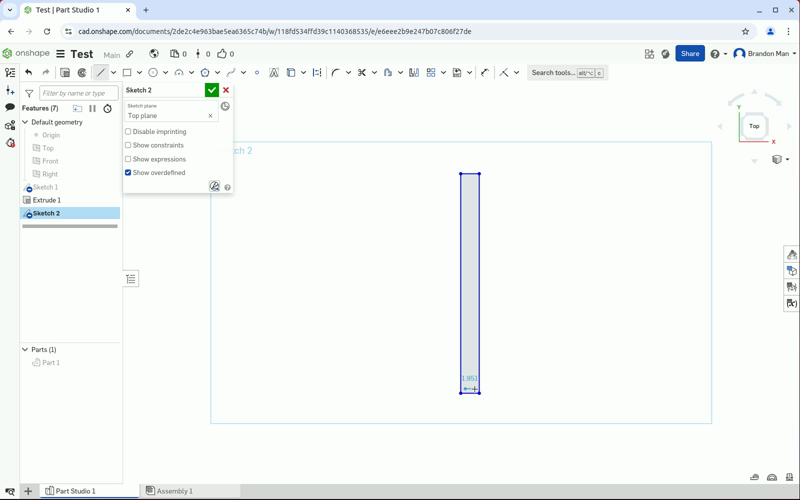
key_up(shift)
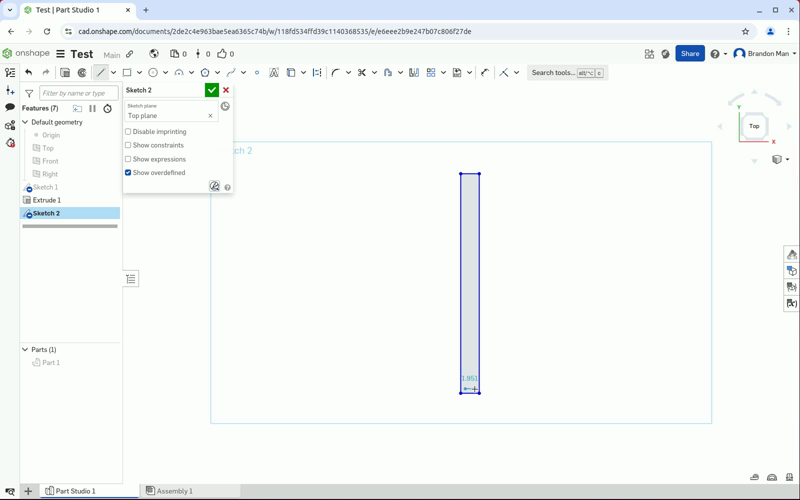
key_down(shift)
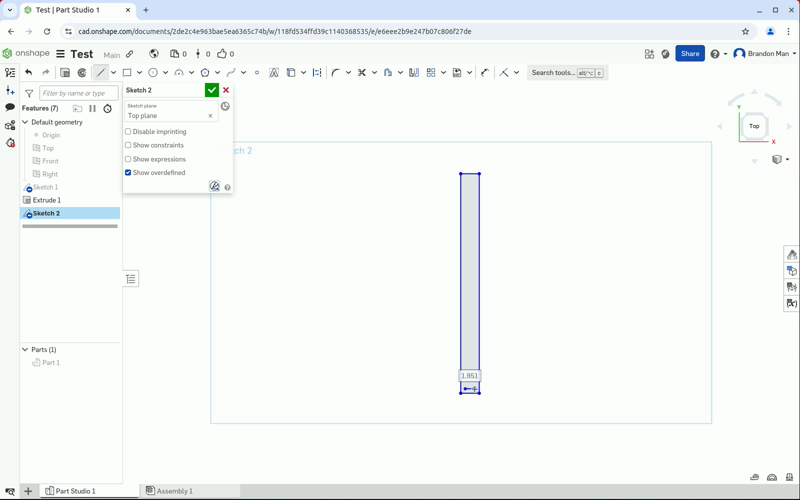
mouse_move(474, 178)
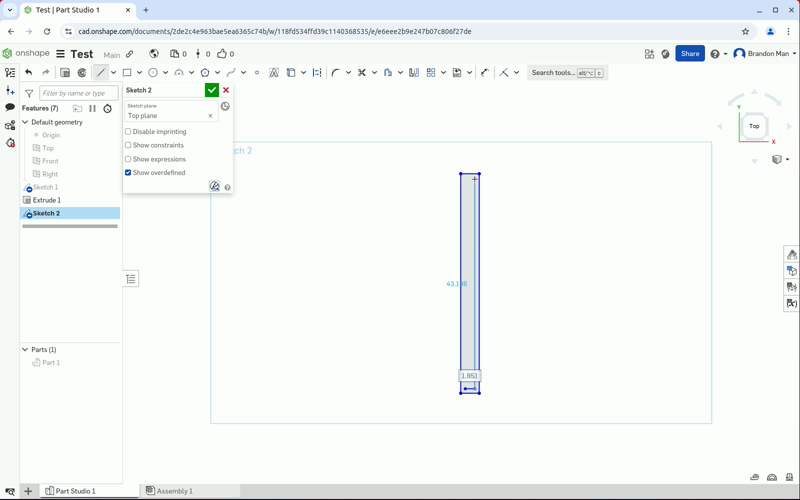
click(474, 178)
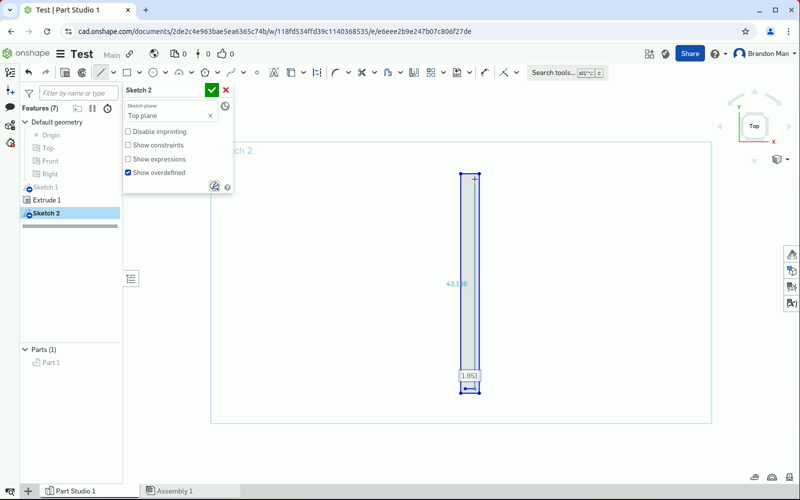
key_up(shift)
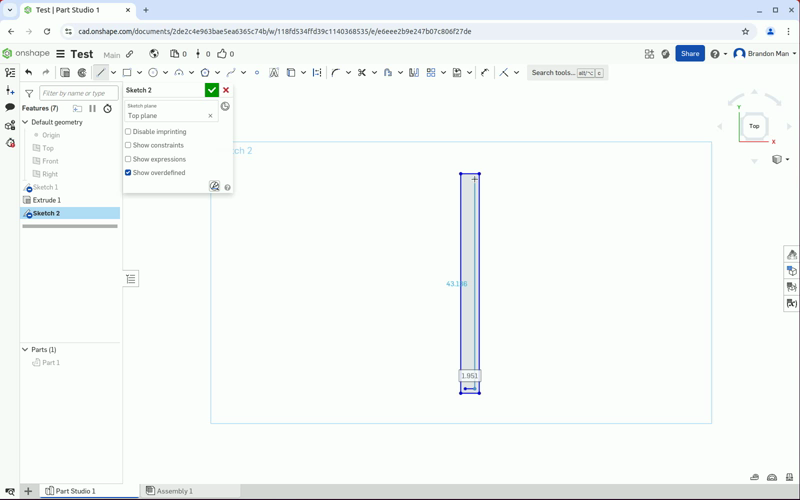
key_down(shift)
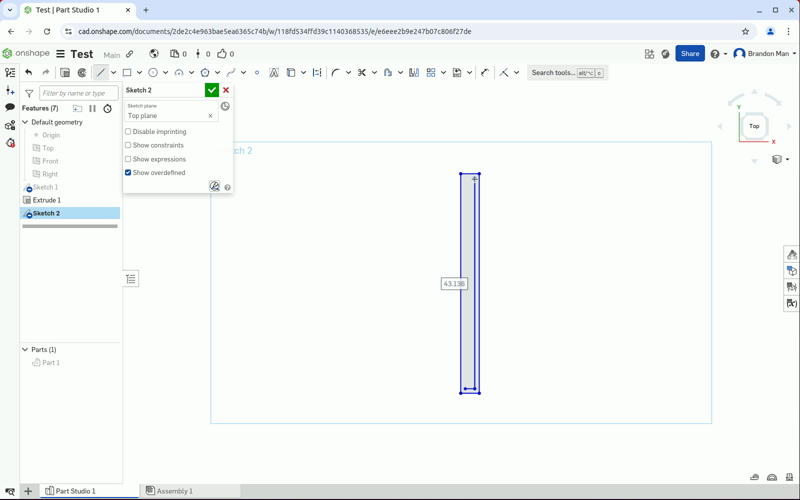
mouse_move(504, 178)
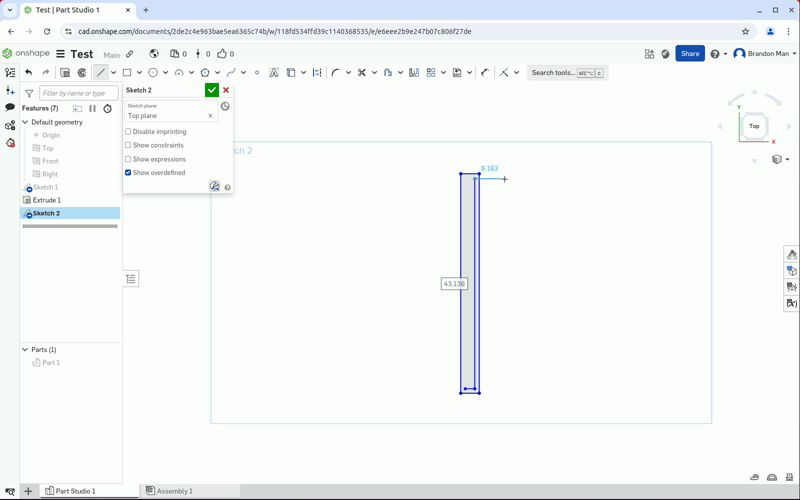
mouse_move(465, 178)
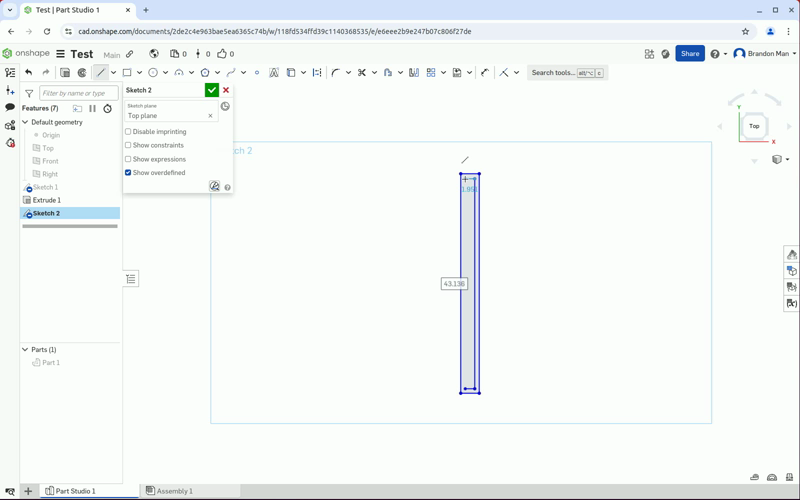
click(465, 178)
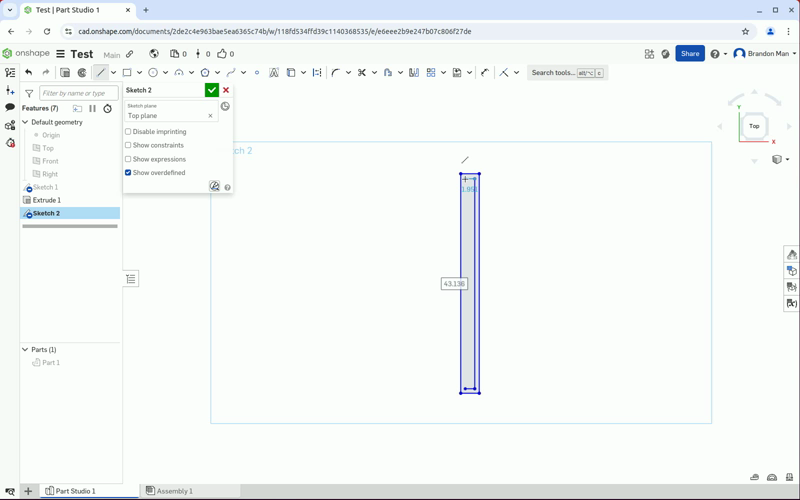
key_up(shift)
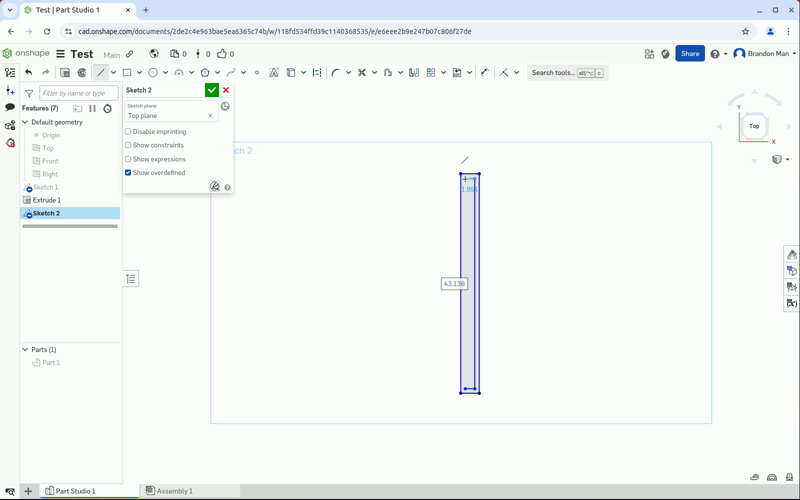
key_down(shift)
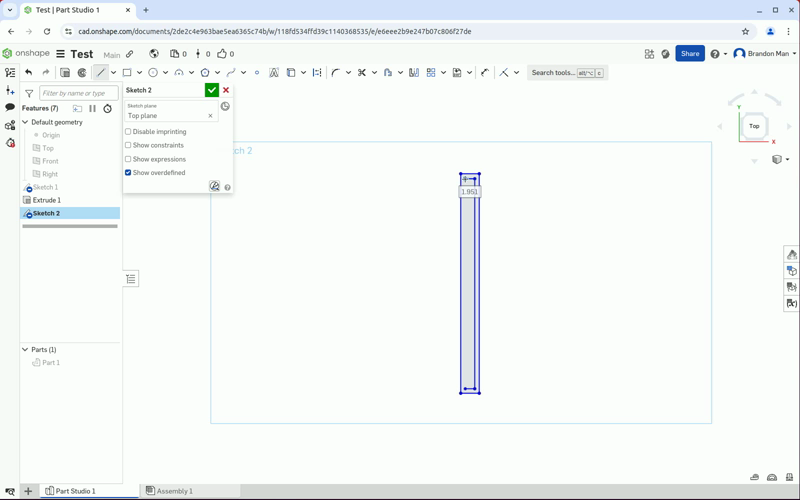
mouse_move(465, 388)
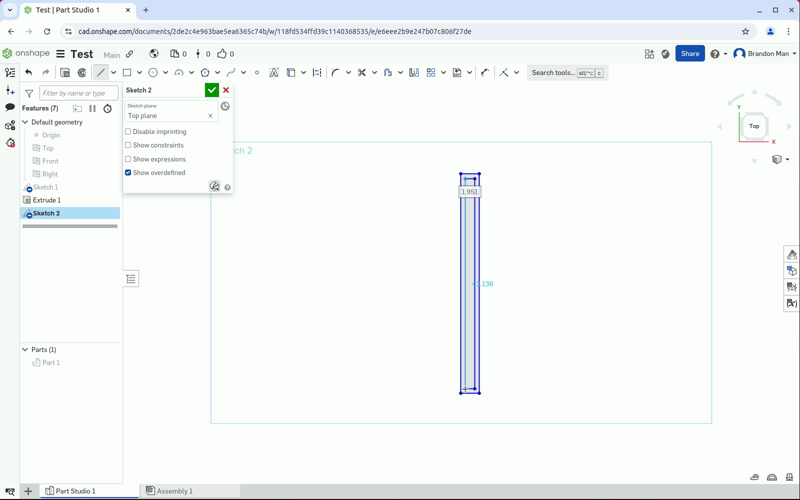
key_up(shift)
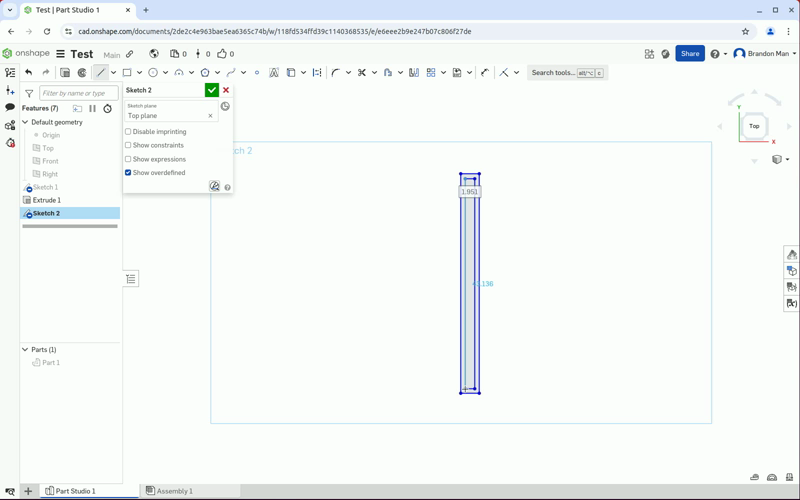
click(465, 388)
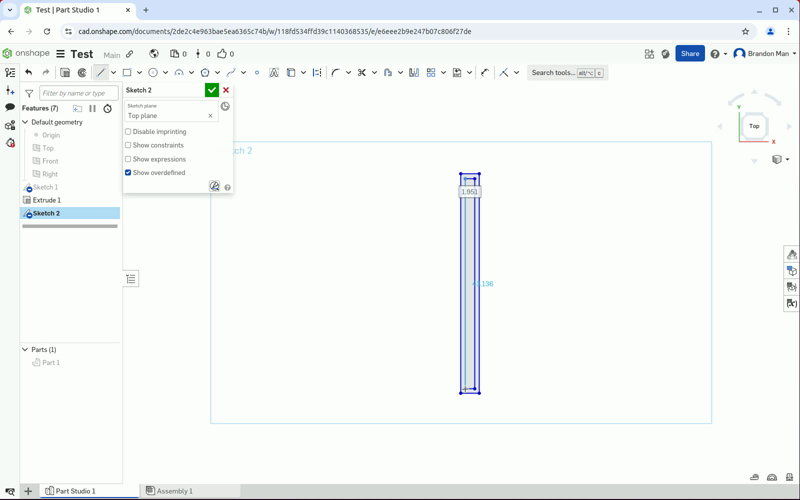
key(esc)
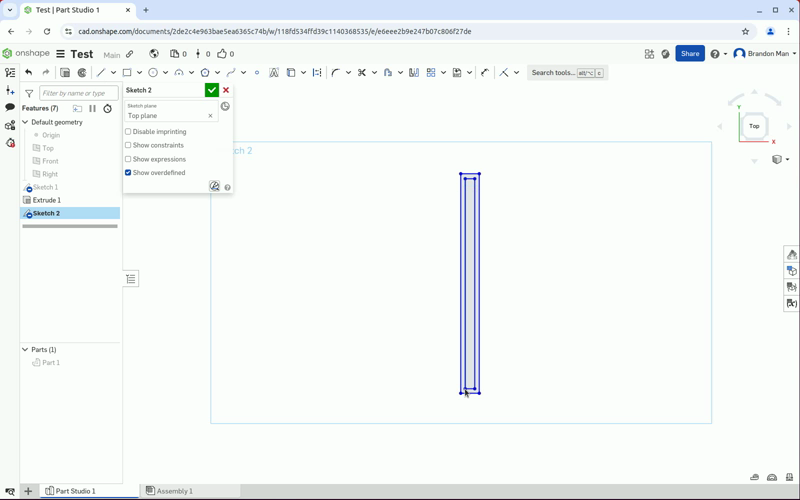
mouse_move(476, 297)
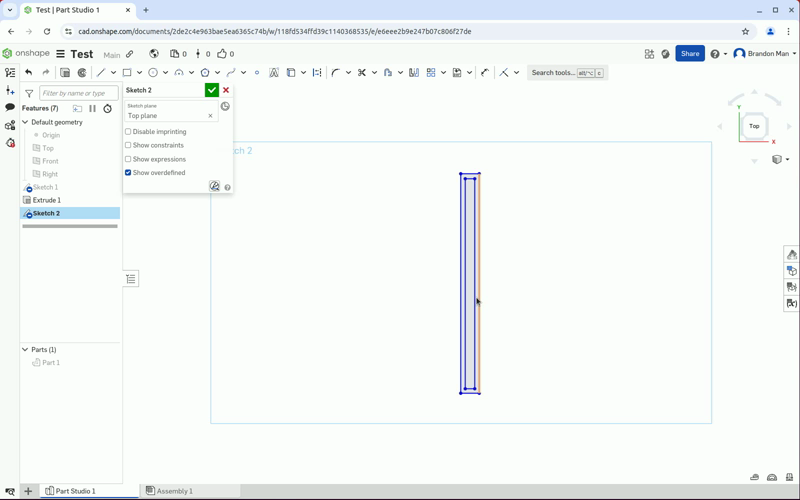
click(476, 297)
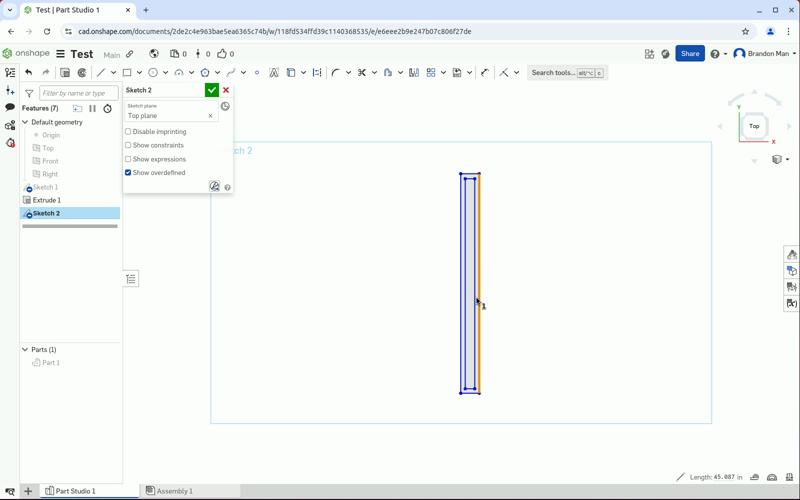
mouse_move(73, 352)
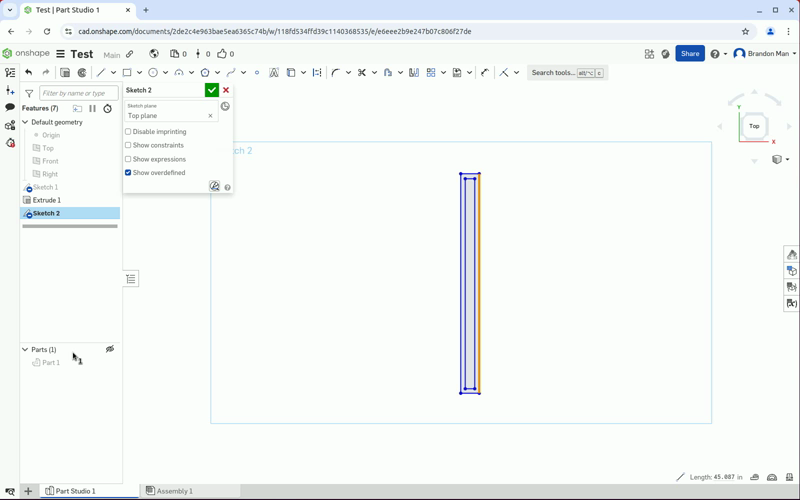
key(shift+y)
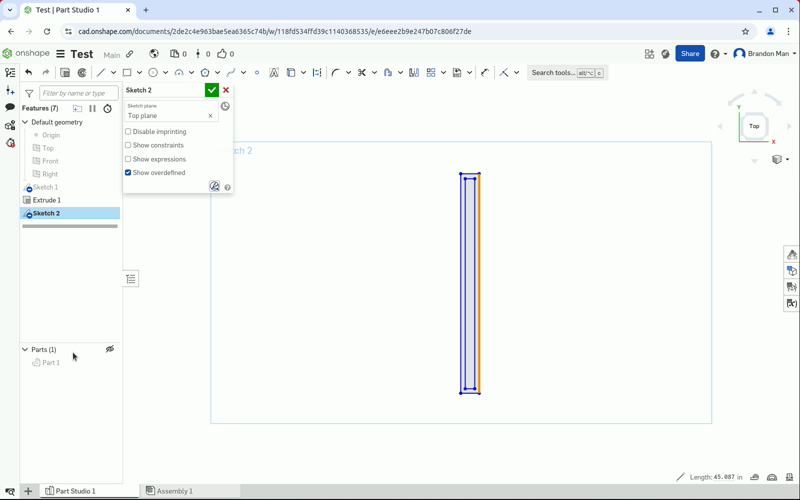
key(shift+e)
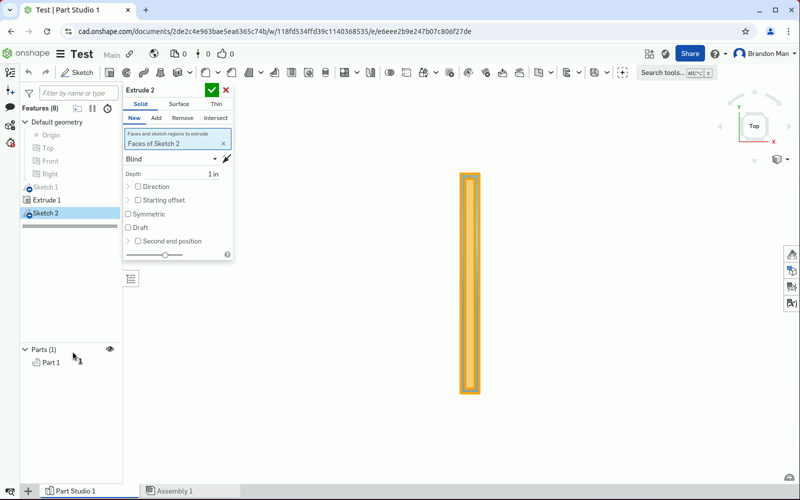
mouse_move(143, 106)
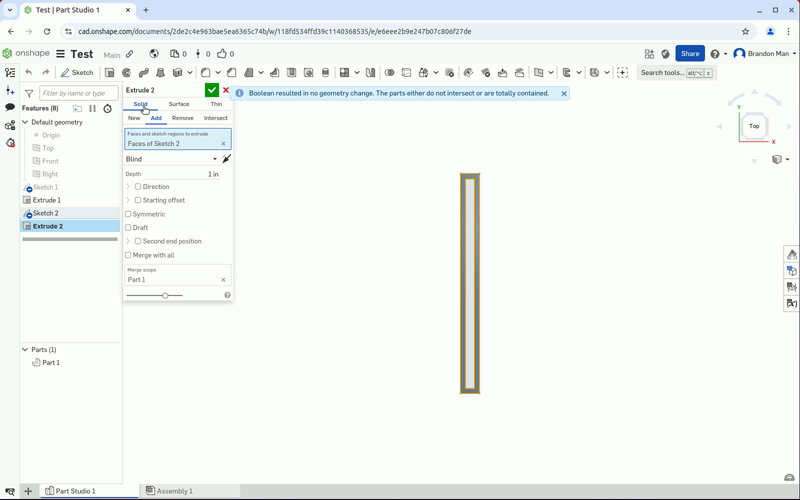
click(143, 106)
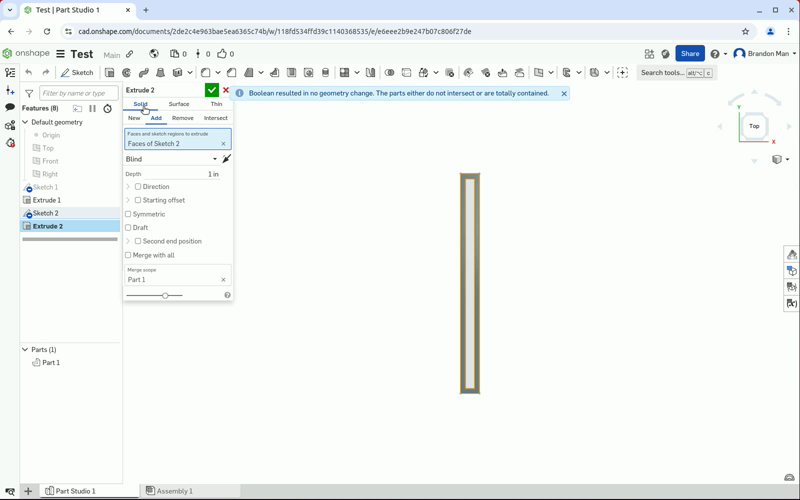
mouse_move(137, 120)
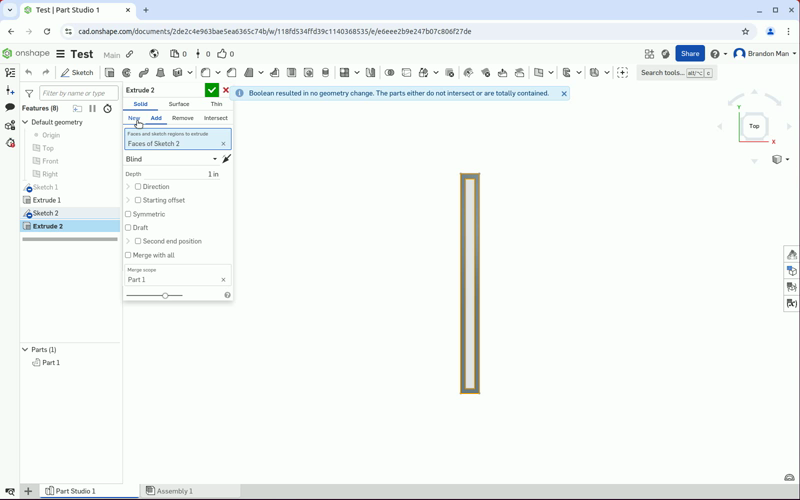
click(137, 120)
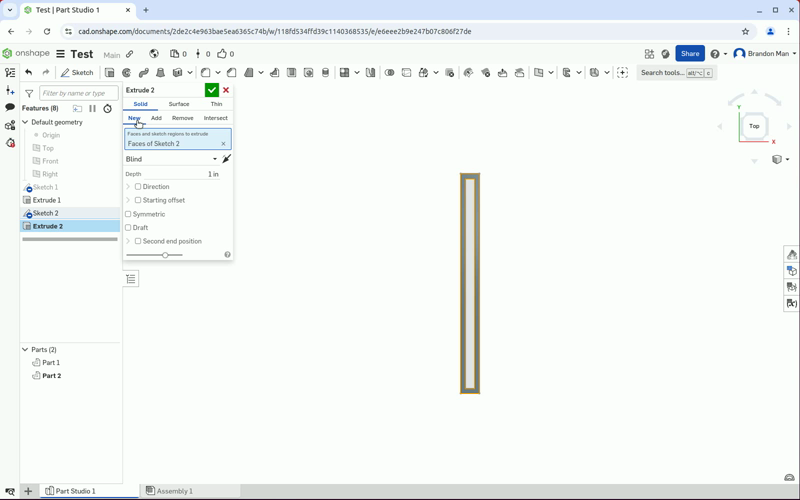
key(tab, 4)
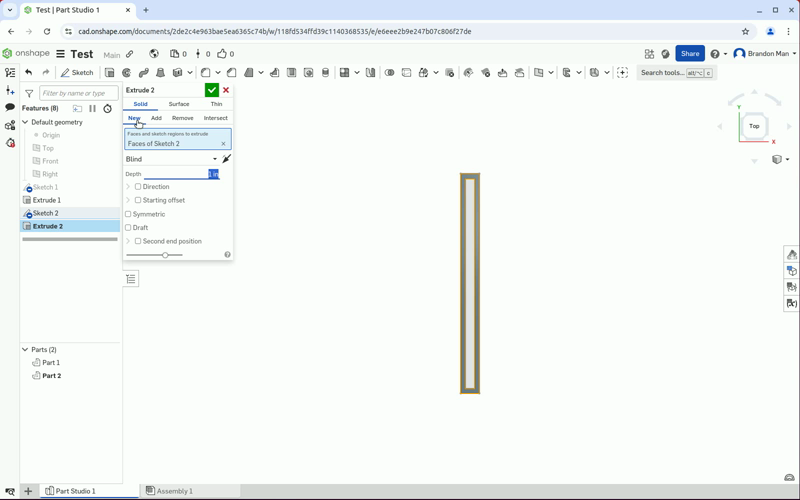
text(23.108)
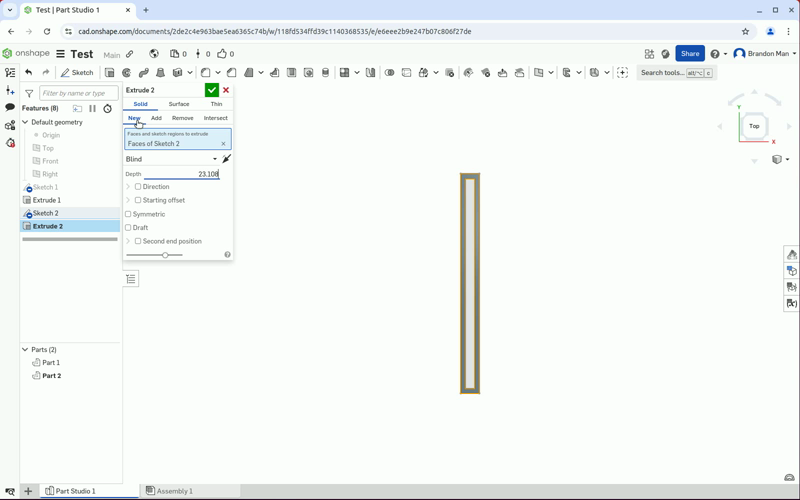
key(enter)
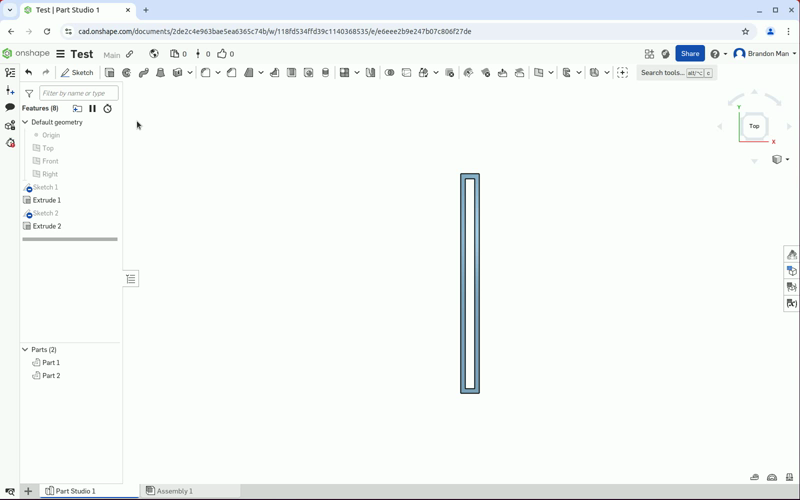
key(shift+h)
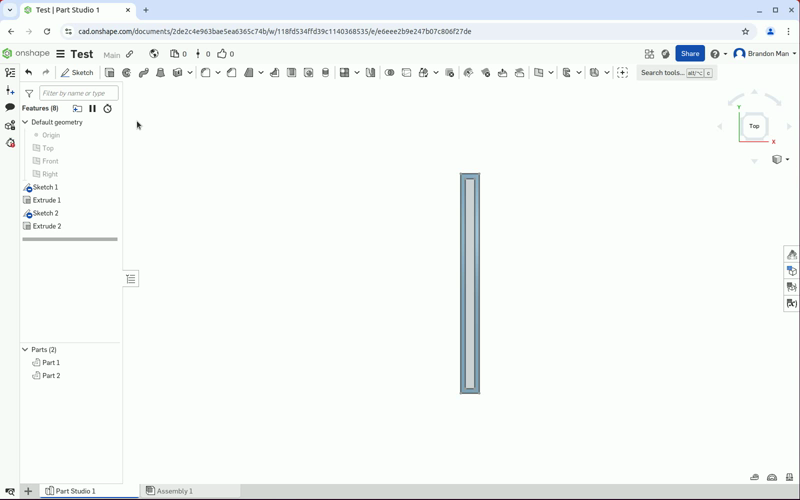
key(shift+h)
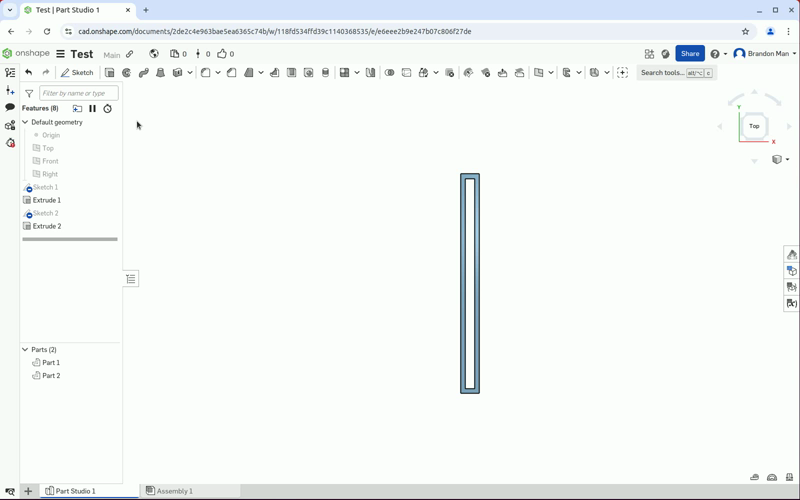
mouse_move(73, 189)
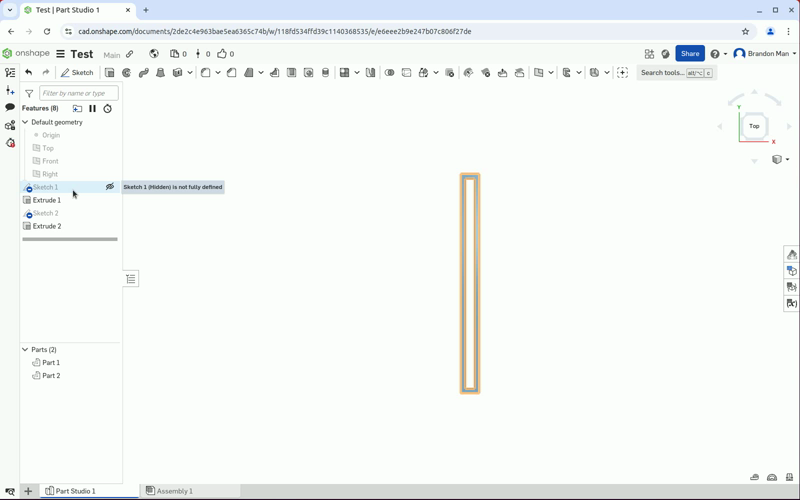
click(73, 189)
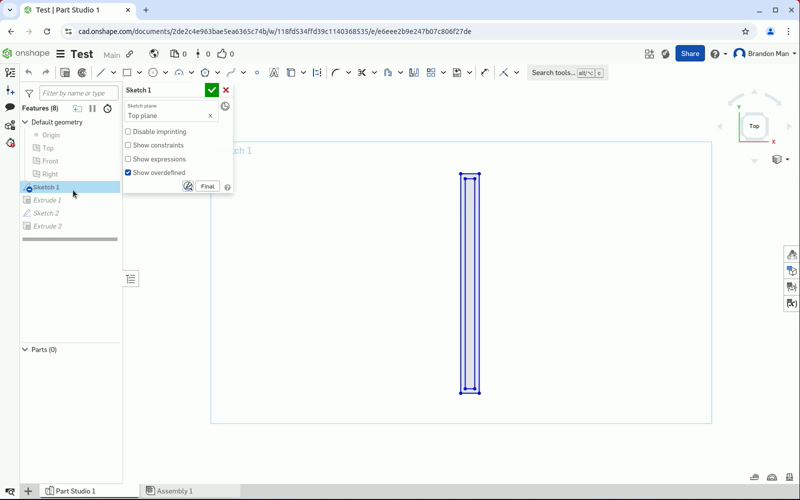
mouse_move(229, 92)
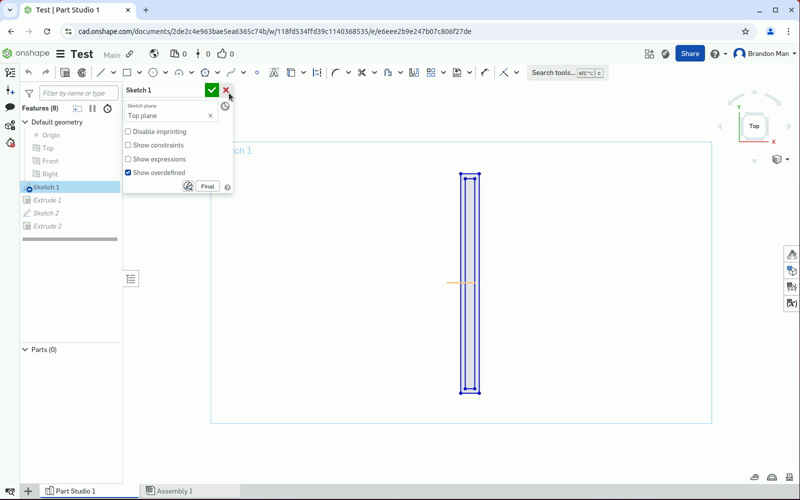
click(229, 92)
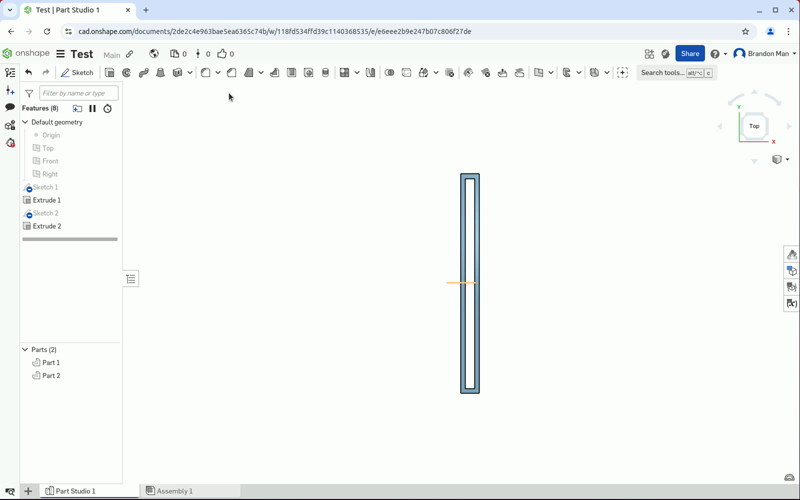
mouse_move(73, 352)
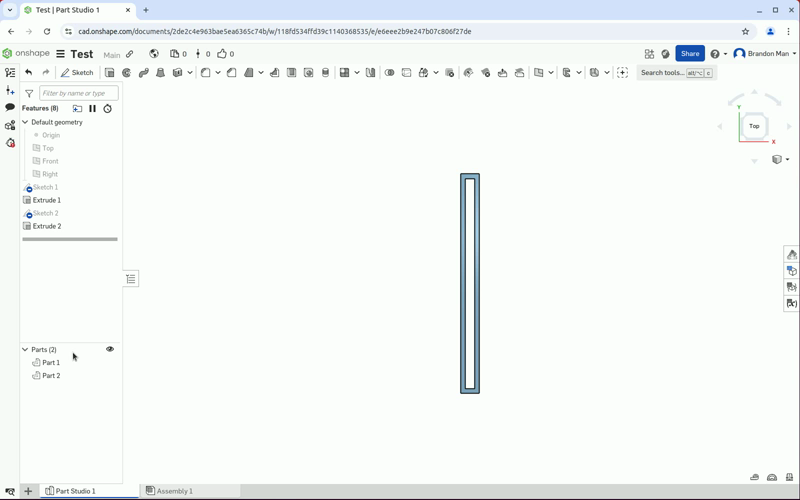
key(y)
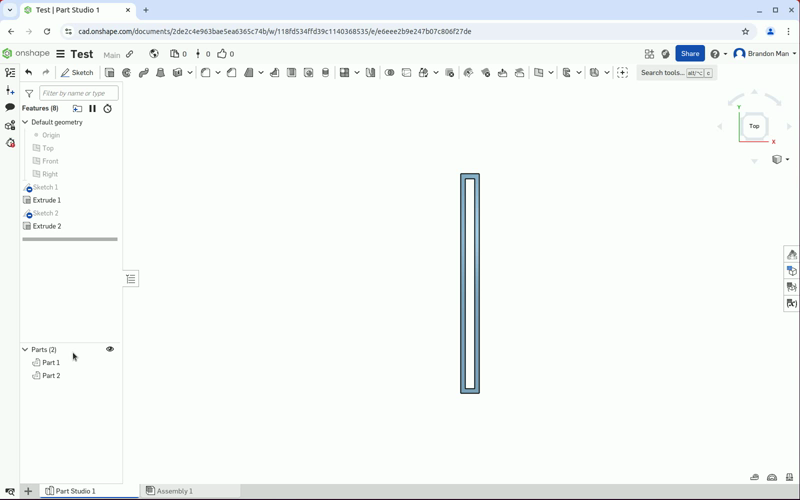
key(shift+p)
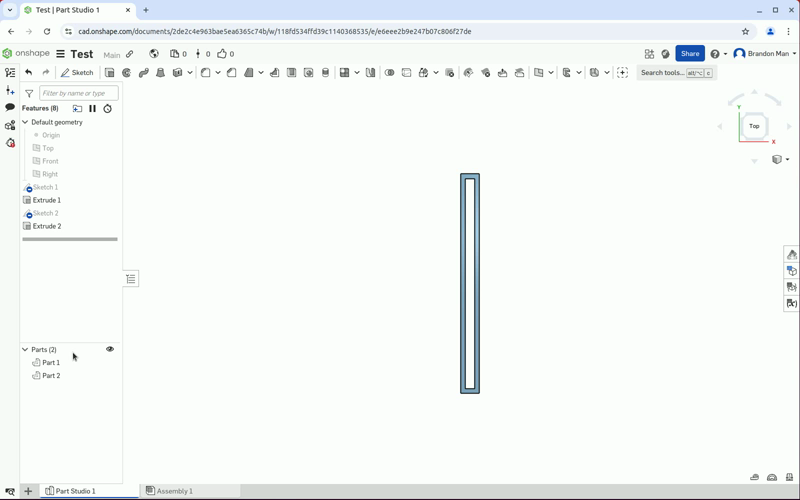
key(space)
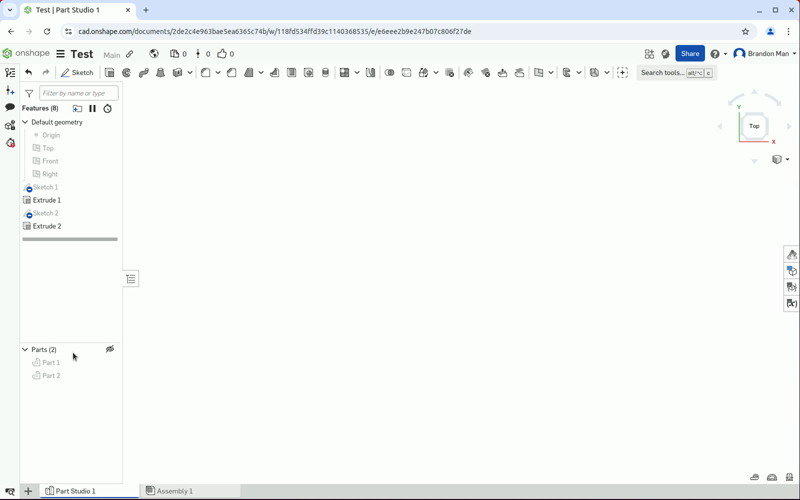
key_down(shift)
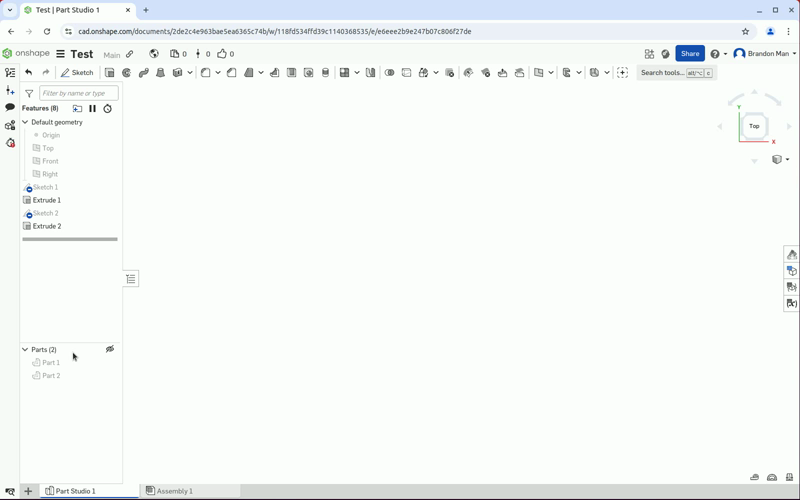
key(up)
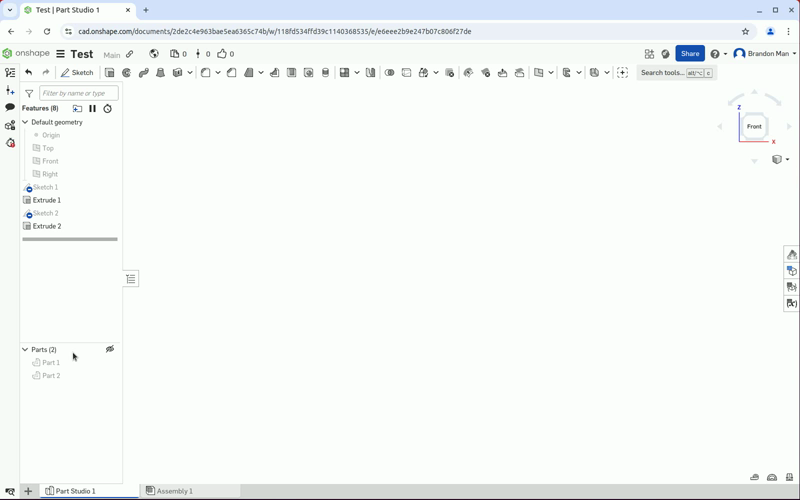
key_up(shift)
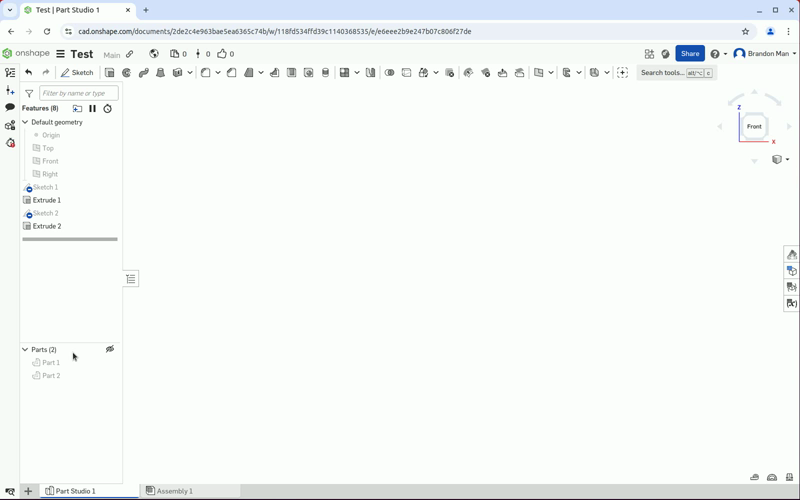
key(space)
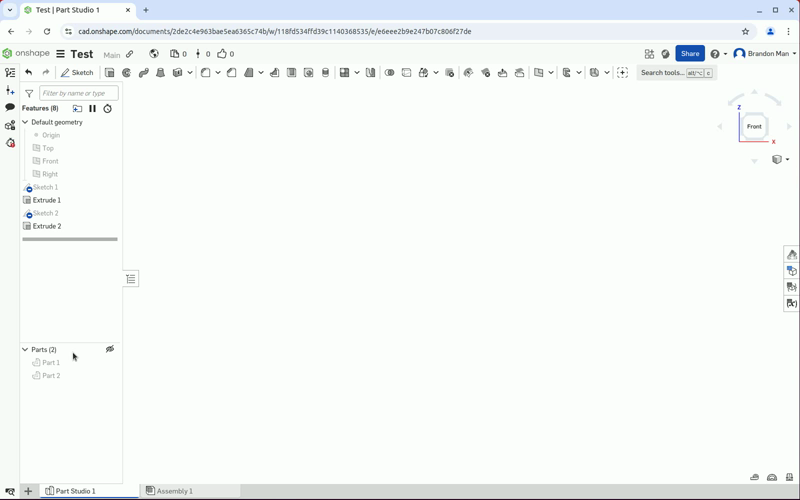
key_down(shift)
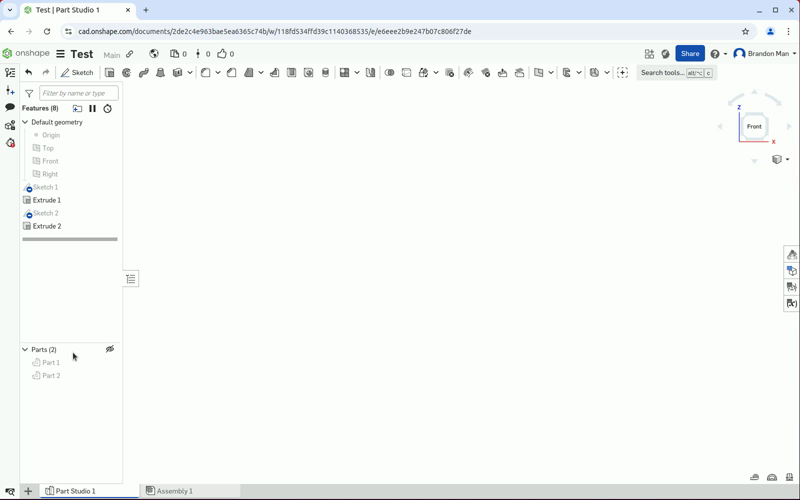
key(left)
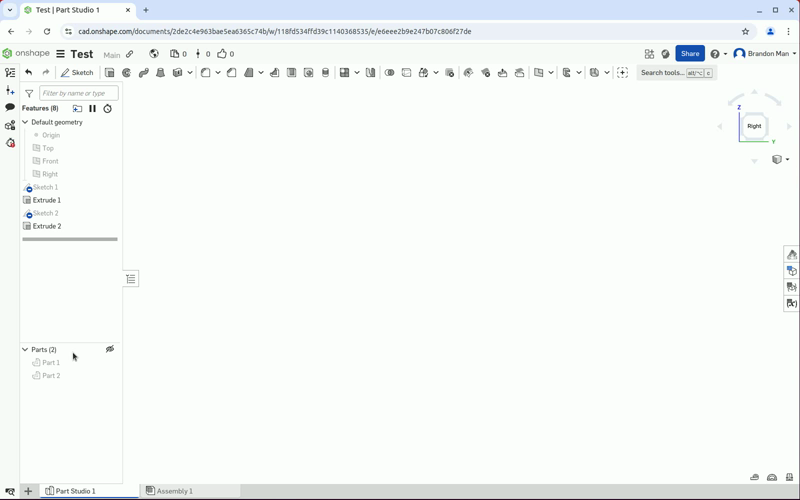
key_up(shift)
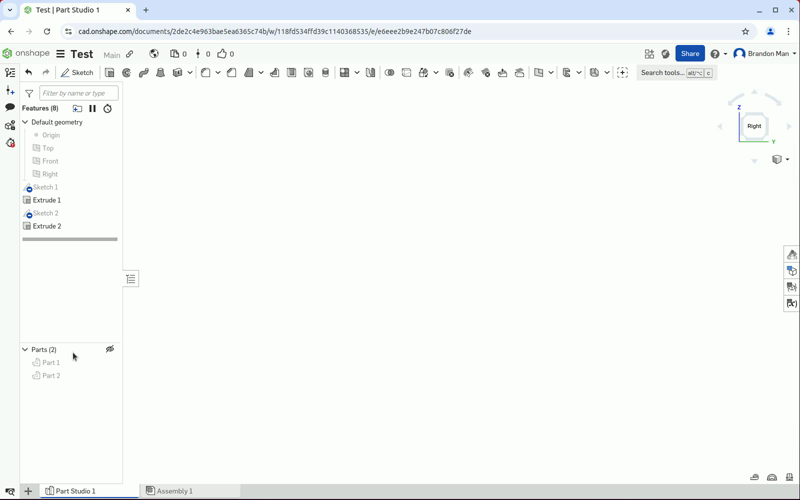
mouse_move(73, 352)
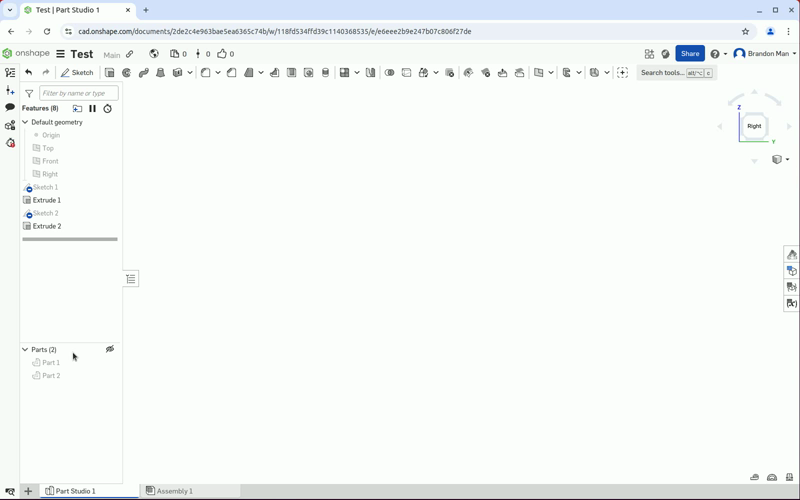
key(shift+y)
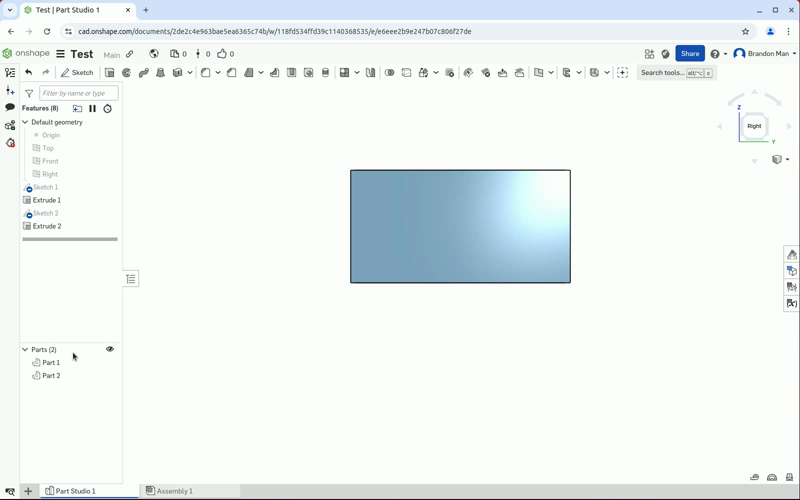
mouse_move(541, 75)
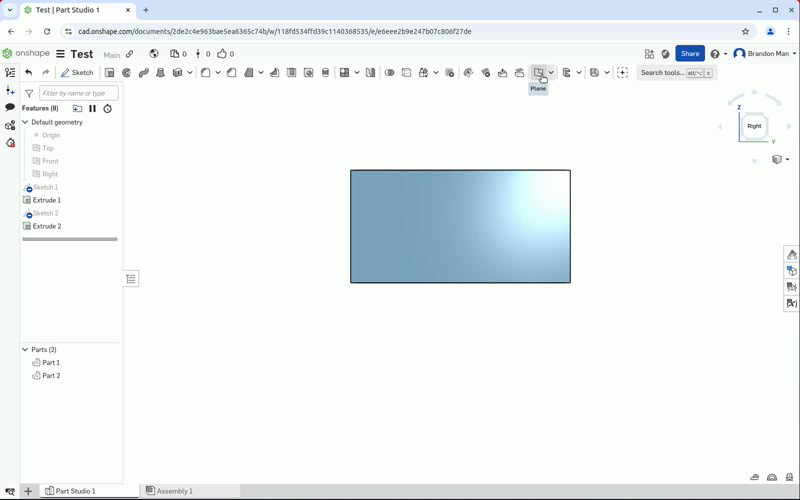
click(541, 75)
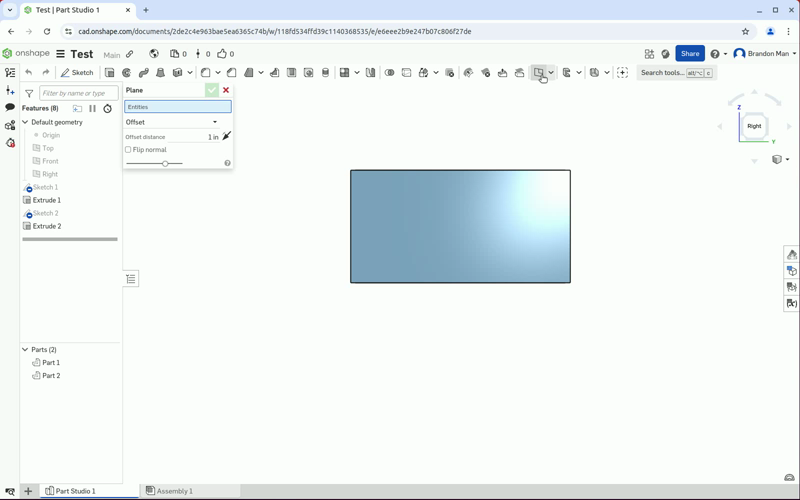
mouse_move(73, 176)
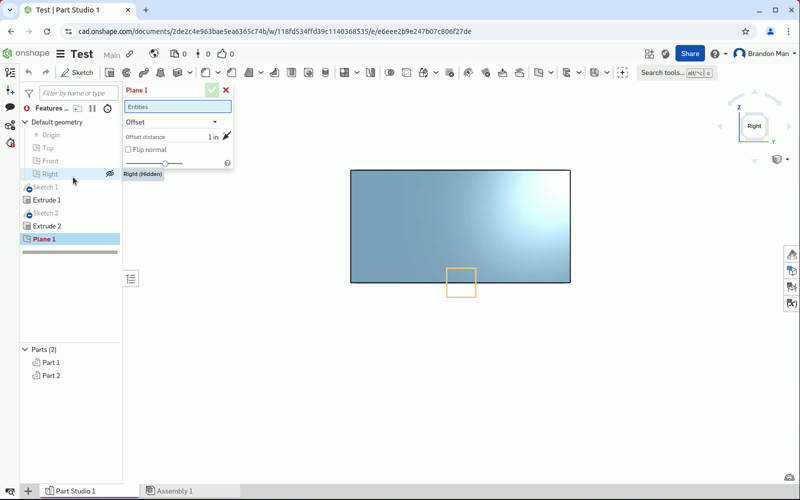
click(73, 176)
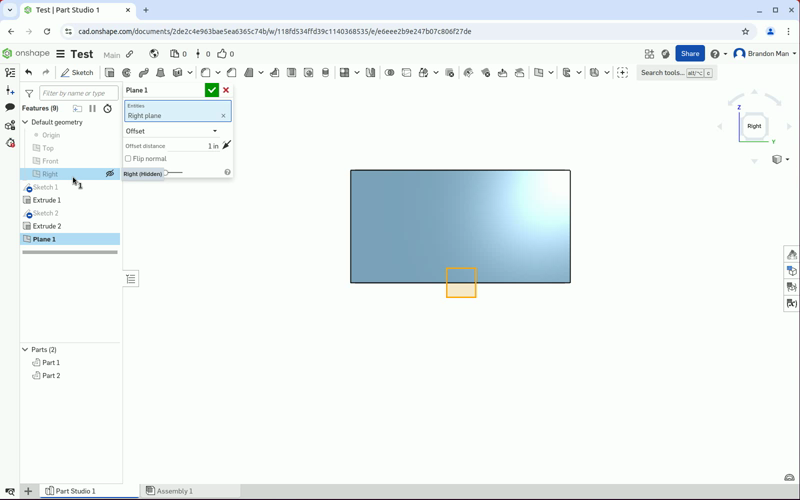
key(tab, 2)
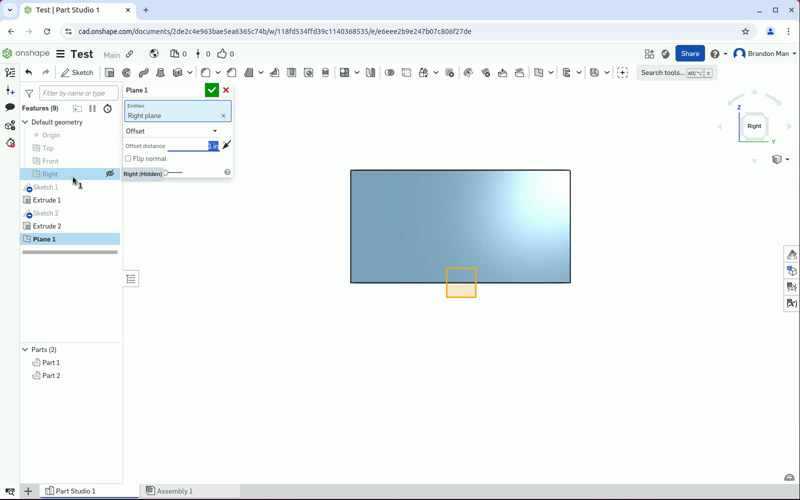
text(3.605)
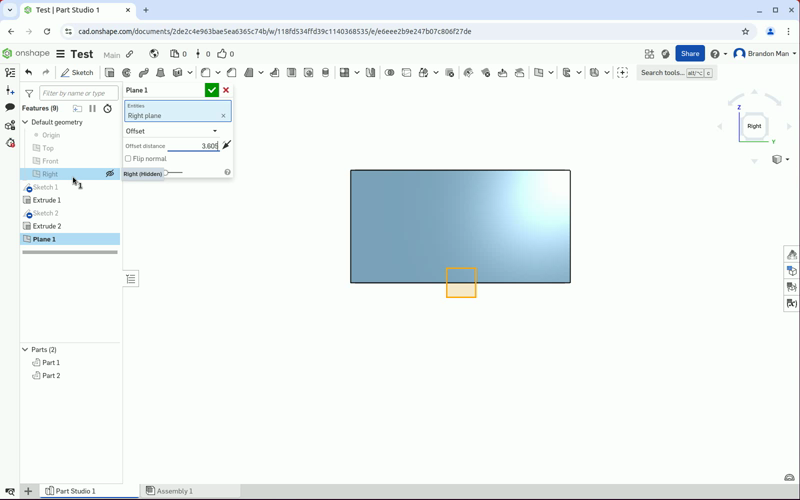
key(enter, 2)
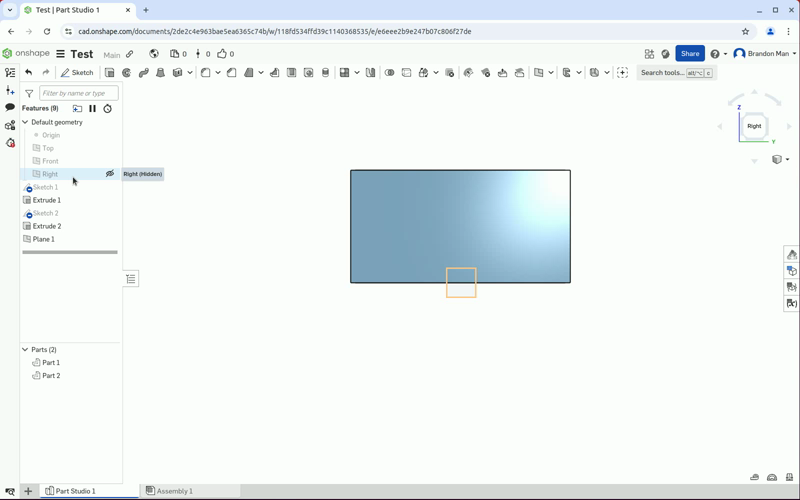
key(shift+s)
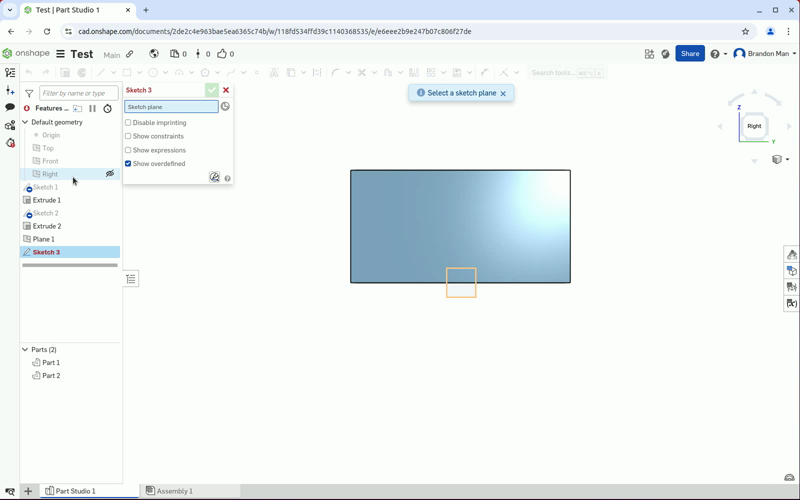
mouse_move(73, 241)
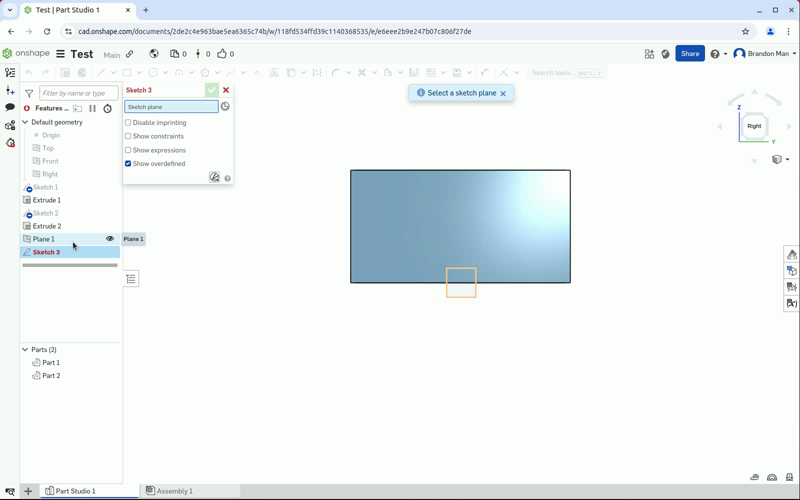
click(73, 241)
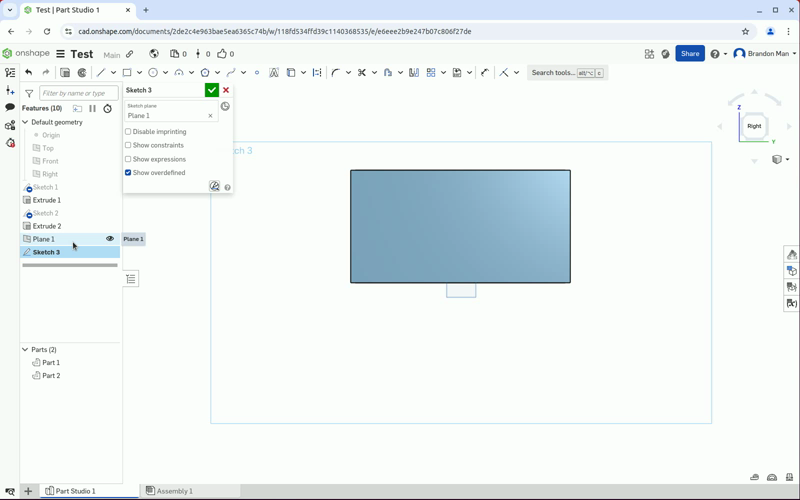
mouse_move(73, 352)
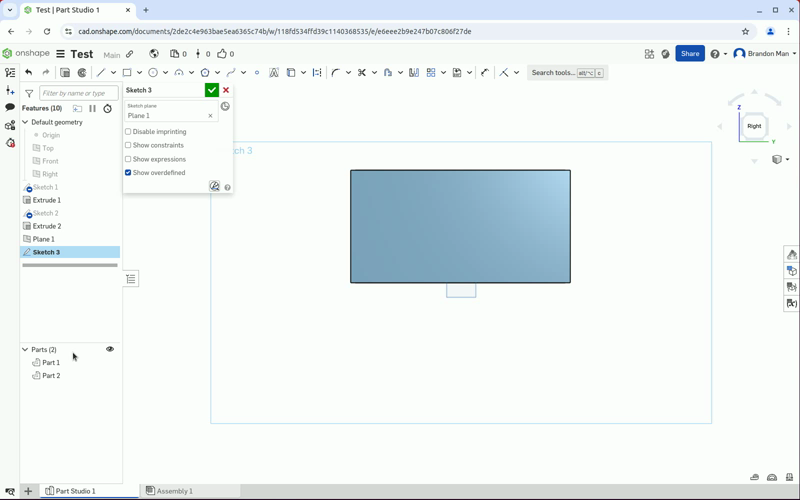
key(y)
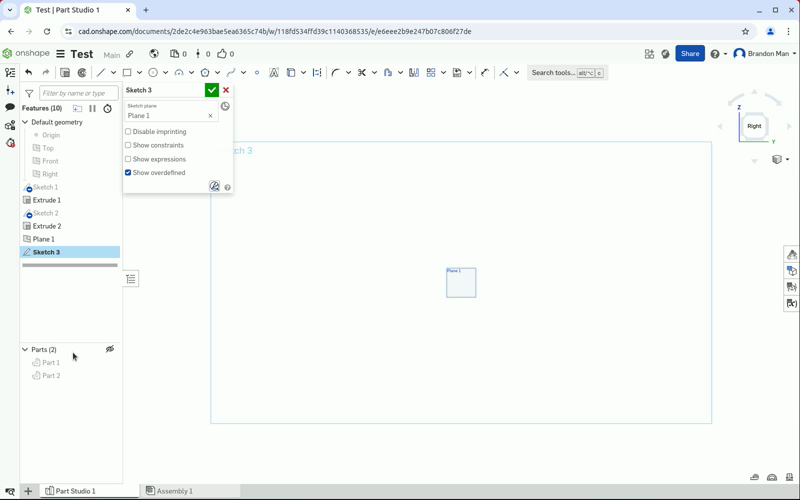
key(l)
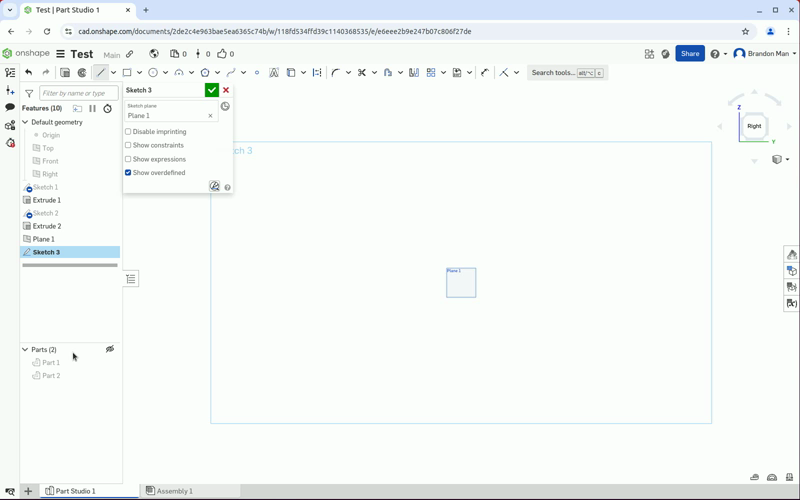
key_down(shift)
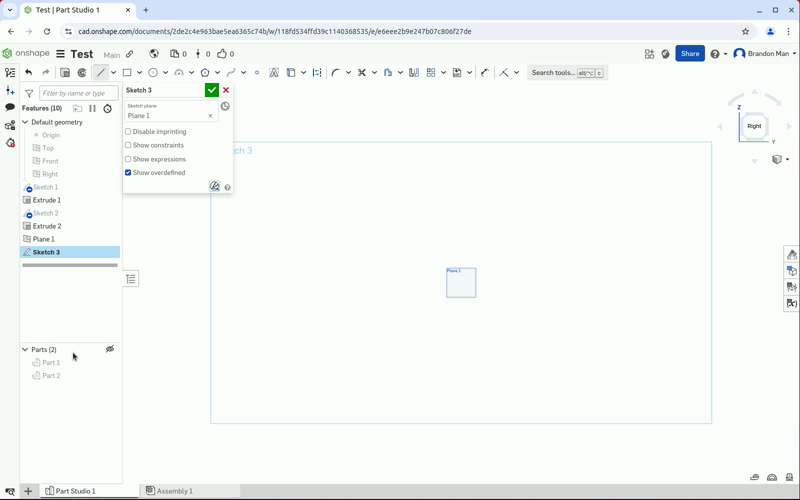
mouse_move(362, 271)
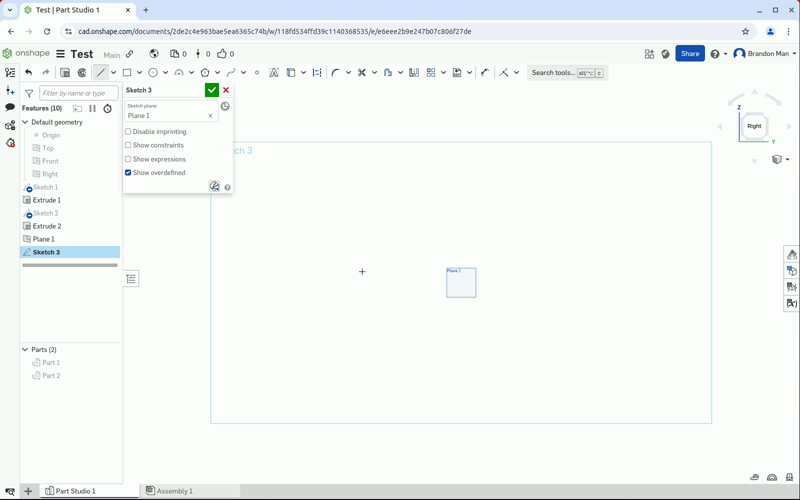
click(362, 271)
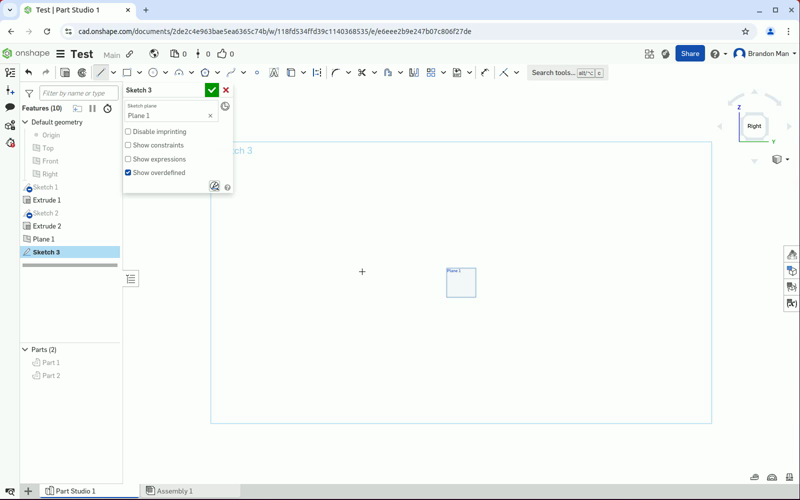
key_up(shift)
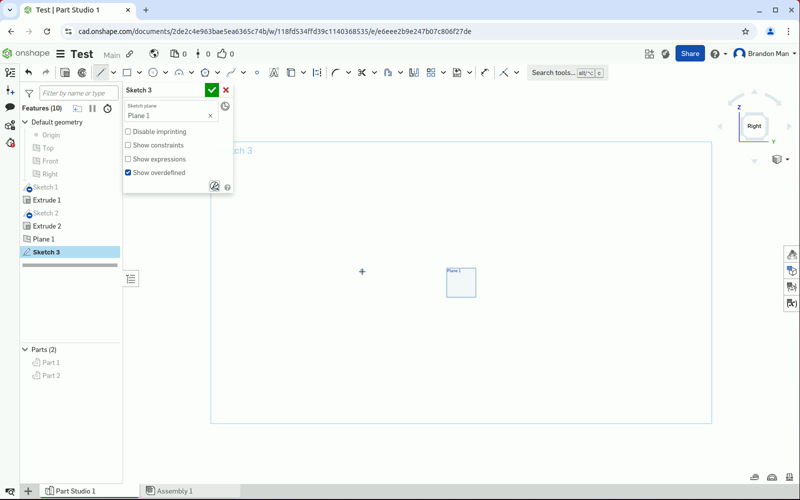
key_down(shift)
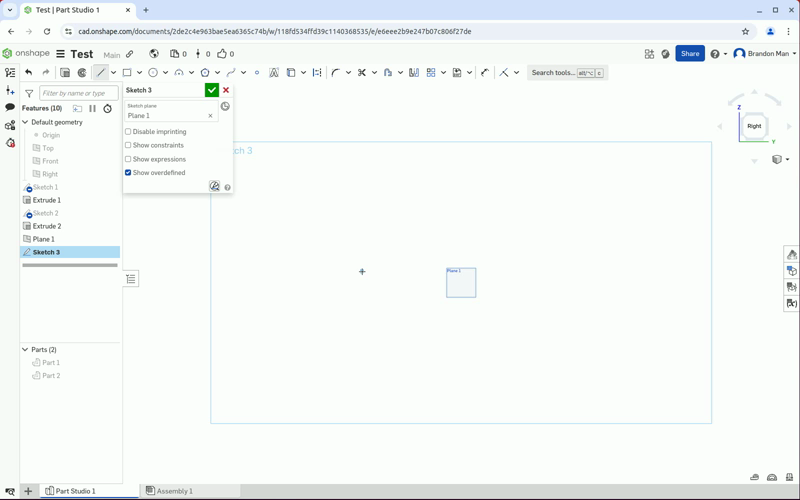
mouse_move(559, 271)
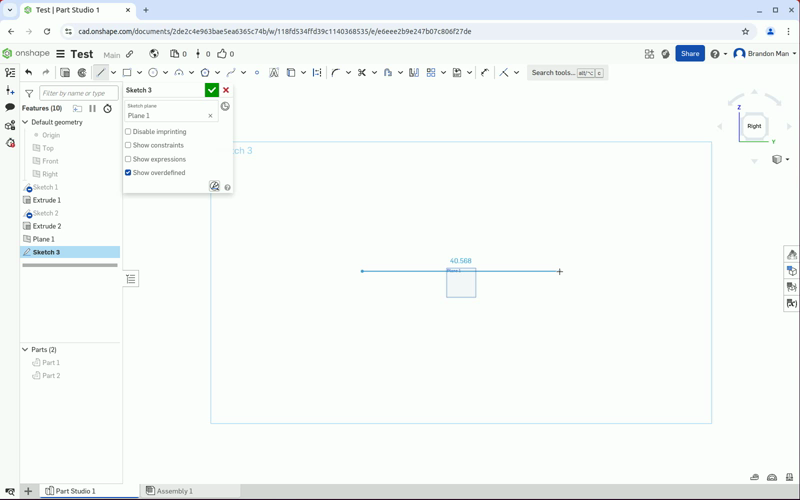
click(559, 271)
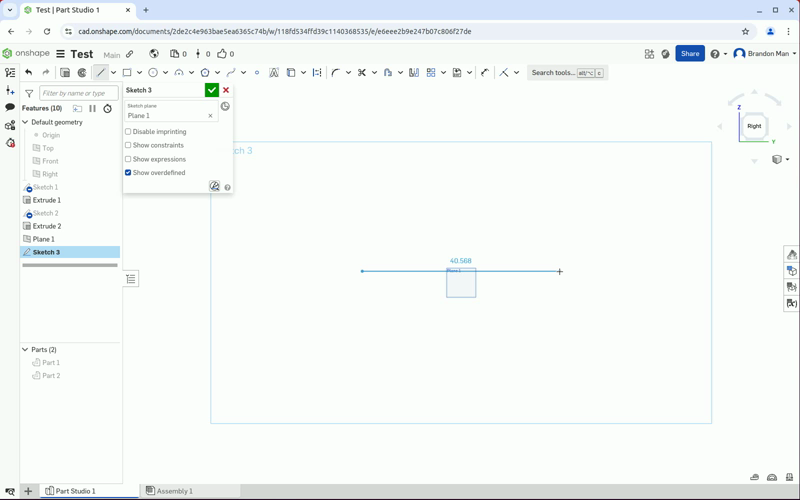
key_up(shift)
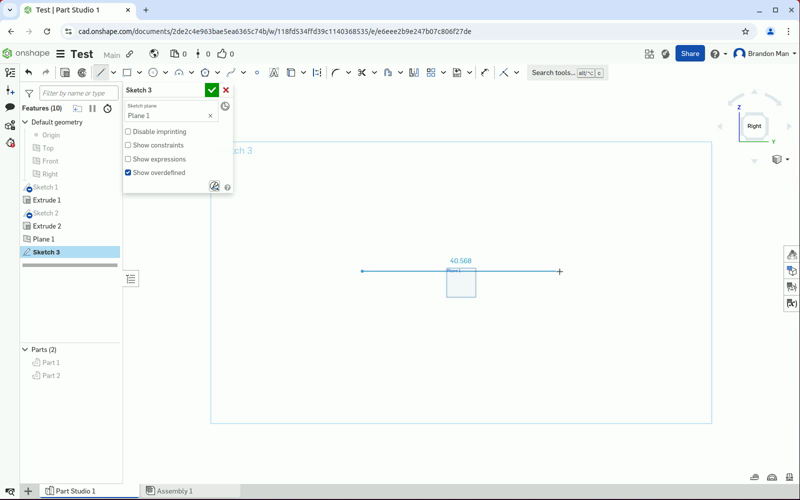
key_down(shift)
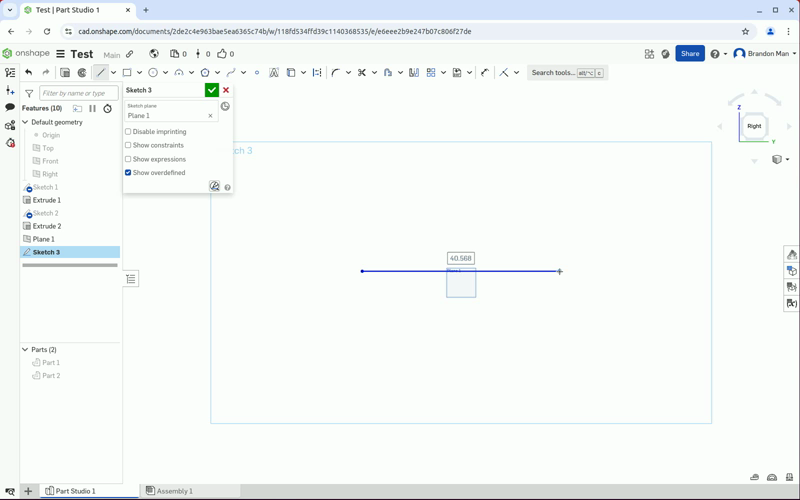
mouse_move(559, 169)
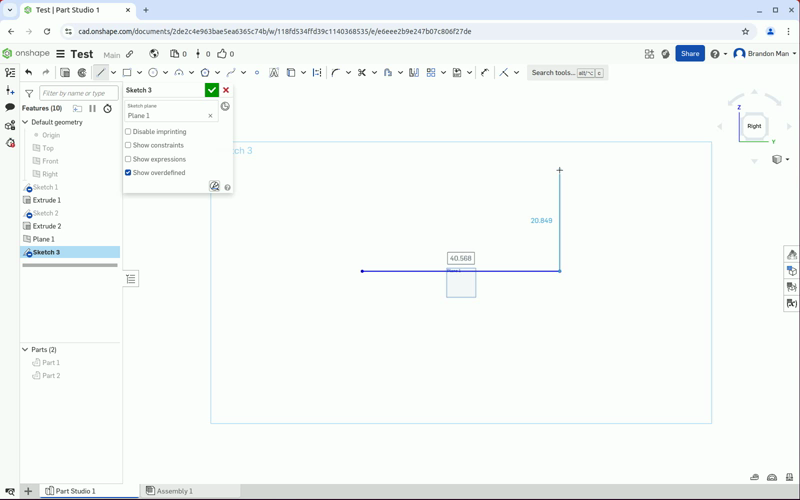
click(559, 169)
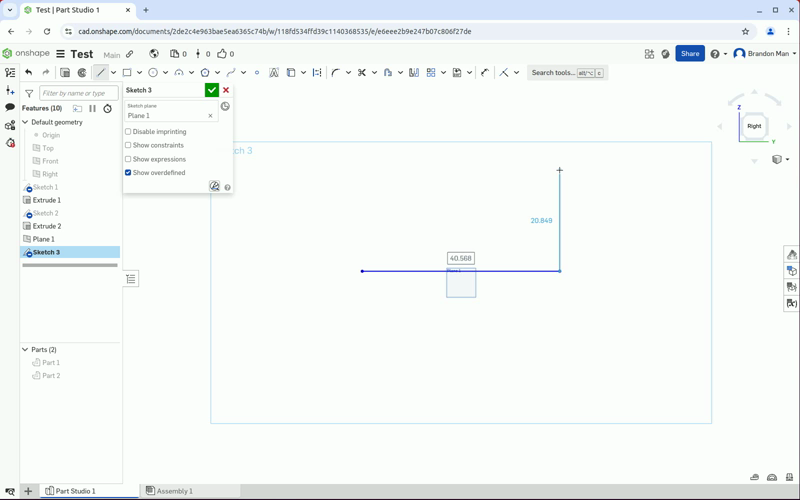
key_up(shift)
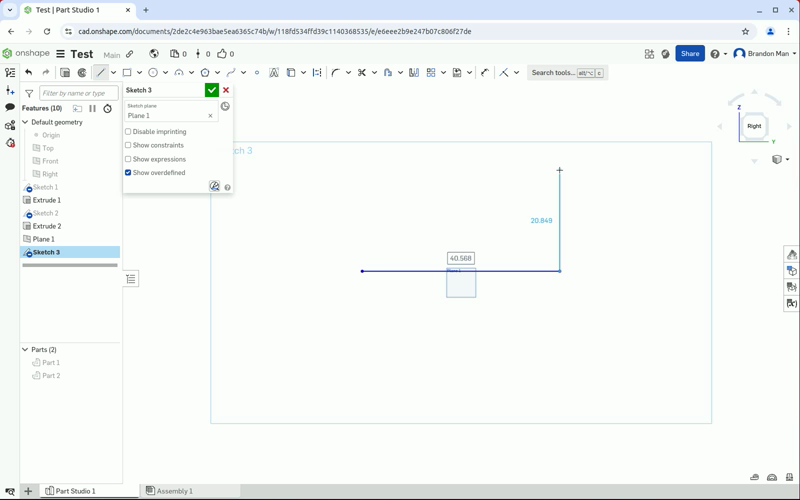
key_down(shift)
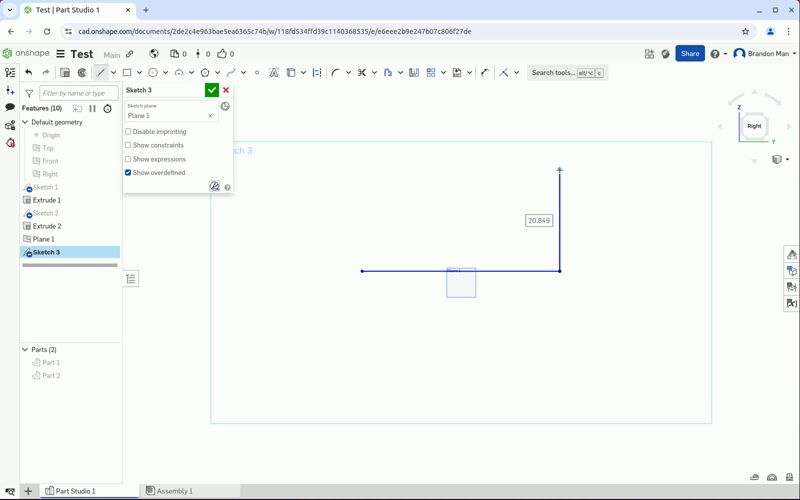
mouse_move(362, 169)
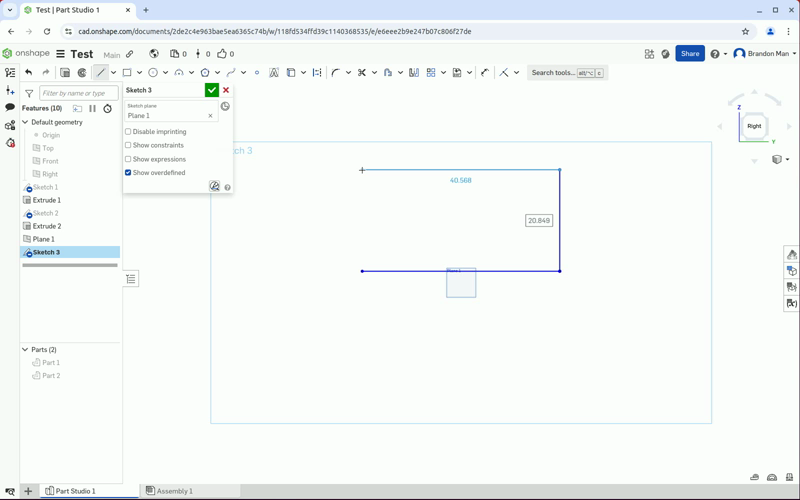
click(362, 169)
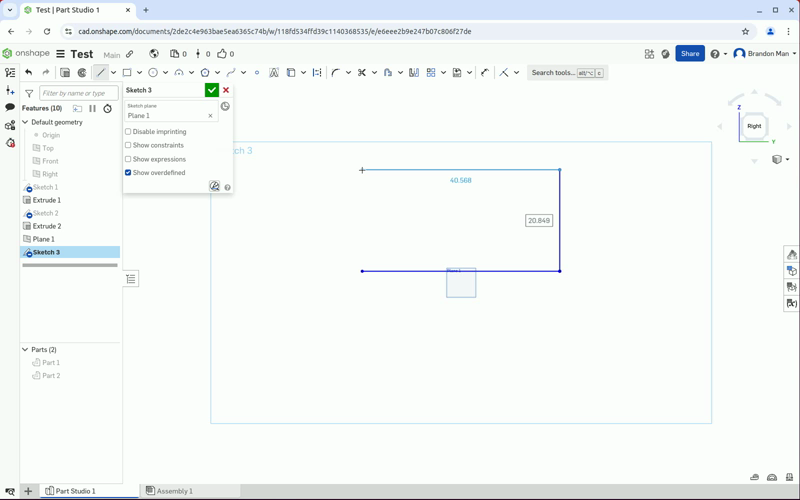
key_up(shift)
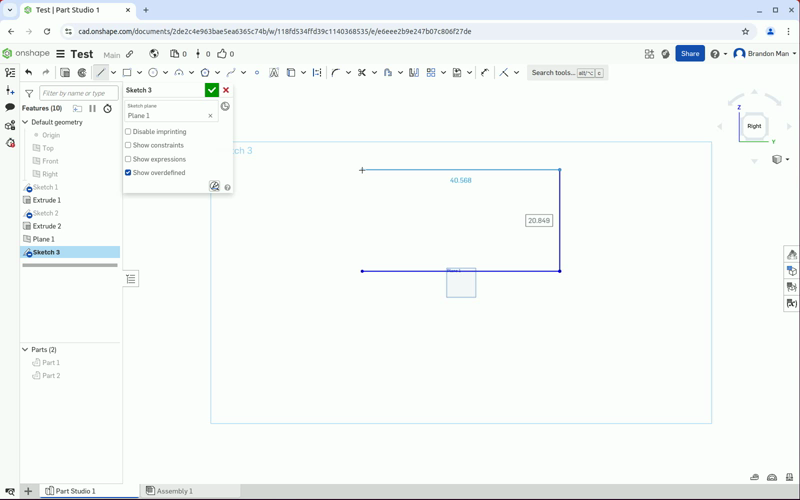
key_down(shift)
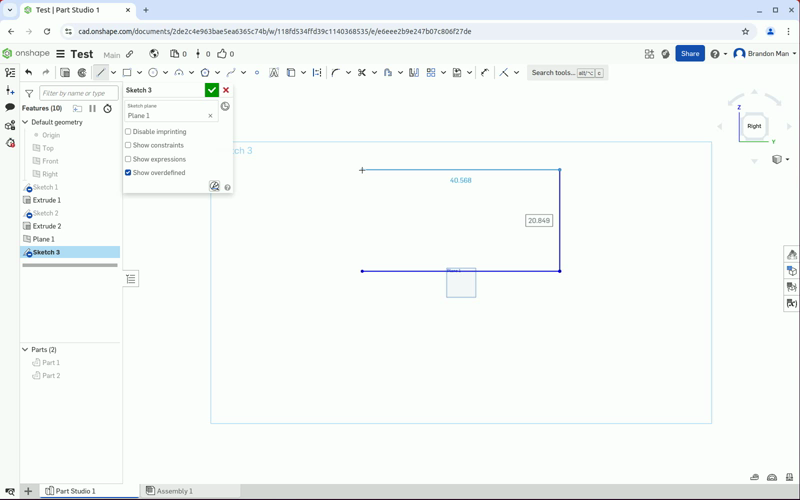
mouse_move(362, 271)
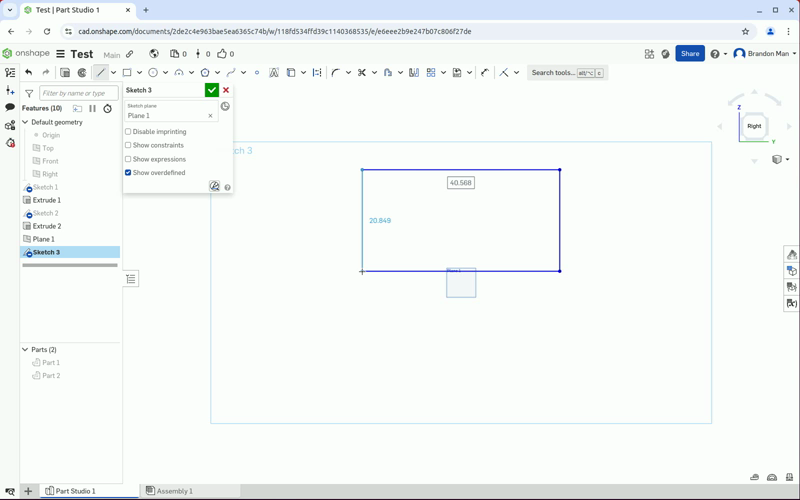
key_up(shift)
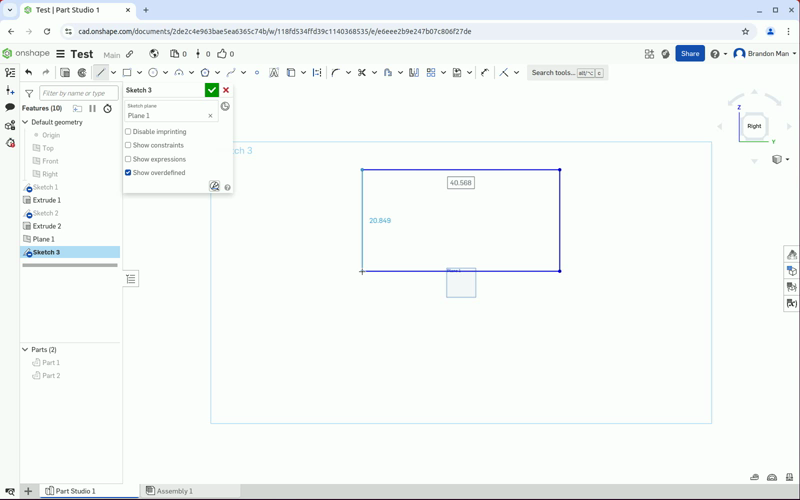
click(362, 271)
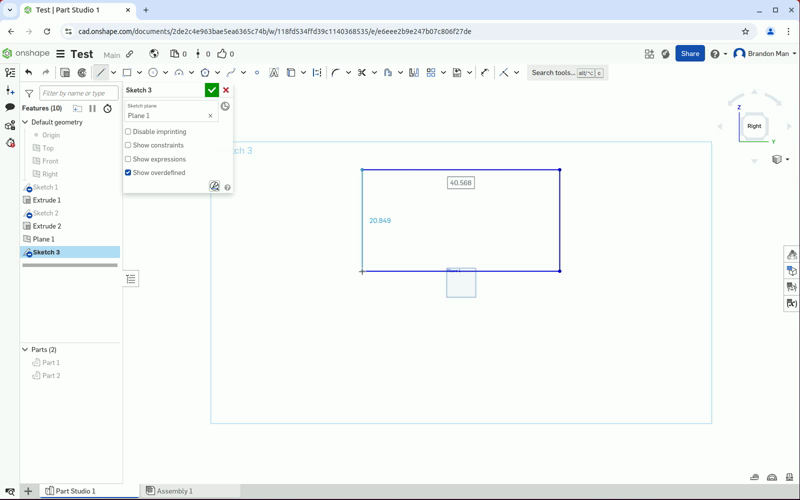
key(esc)
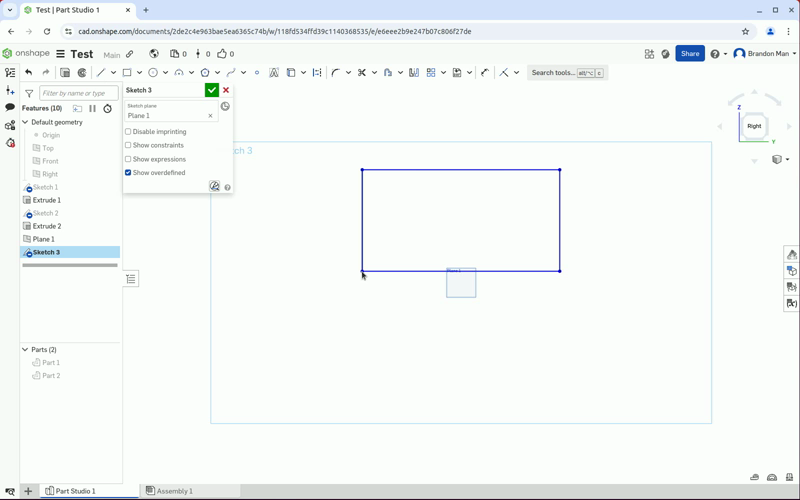
mouse_move(491, 252)
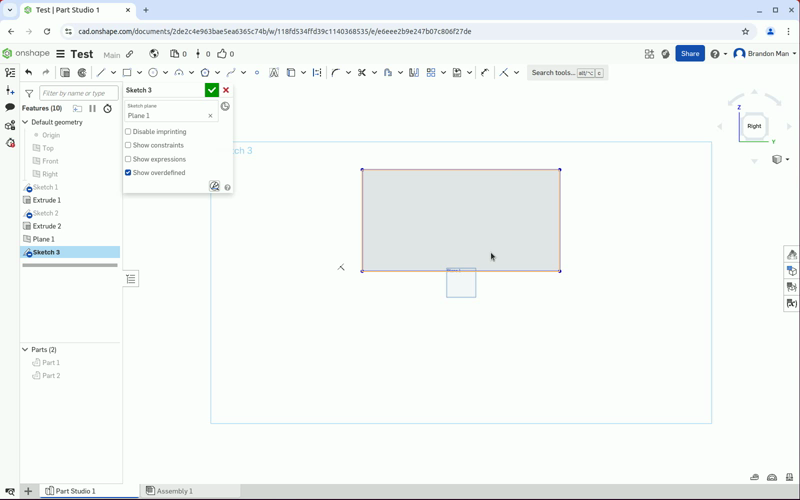
click(491, 252)
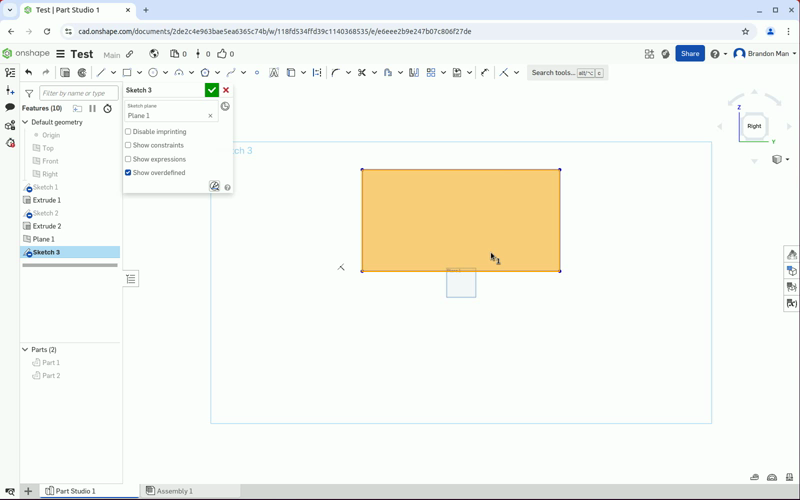
mouse_move(73, 352)
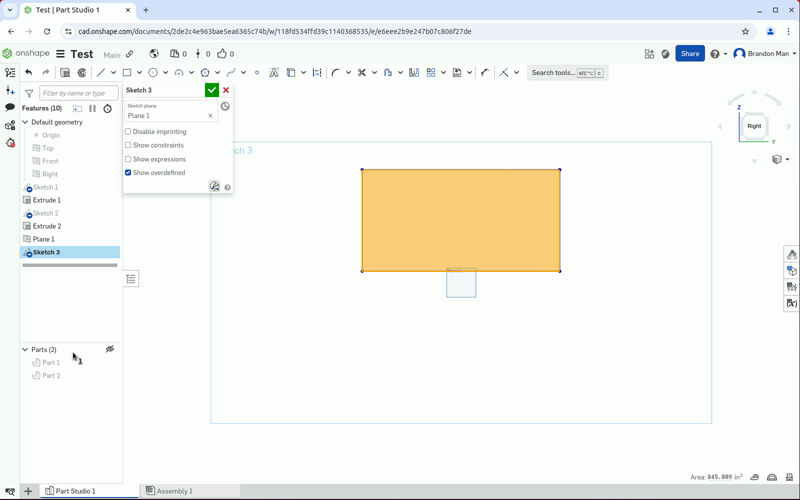
key(shift+y)
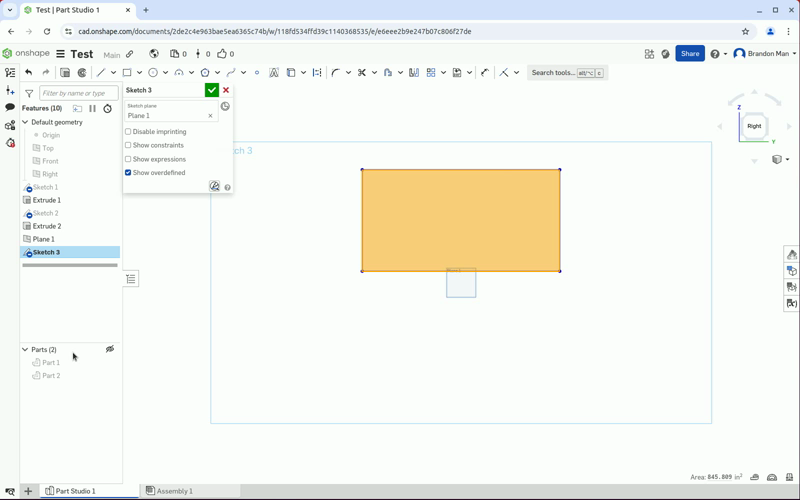
key(shift+e)
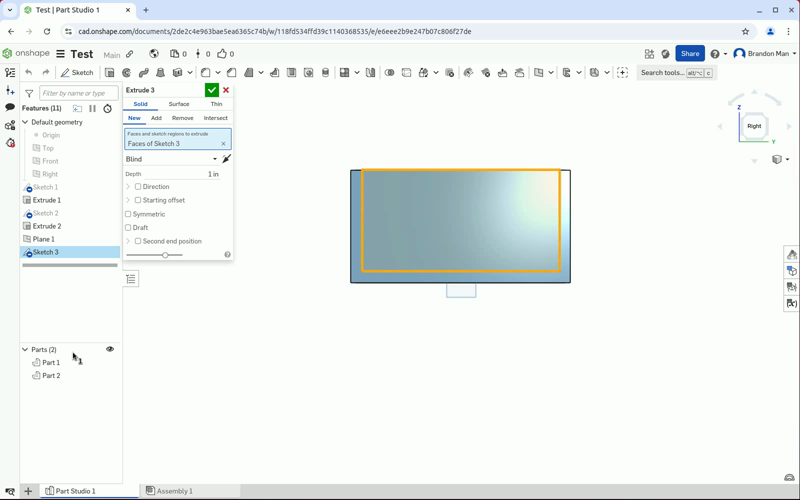
mouse_move(143, 106)
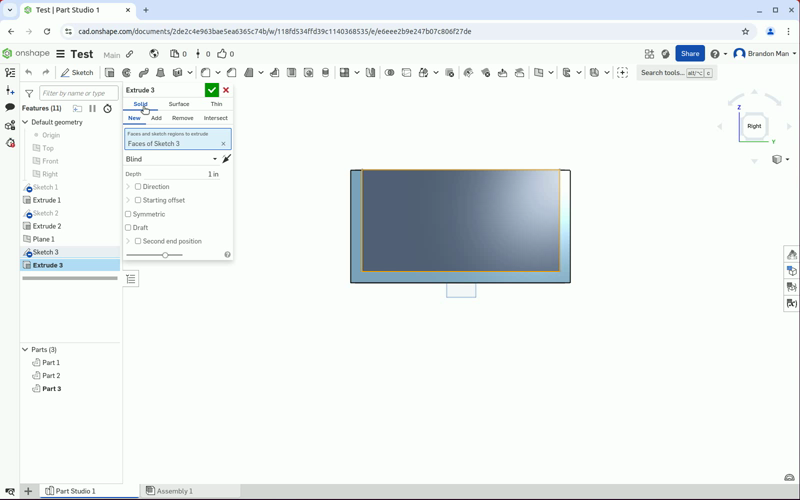
click(143, 106)
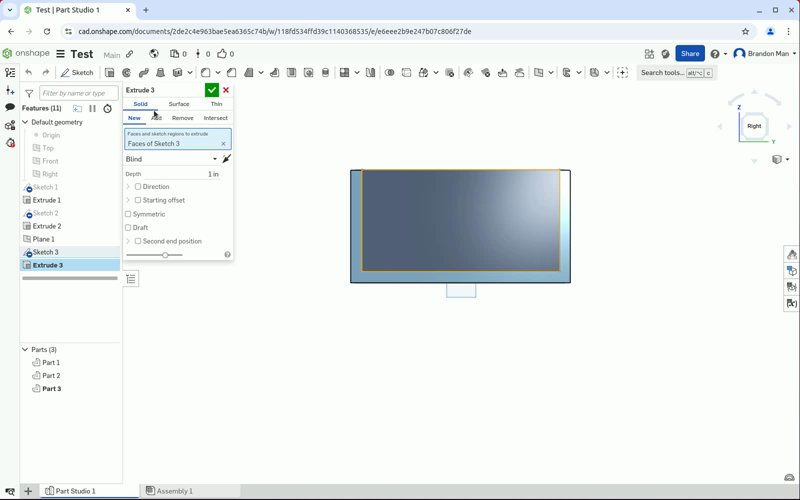
mouse_move(186, 120)
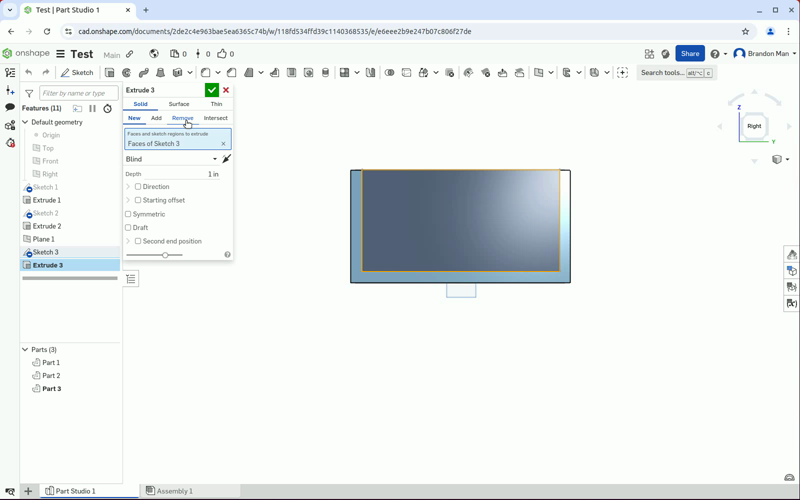
click(186, 120)
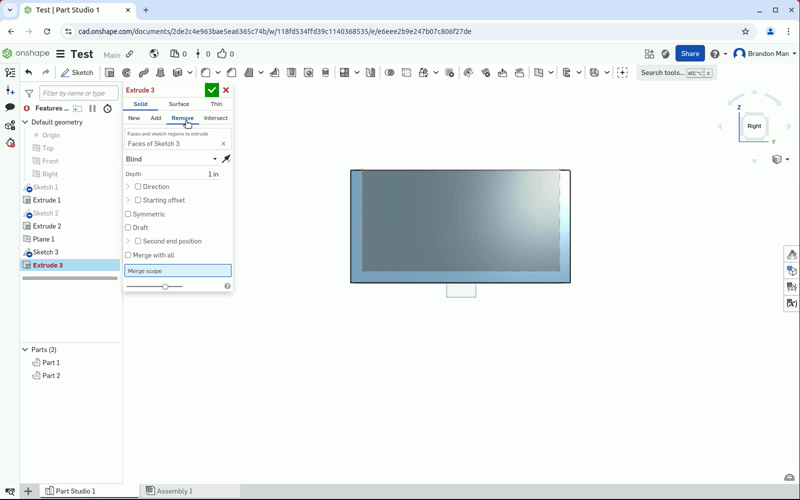
key(tab, 4)
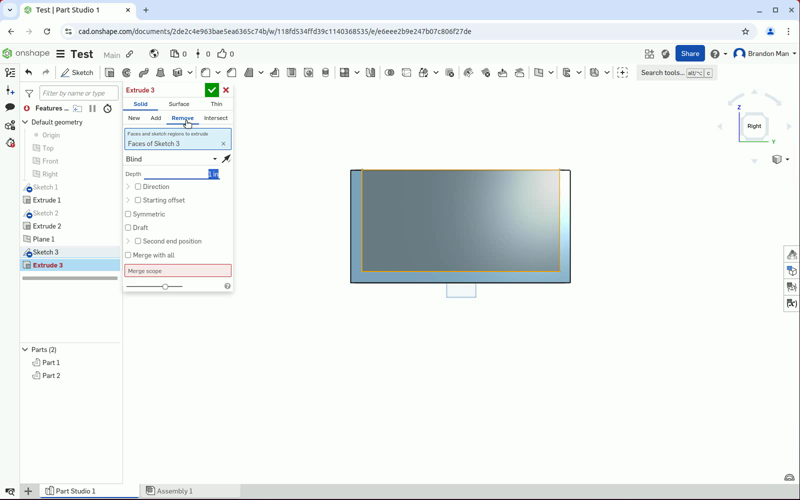
text(1.926)
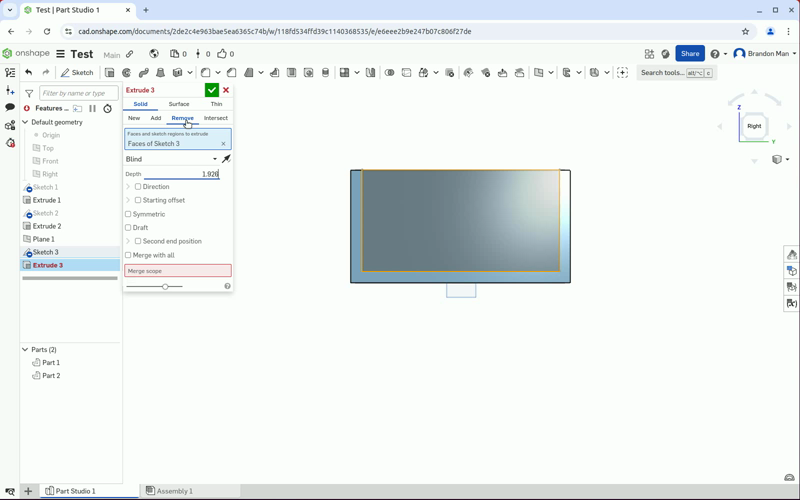
key(tab, 6)
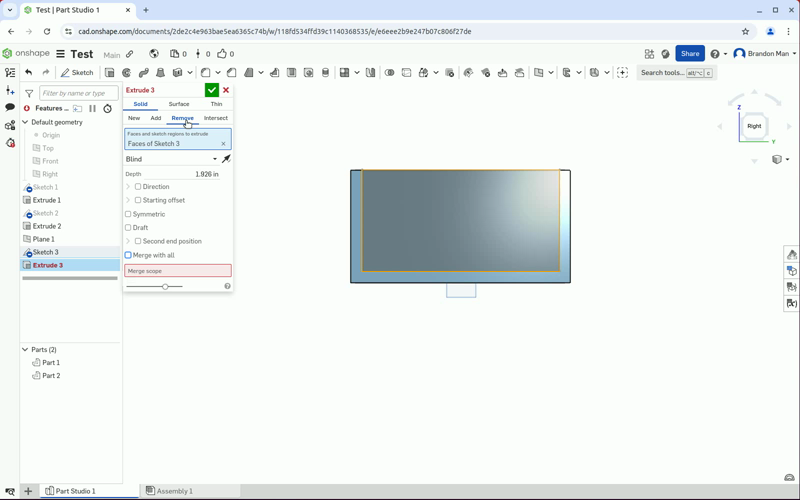
key(space)
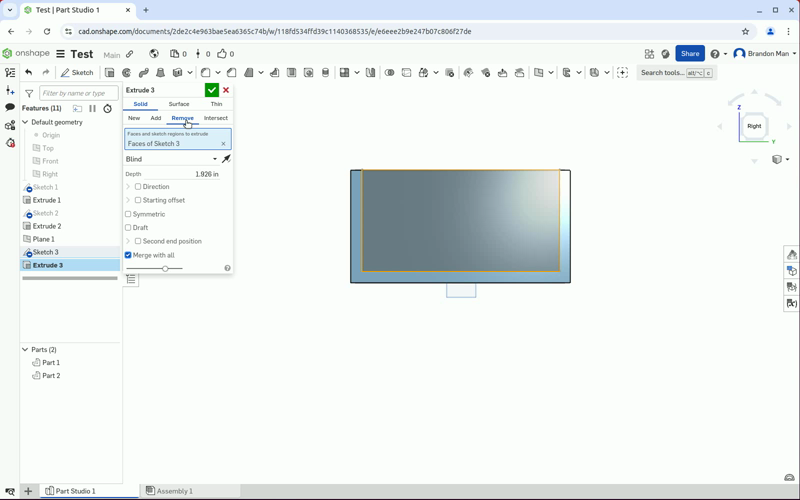
key(enter)
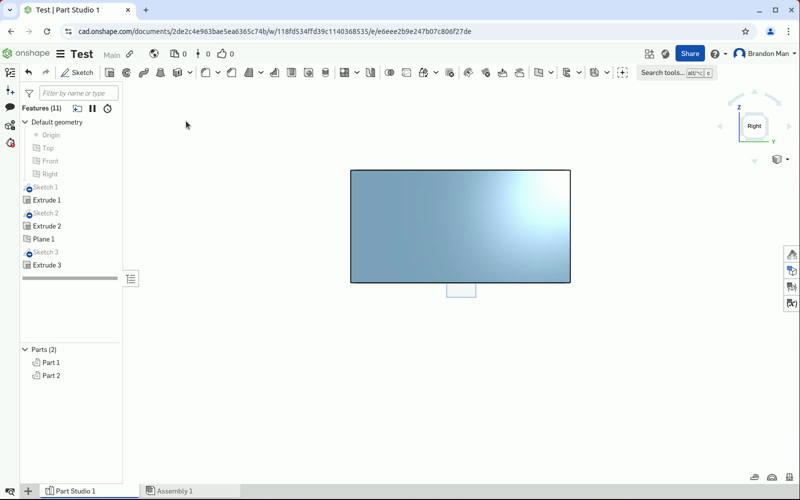
key(shift+h)
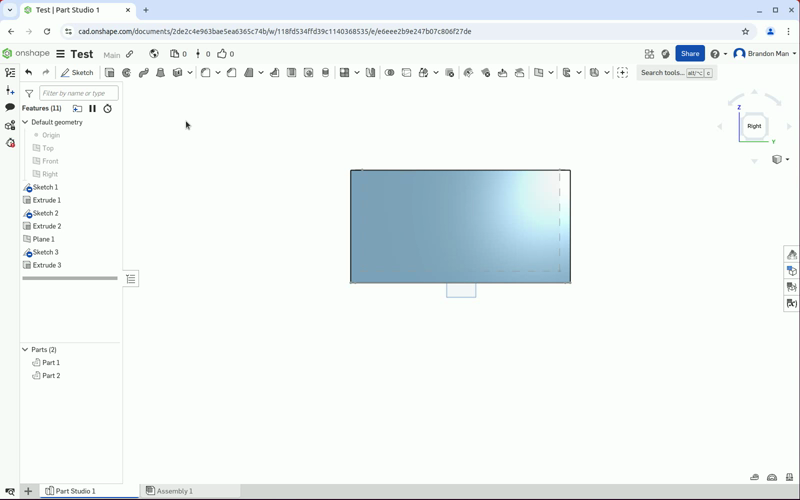
key(shift+h)
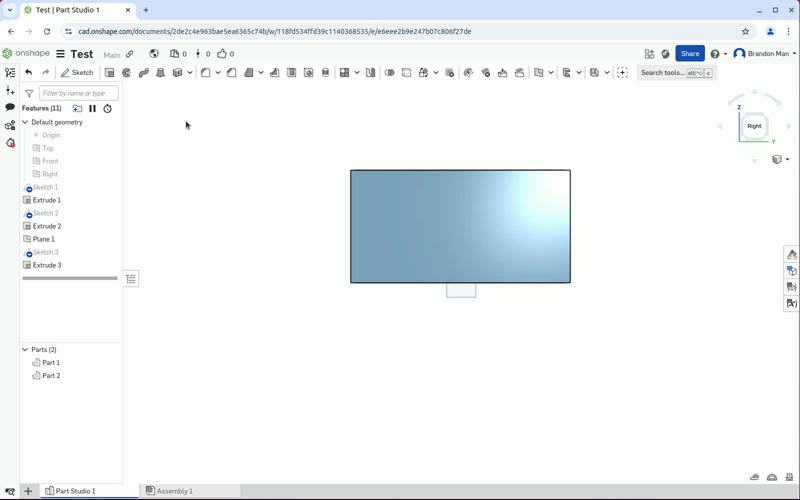
mouse_move(73, 189)
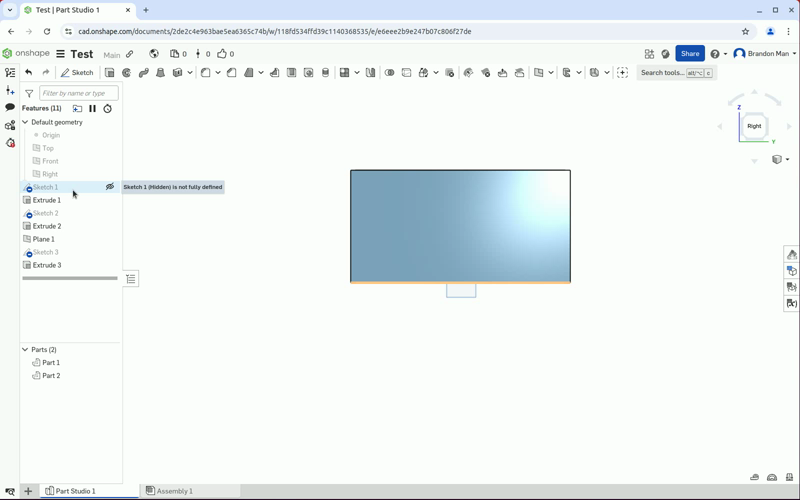
click(73, 189)
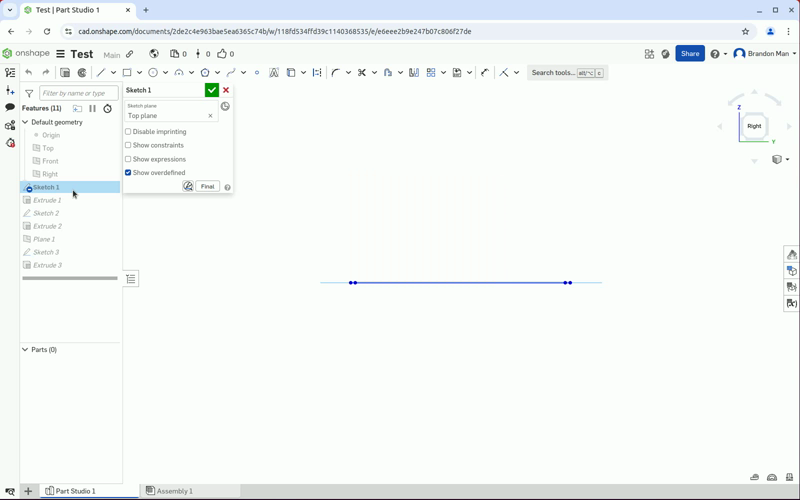
mouse_move(229, 92)
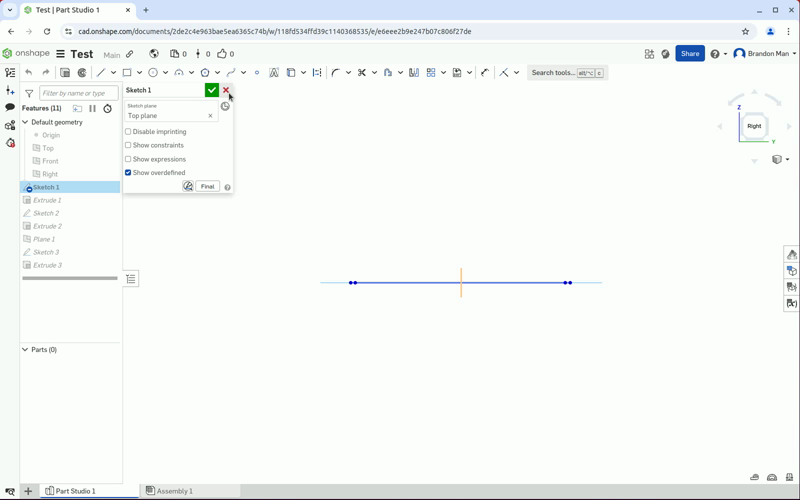
click(229, 92)
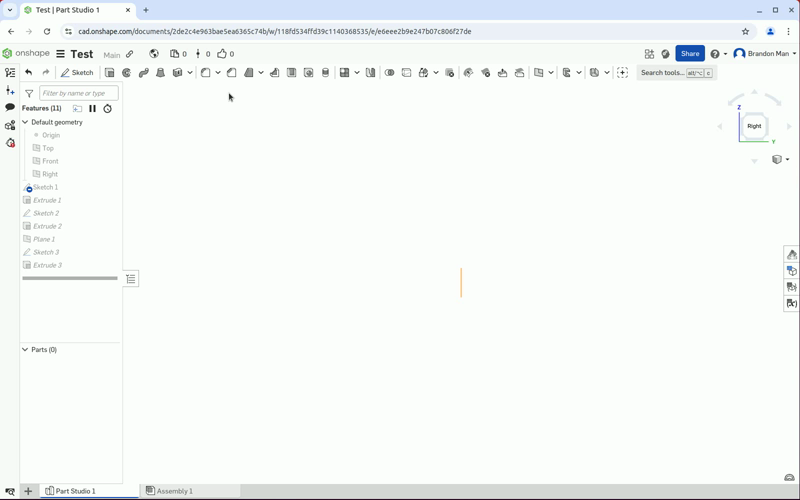
mouse_move(73, 352)
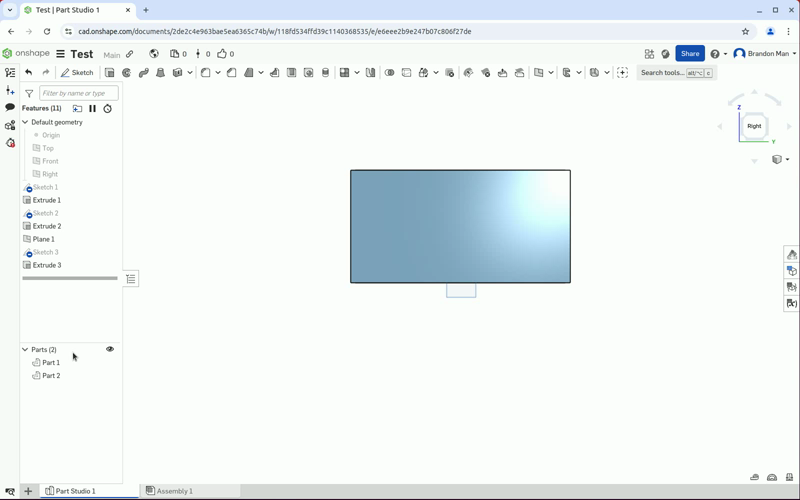
key(y)
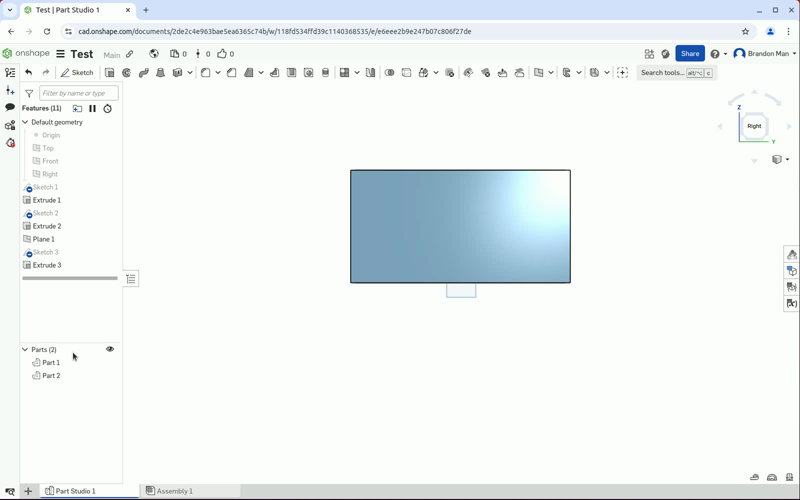
key(shift+p)
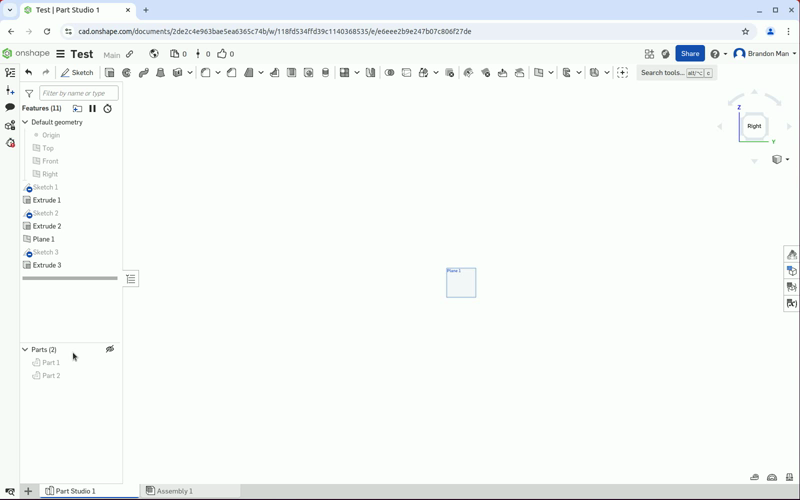
key(space)
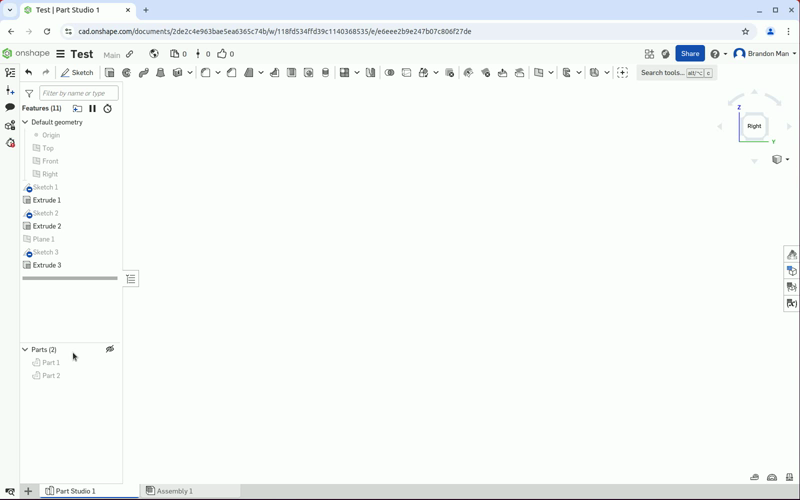
key_down(shift)
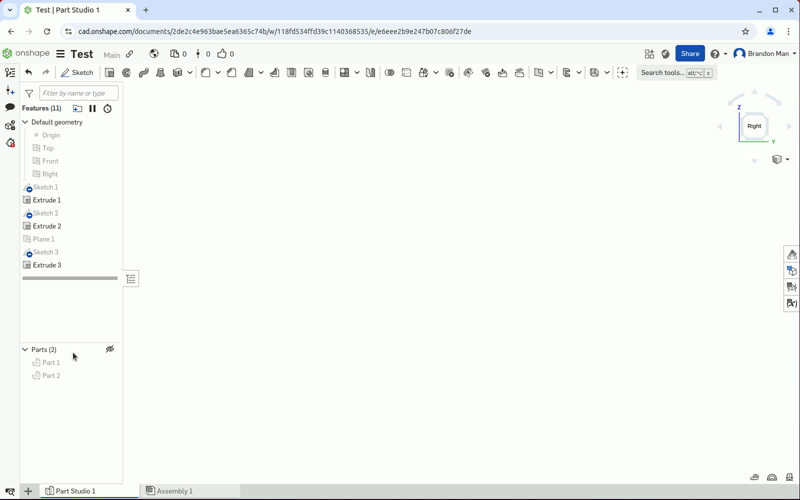
key(right)
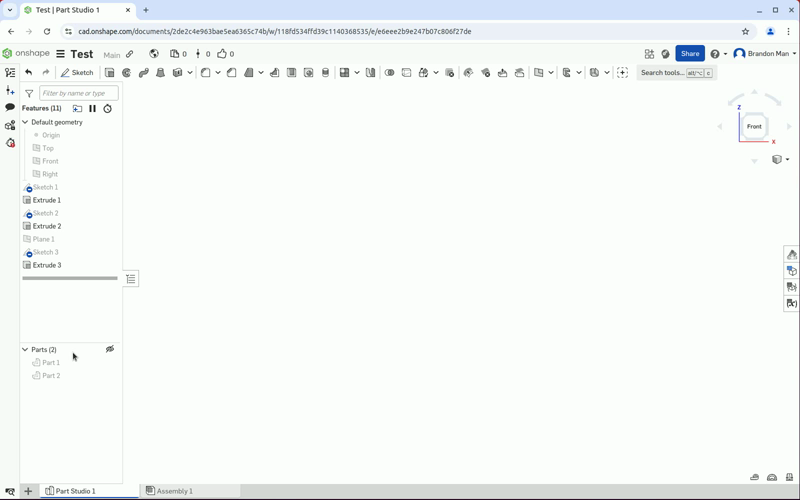
key_up(shift)
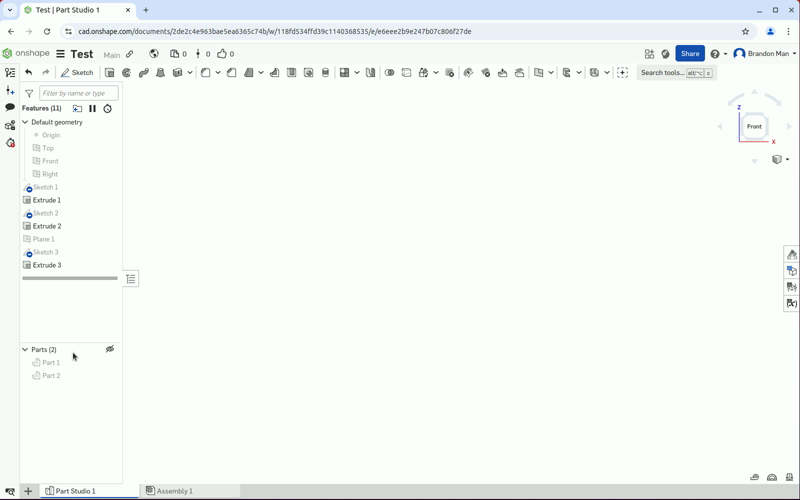
key(space)
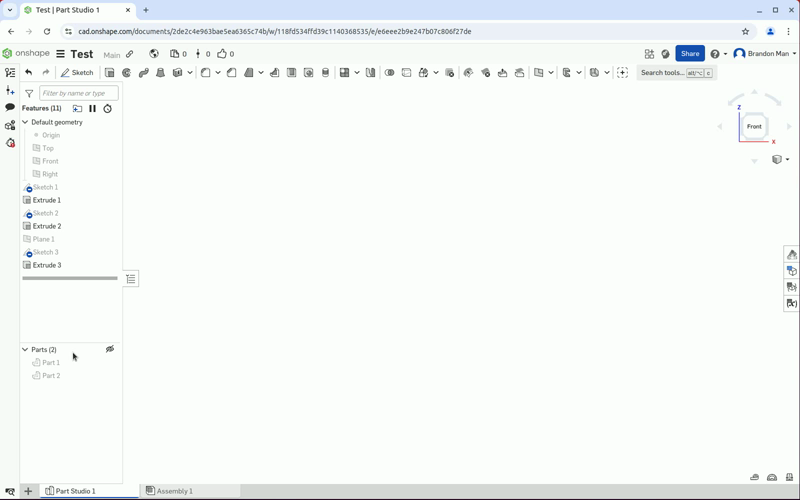
key_down(shift)
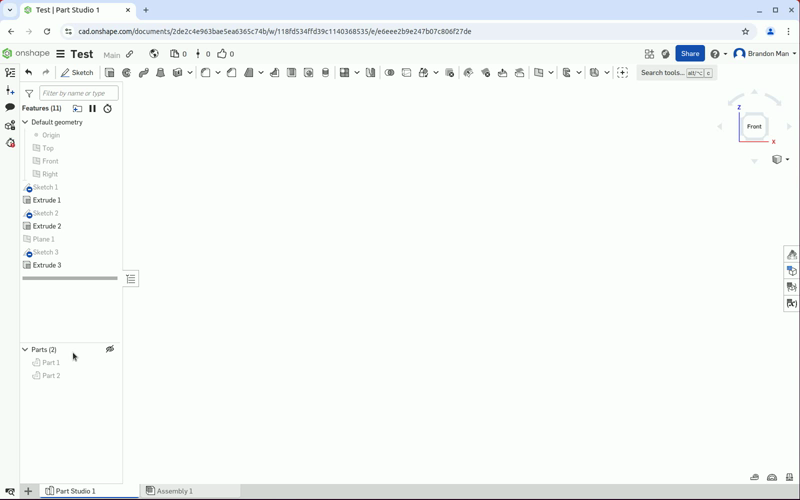
key(down)
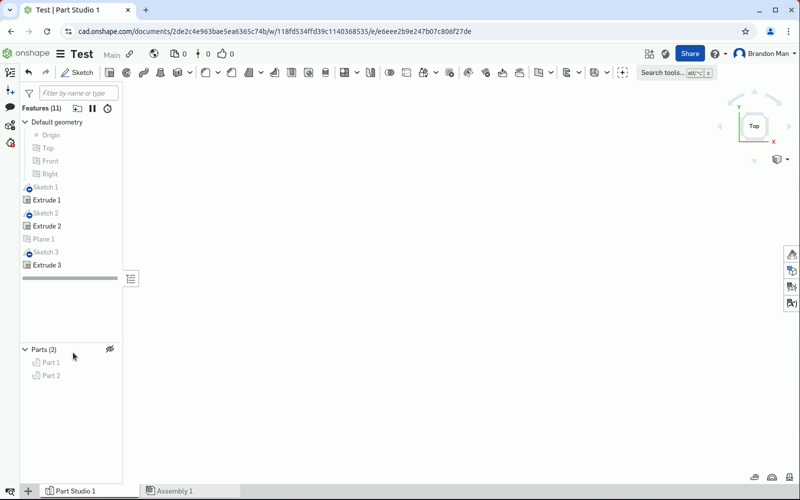
key_up(shift)
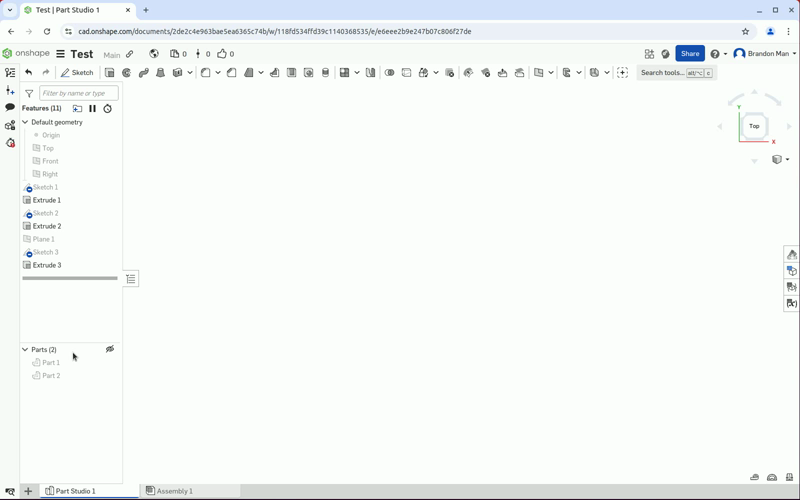
mouse_move(73, 352)
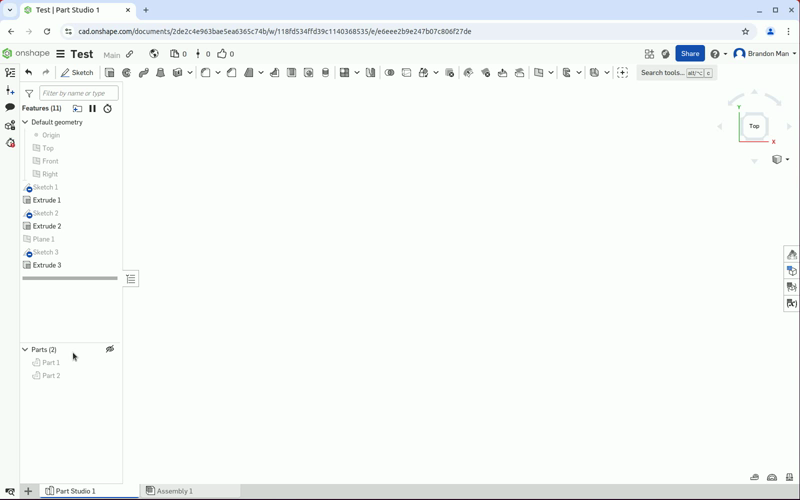
key(shift+y)
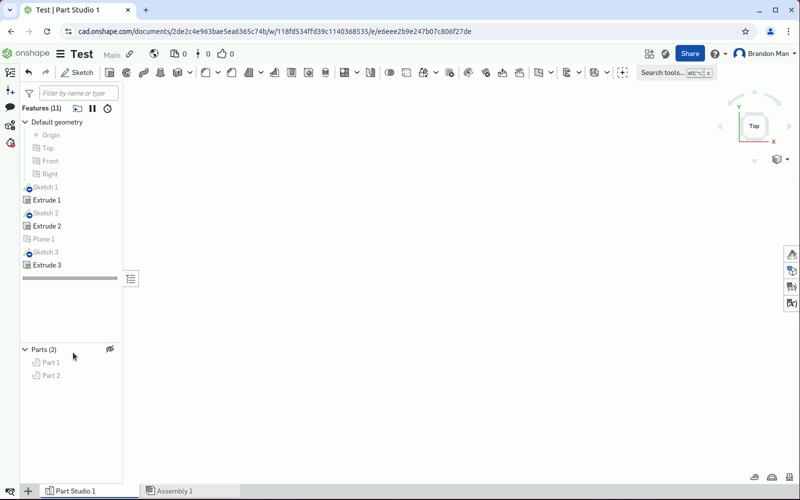
key(shift+s)
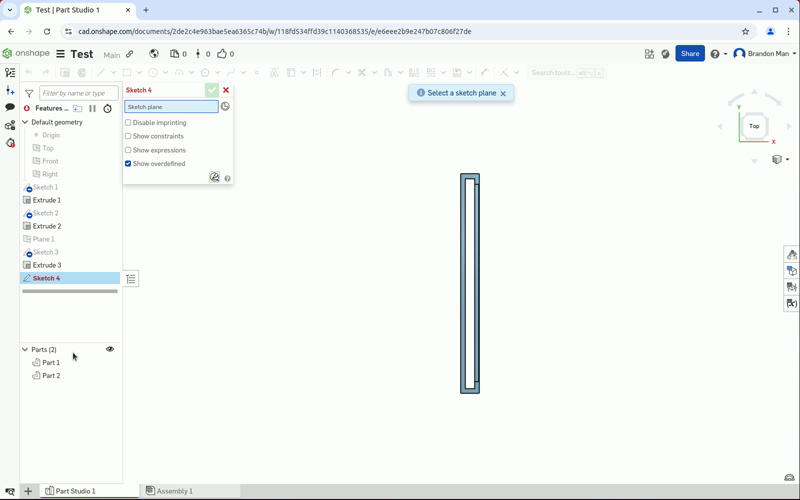
mouse_move(73, 150)
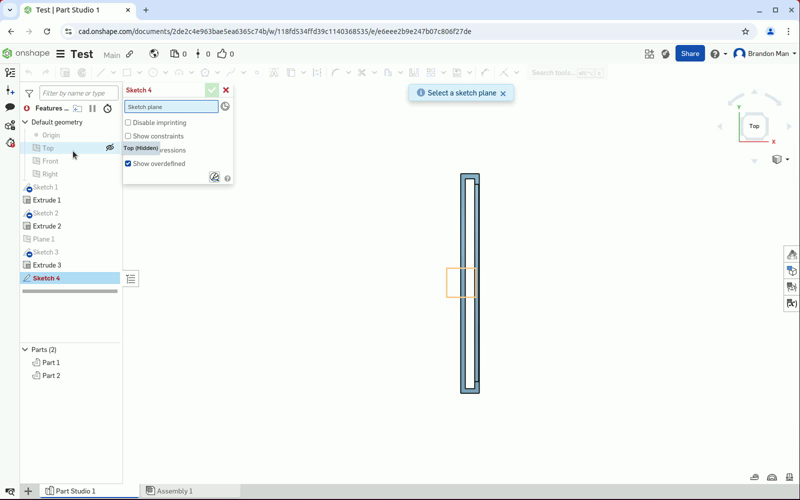
click(73, 150)
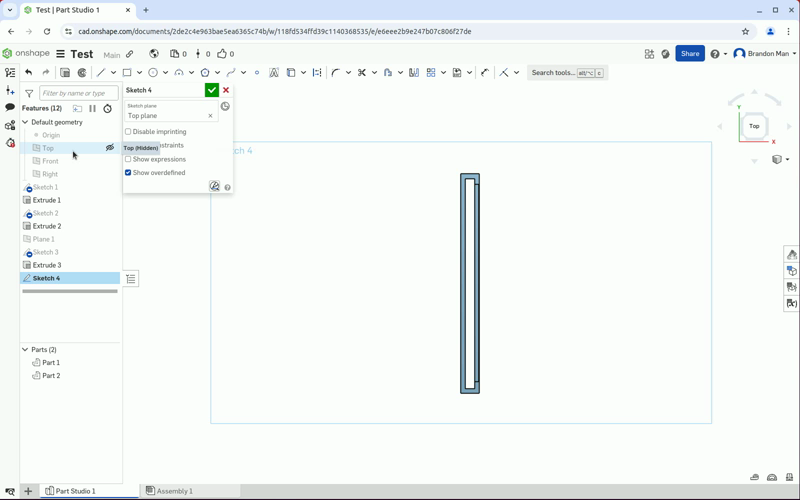
mouse_move(73, 352)
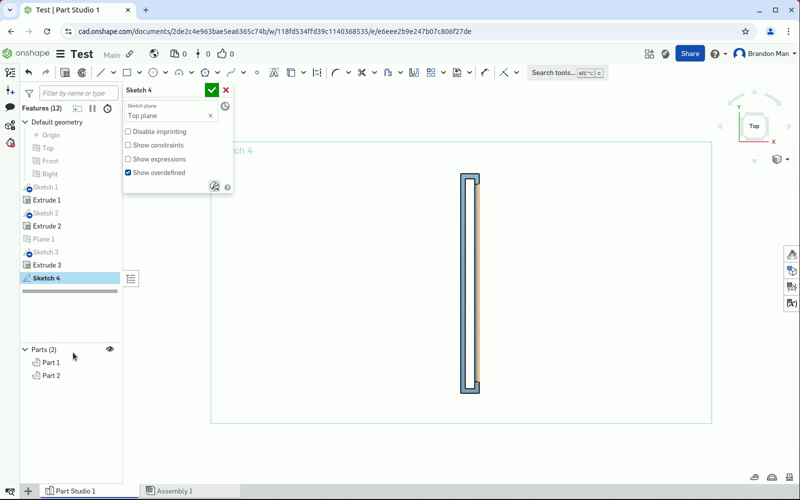
key(y)
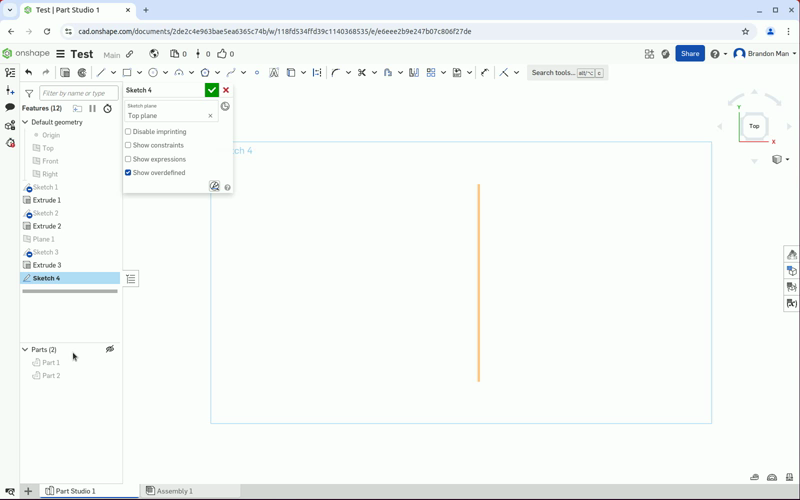
key(l)
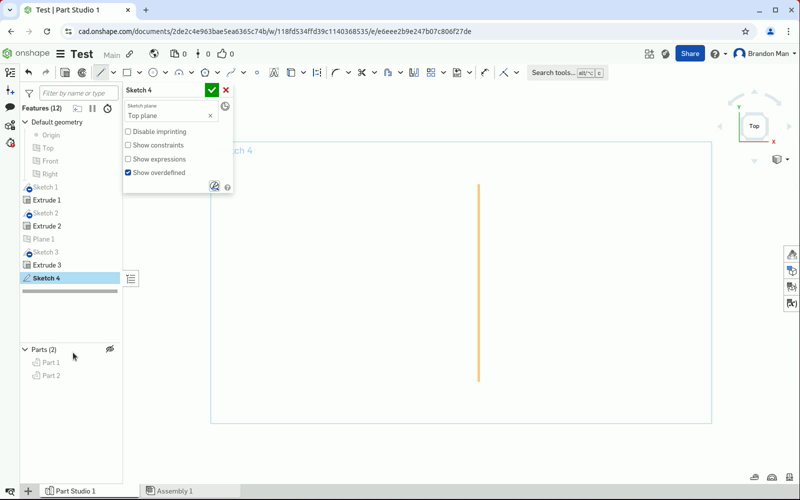
key_down(shift)
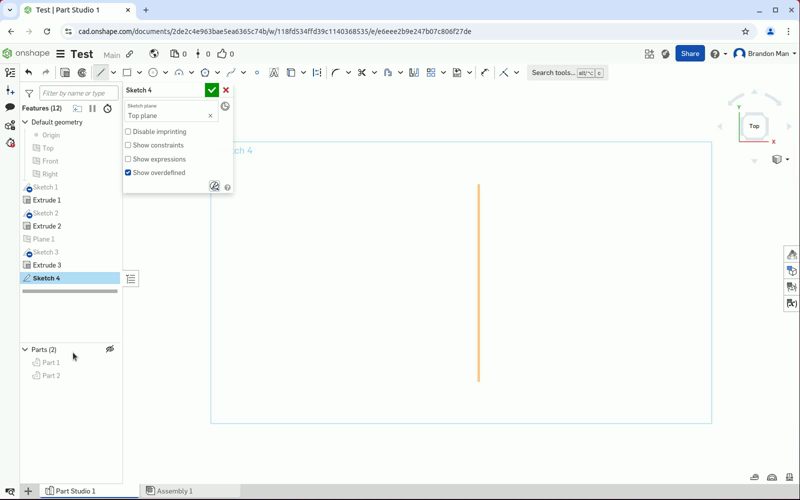
mouse_move(465, 388)
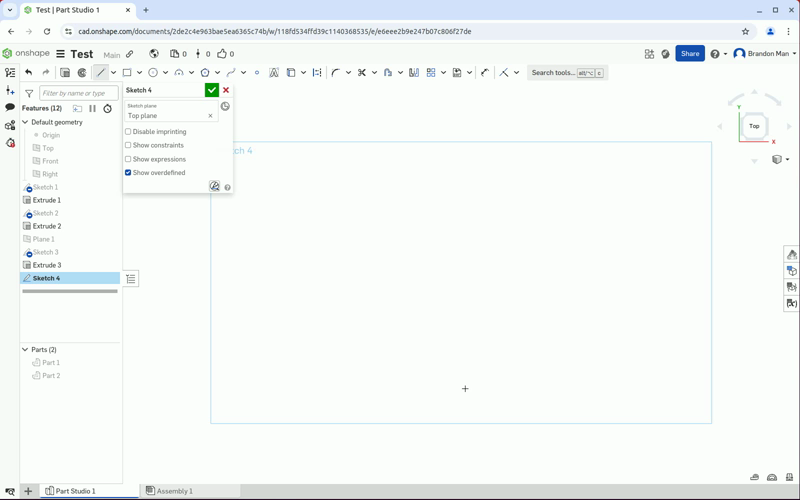
click(465, 388)
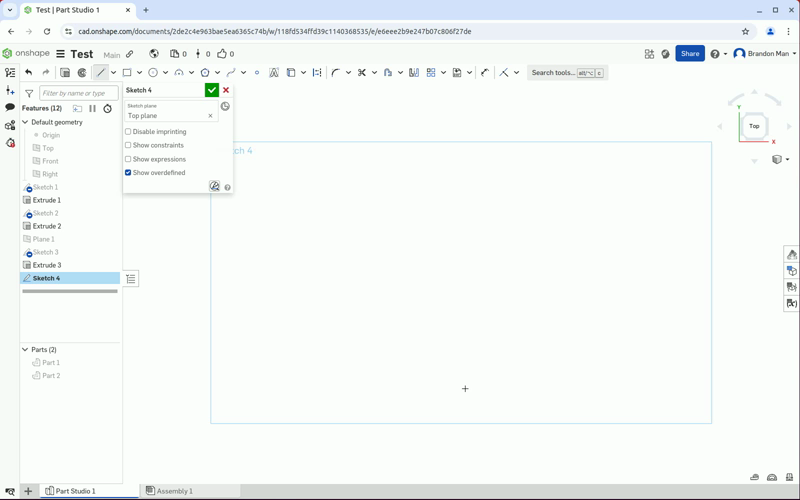
key_up(shift)
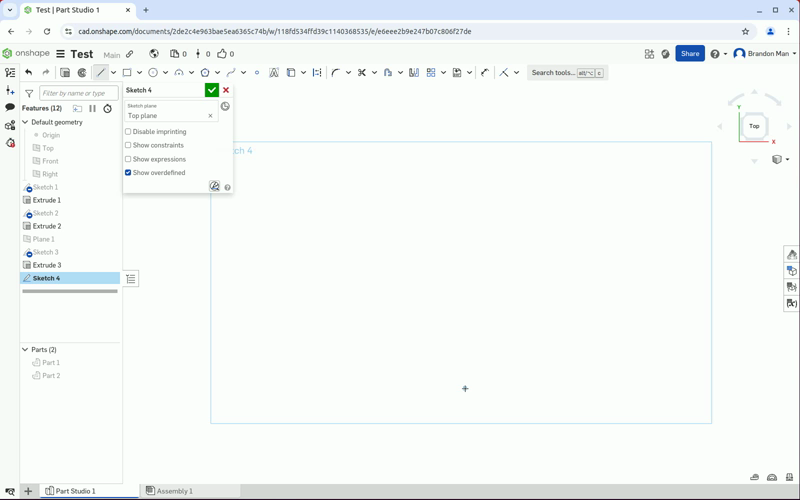
key_down(shift)
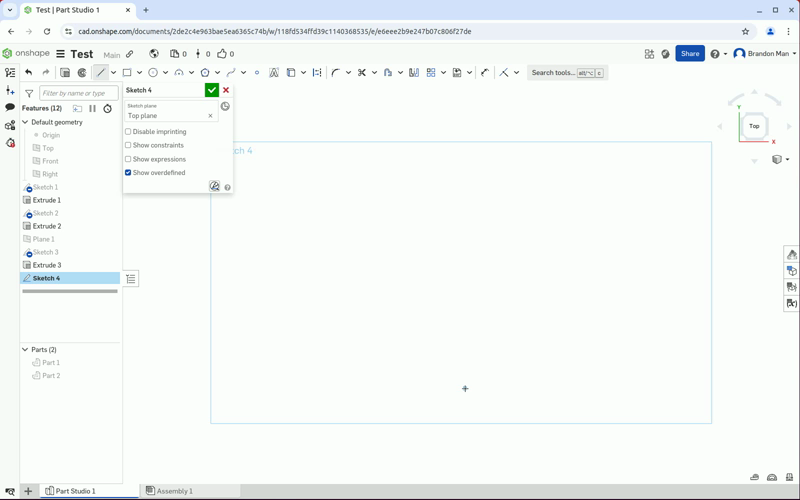
mouse_move(495, 388)
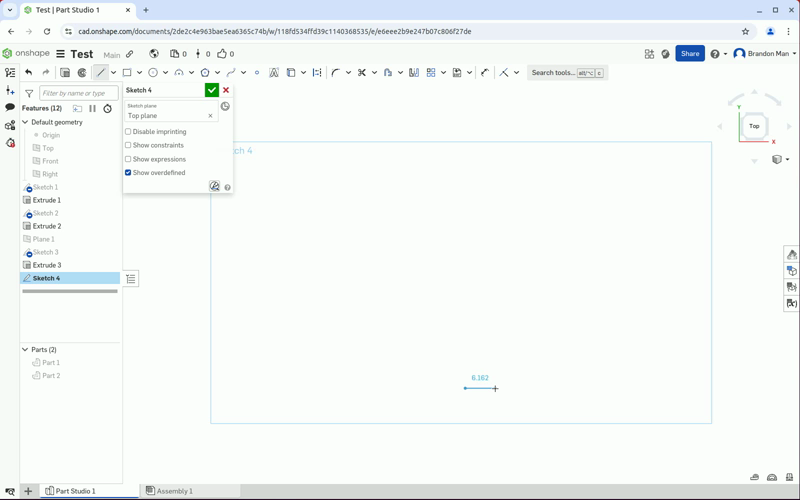
mouse_move(474, 388)
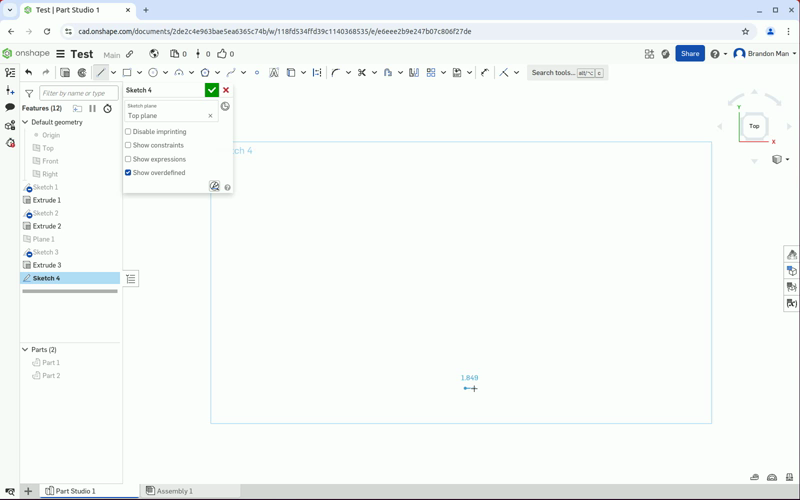
click(474, 388)
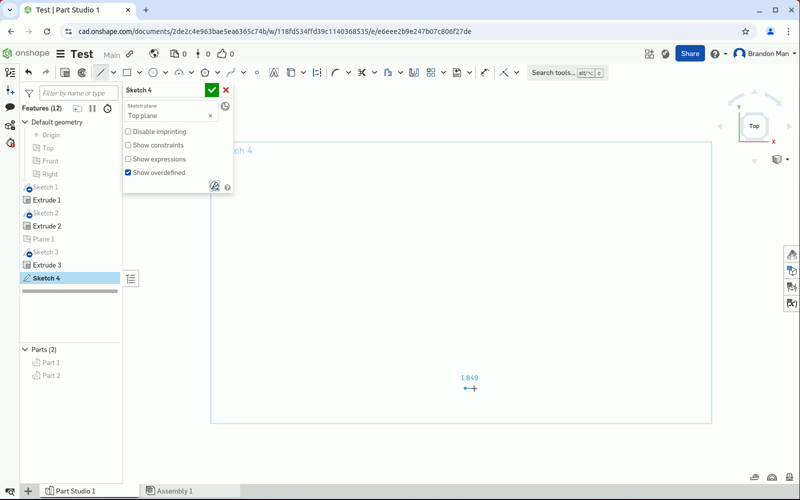
key_up(shift)
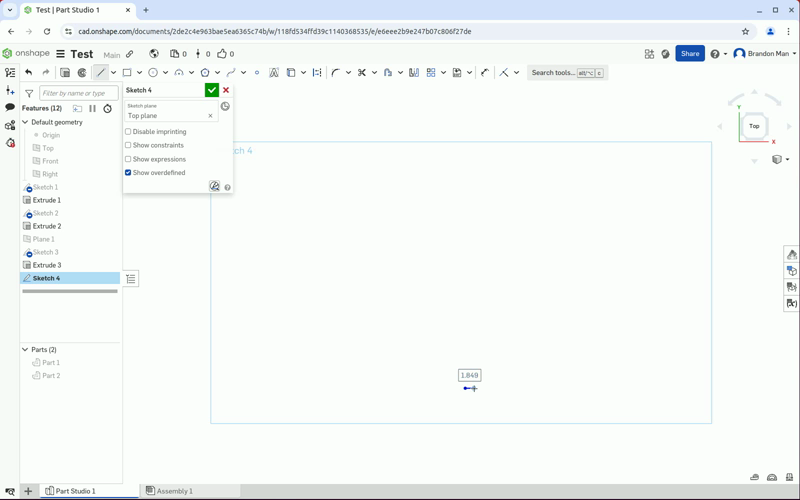
key_down(shift)
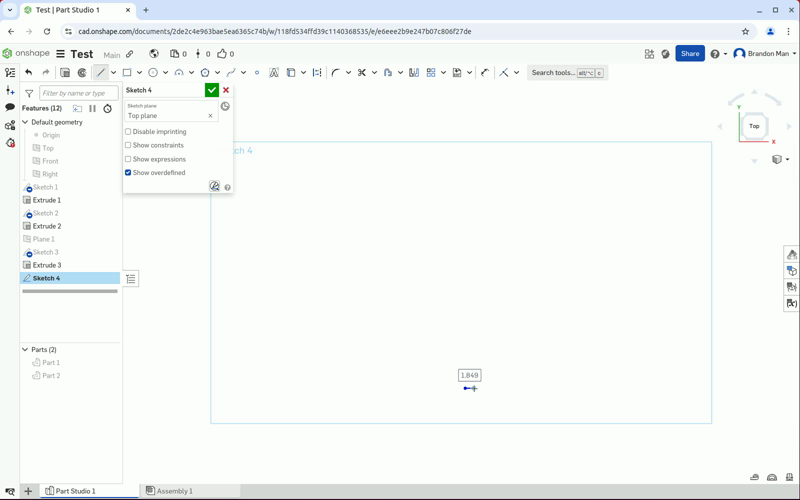
mouse_move(474, 178)
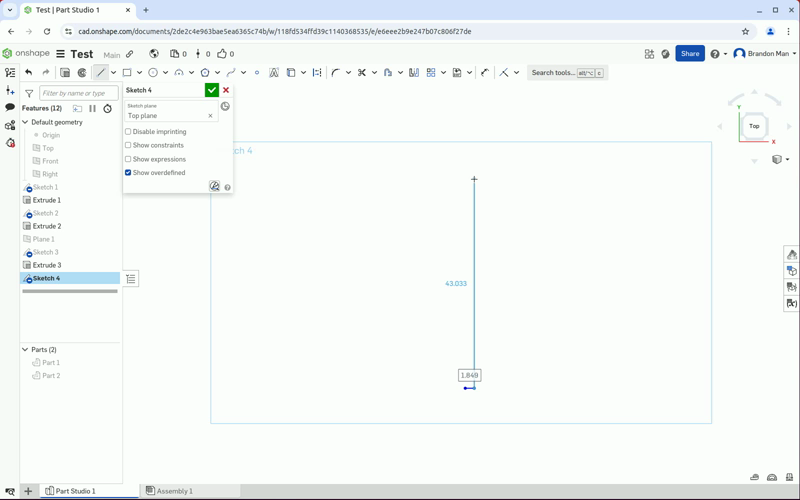
click(474, 178)
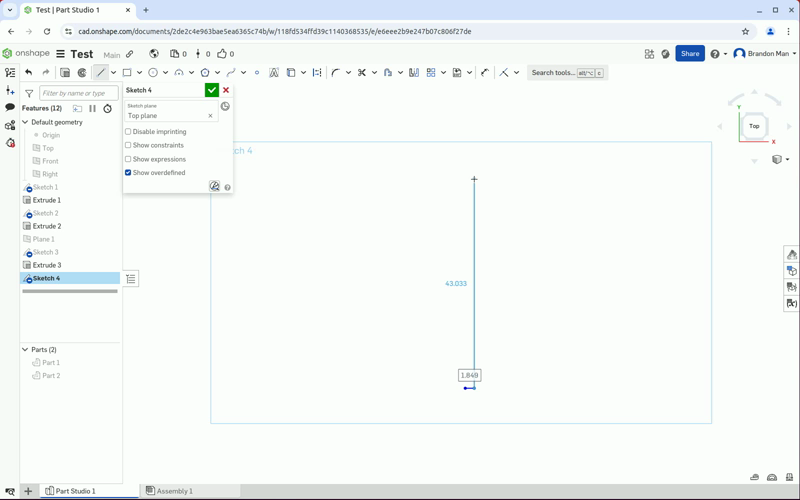
key_up(shift)
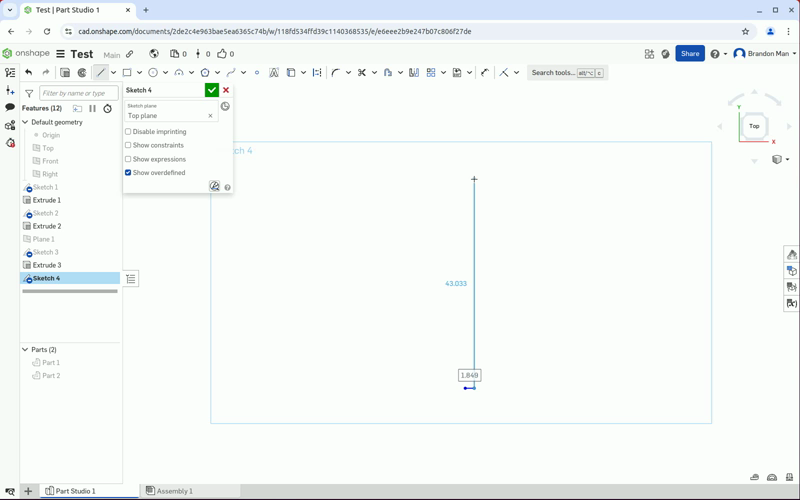
key_down(shift)
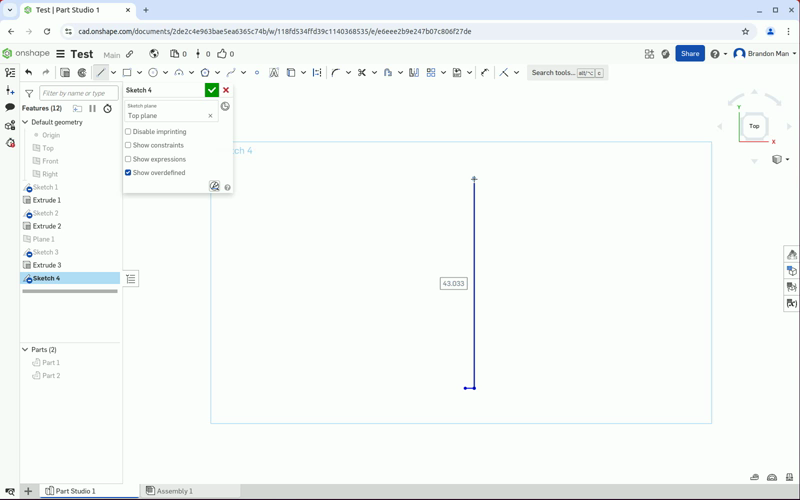
mouse_move(504, 178)
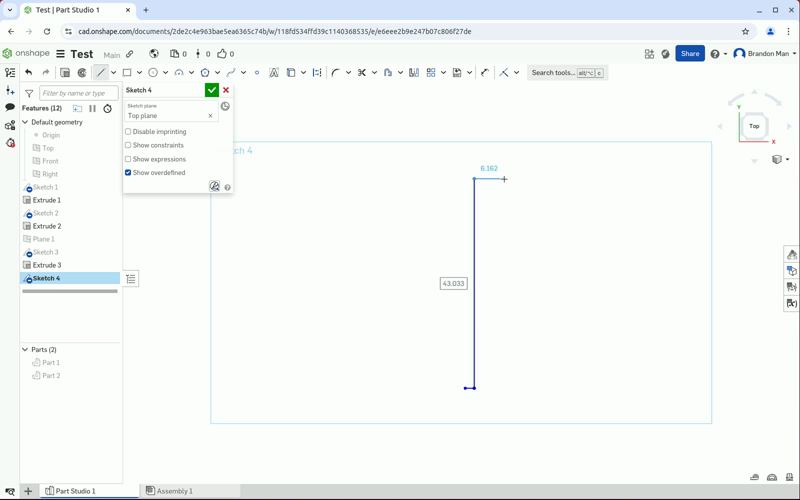
mouse_move(465, 178)
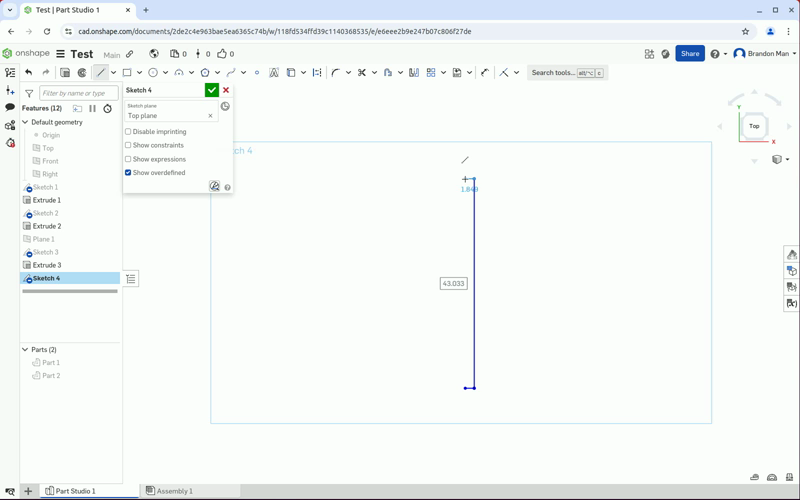
click(465, 178)
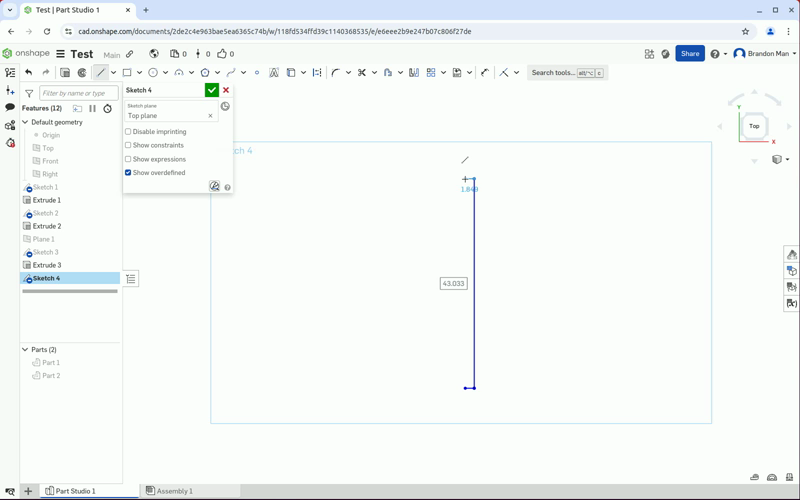
key_up(shift)
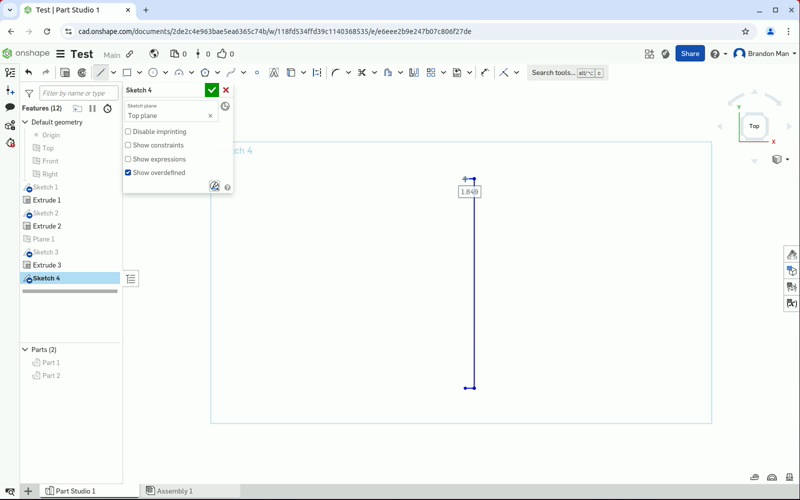
key_down(shift)
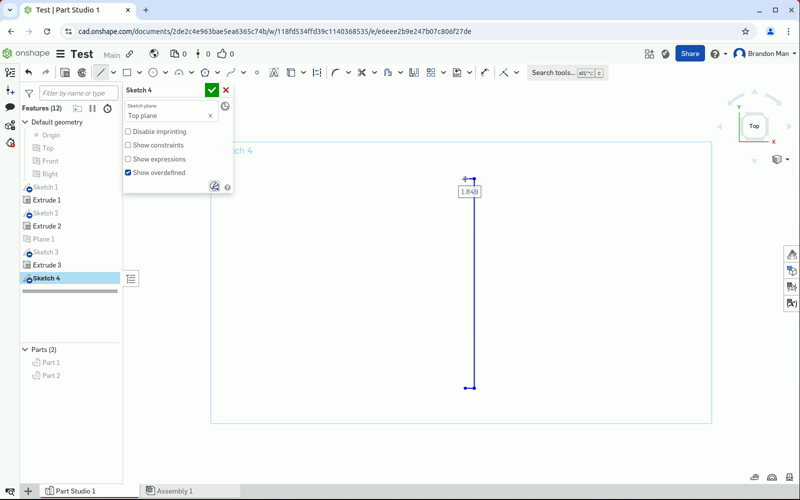
mouse_move(465, 388)
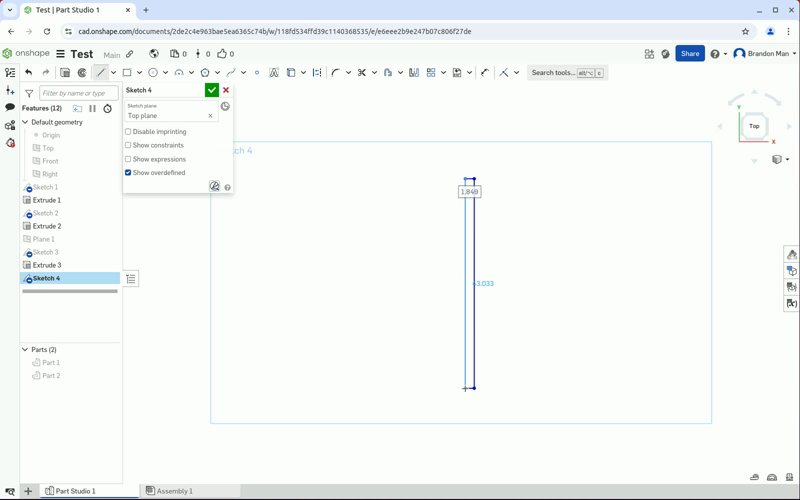
key_up(shift)
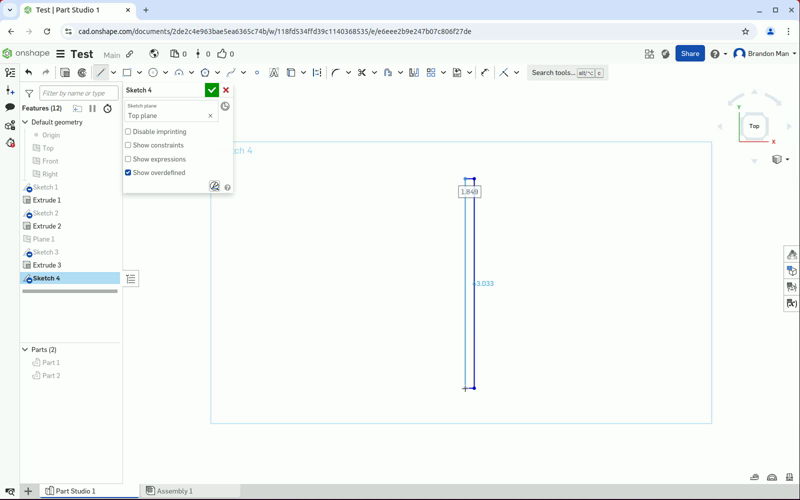
click(465, 388)
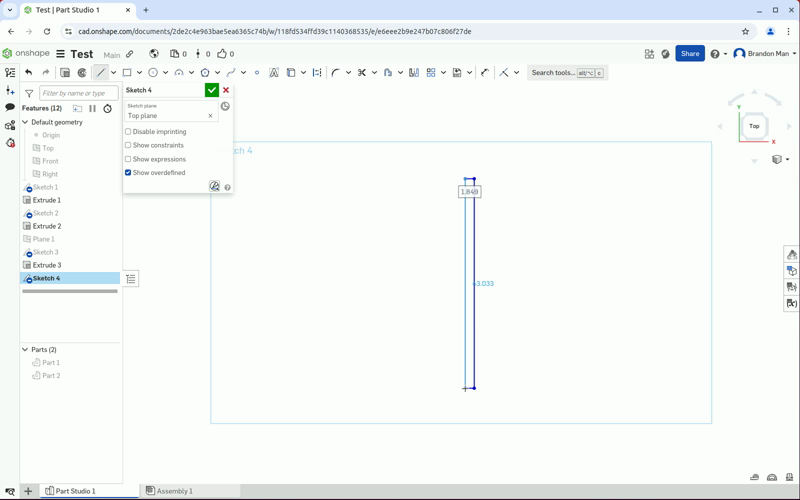
key(esc)
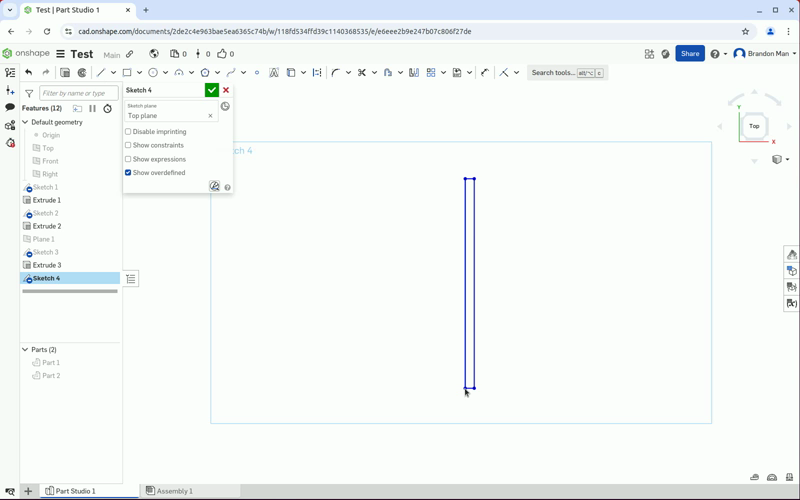
mouse_move(469, 383)
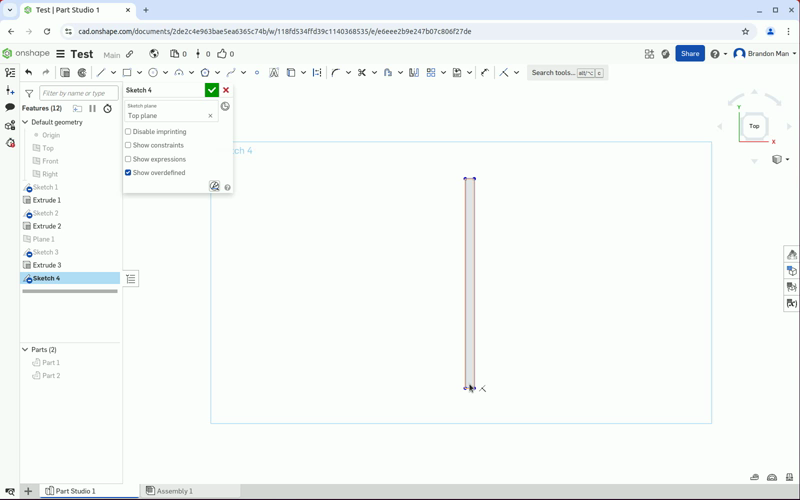
click(469, 383)
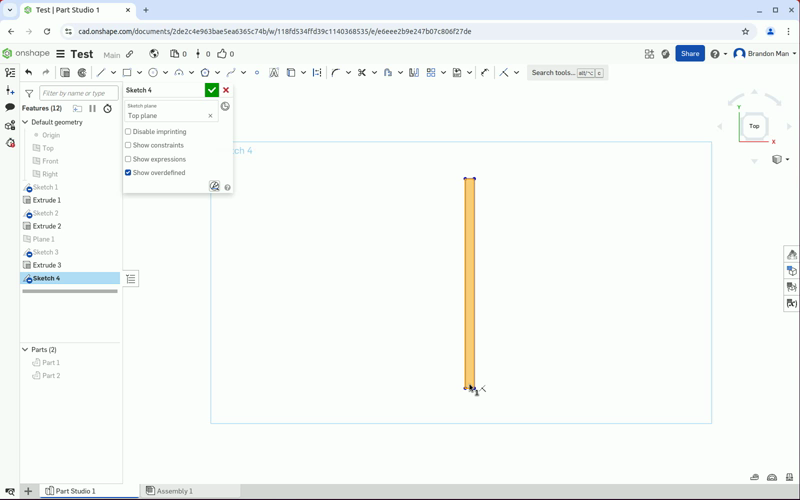
mouse_move(73, 352)
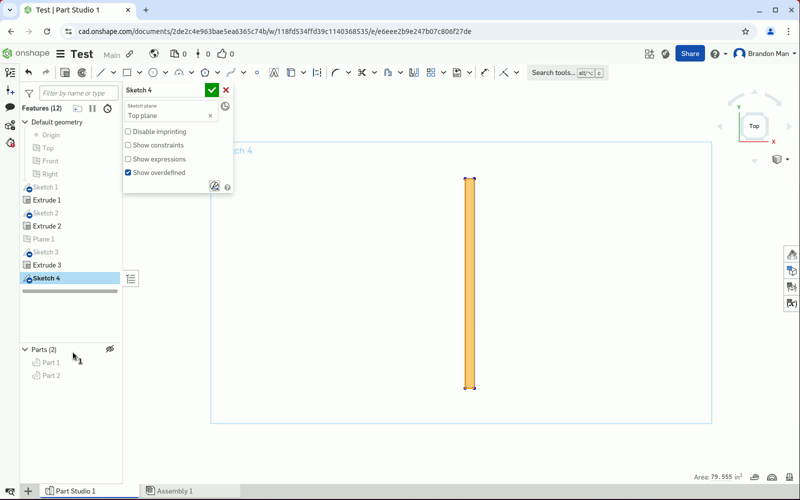
key(shift+y)
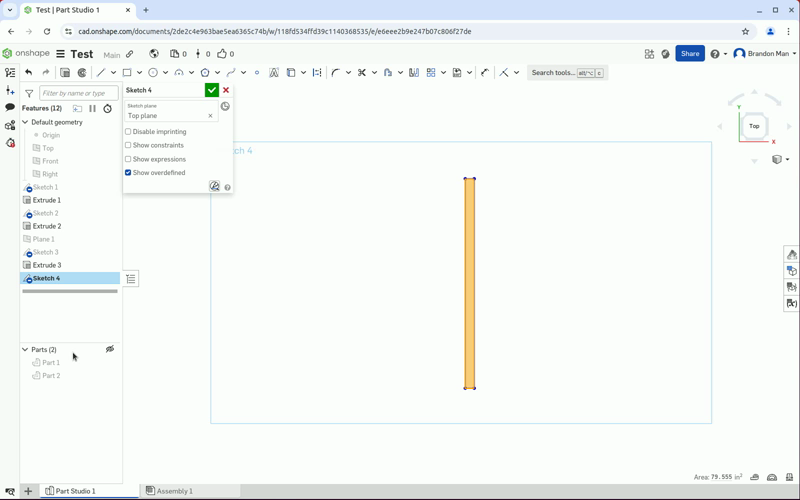
key(shift+e)
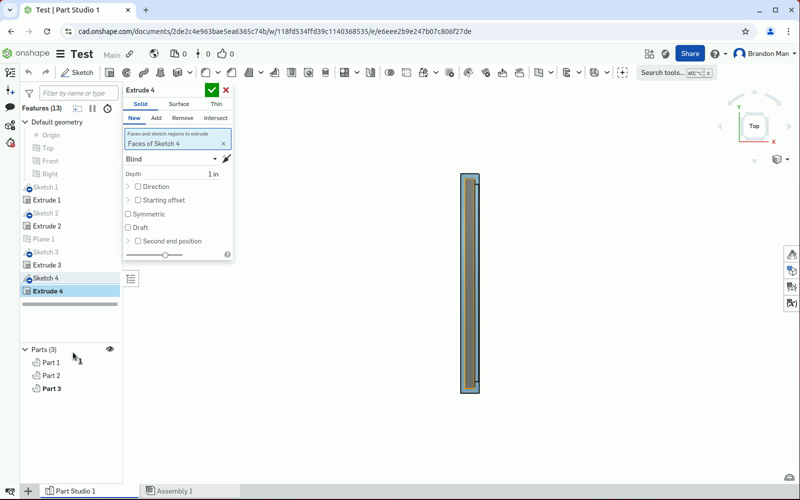
mouse_move(143, 106)
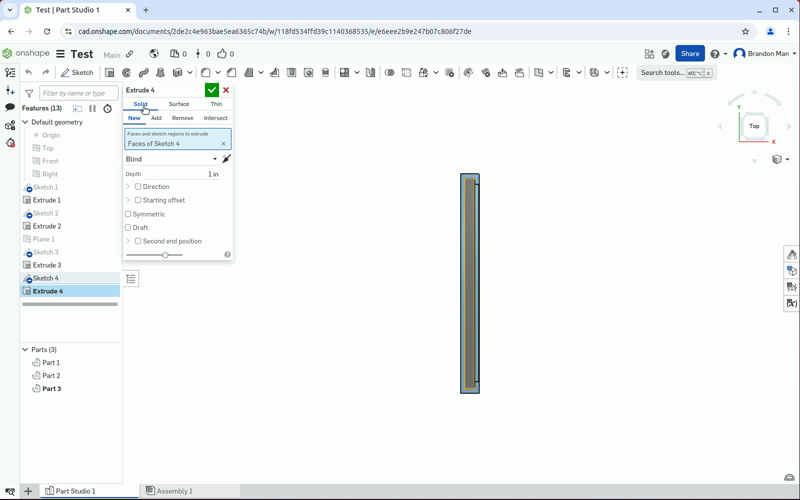
click(143, 106)
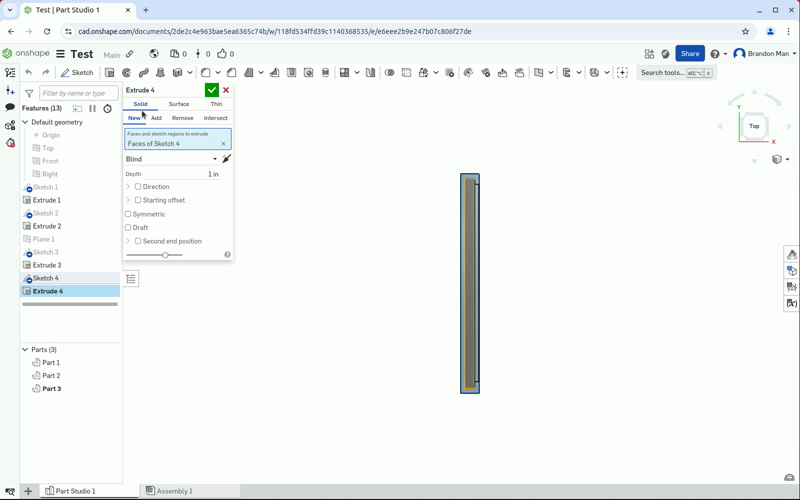
mouse_move(137, 120)
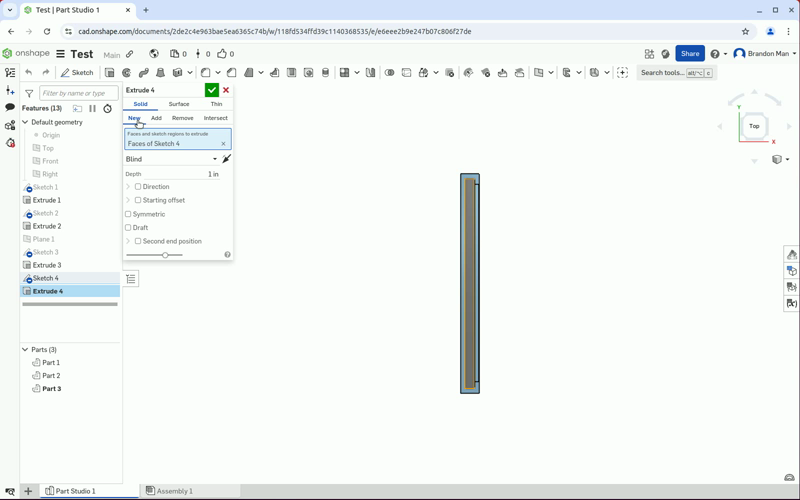
click(137, 120)
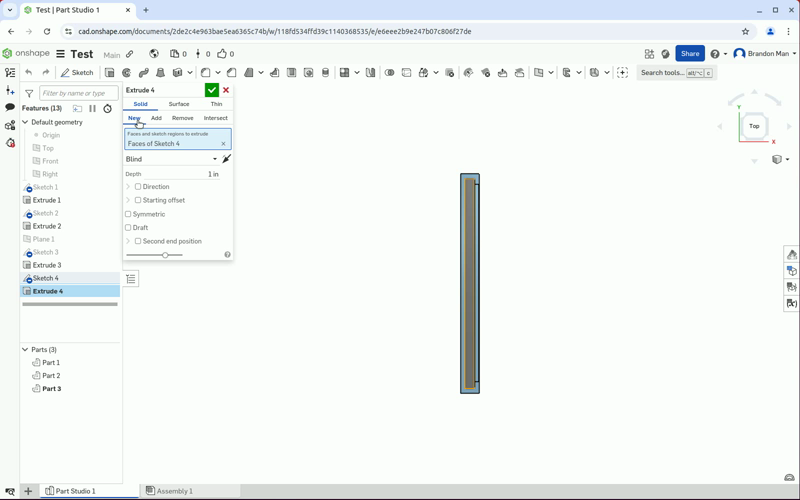
key(tab, 4)
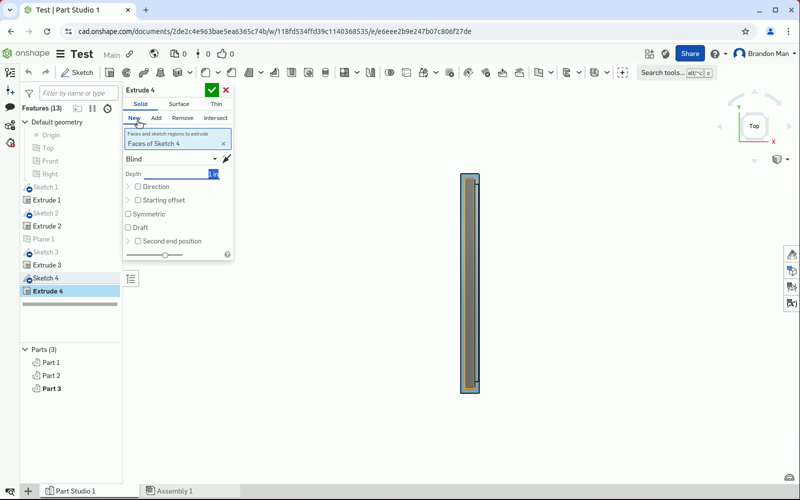
text(0.963)
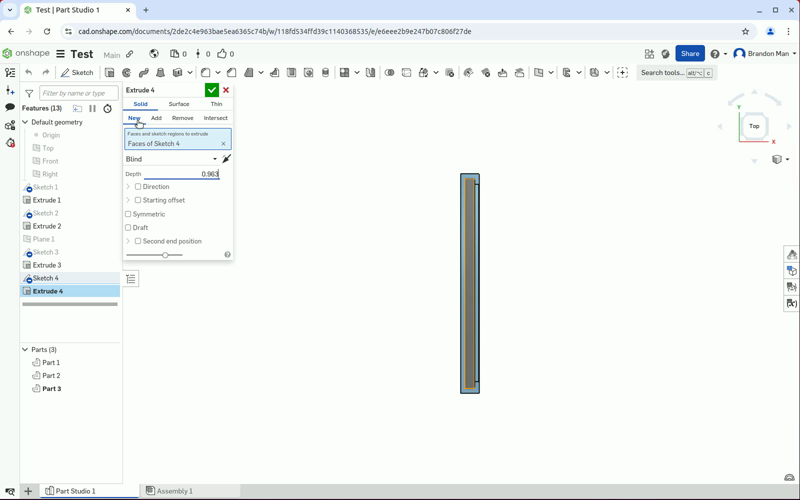
key(enter)
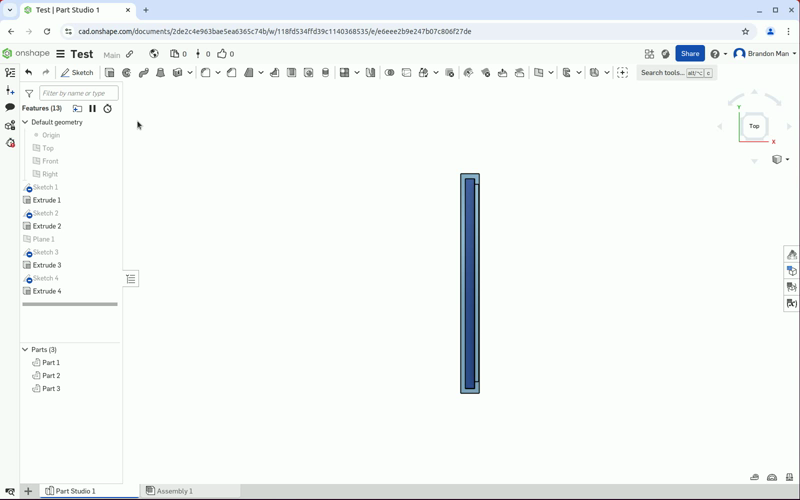
key(shift+h)
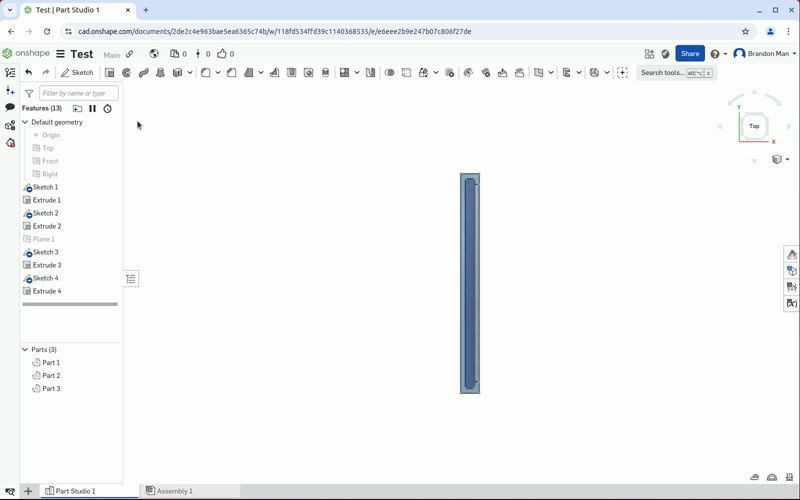
key(shift+h)
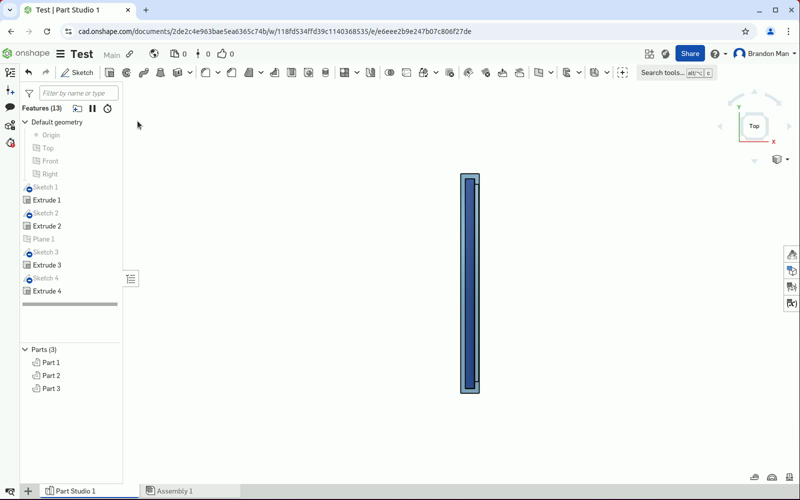
mouse_move(73, 189)
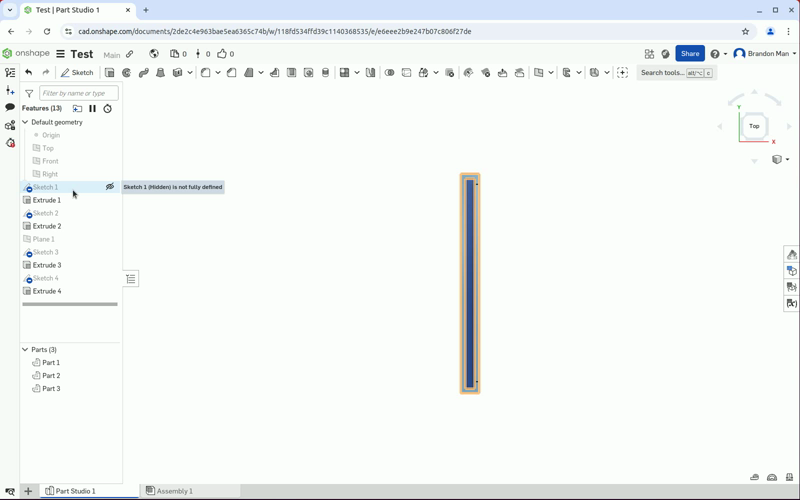
click(73, 189)
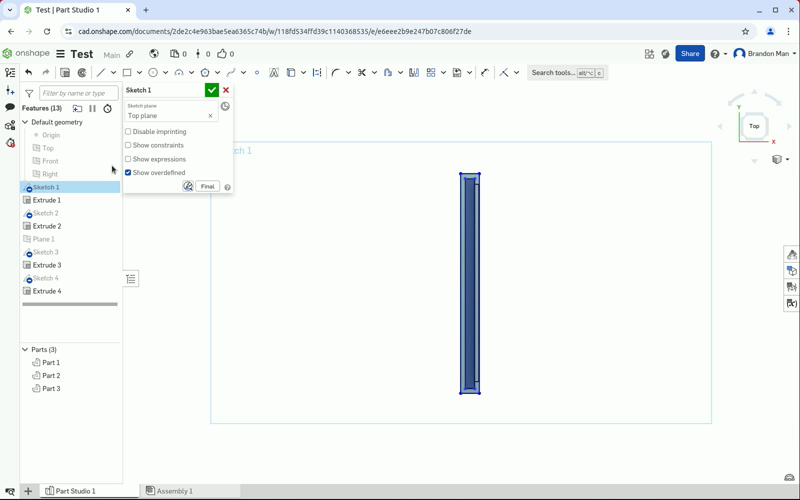
mouse_move(229, 92)
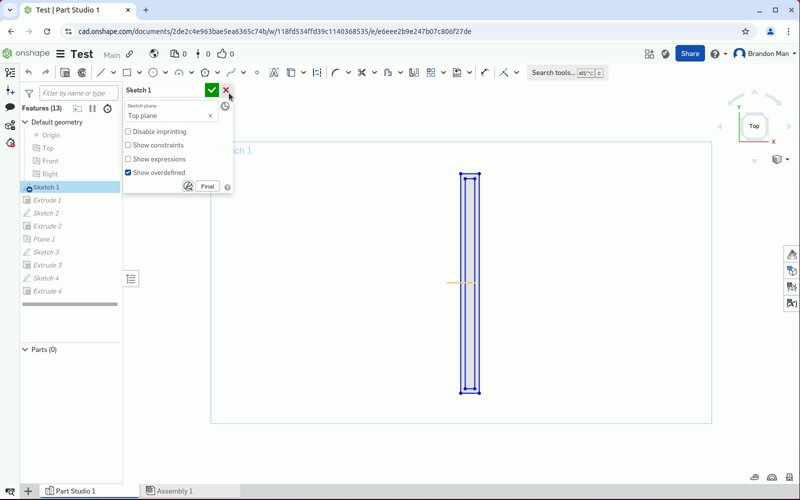
click(229, 92)
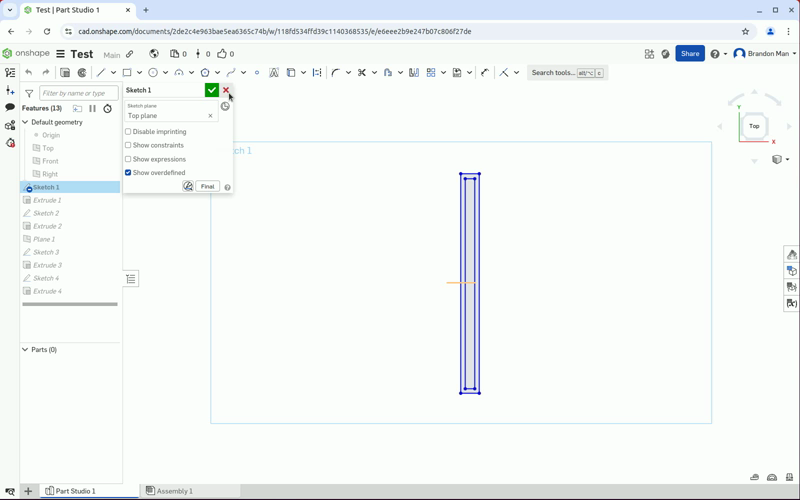
key(shift+s)
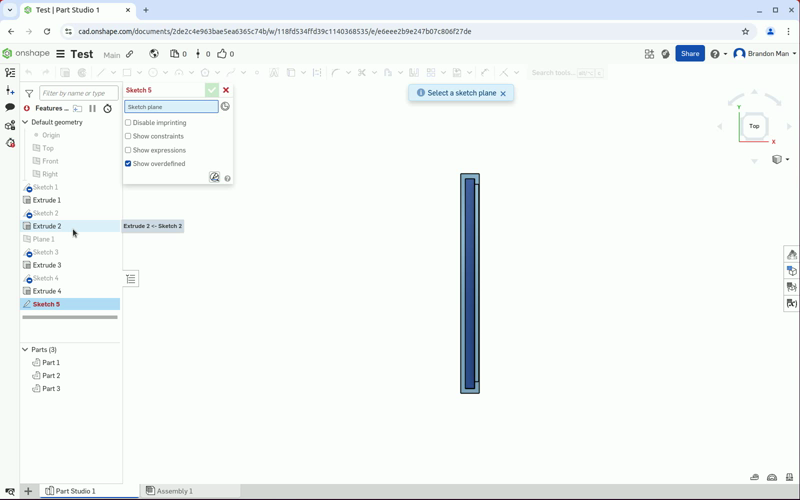
scroll(3)
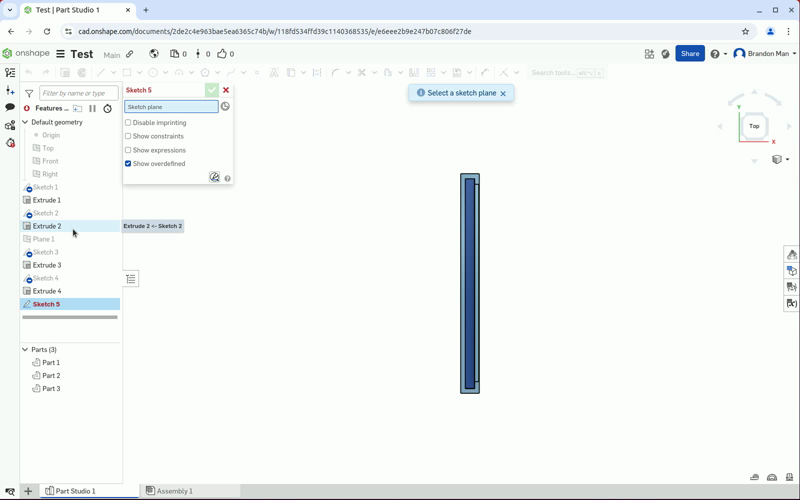
mouse_move(73, 150)
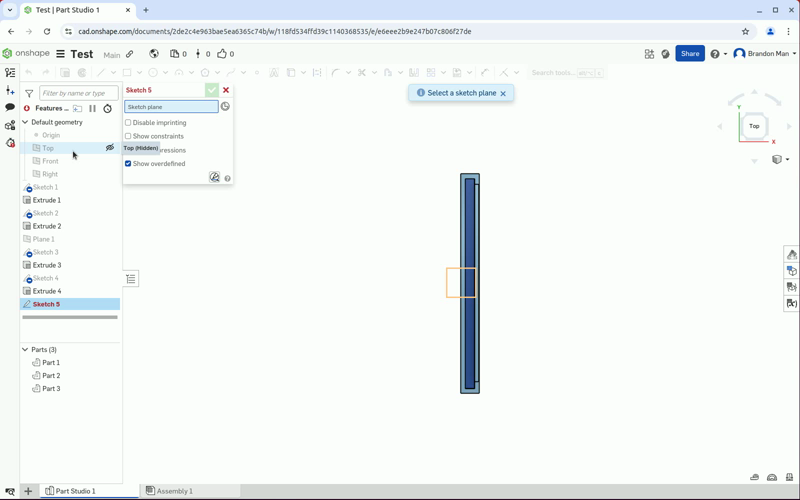
click(73, 150)
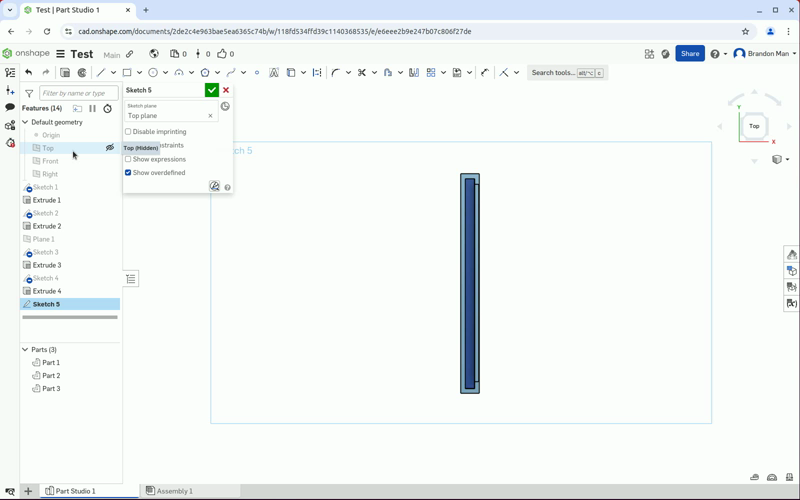
mouse_move(73, 352)
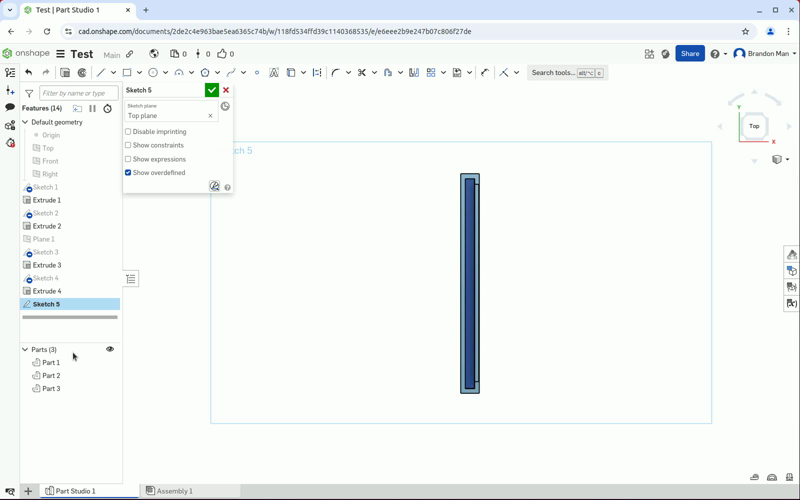
key(y)
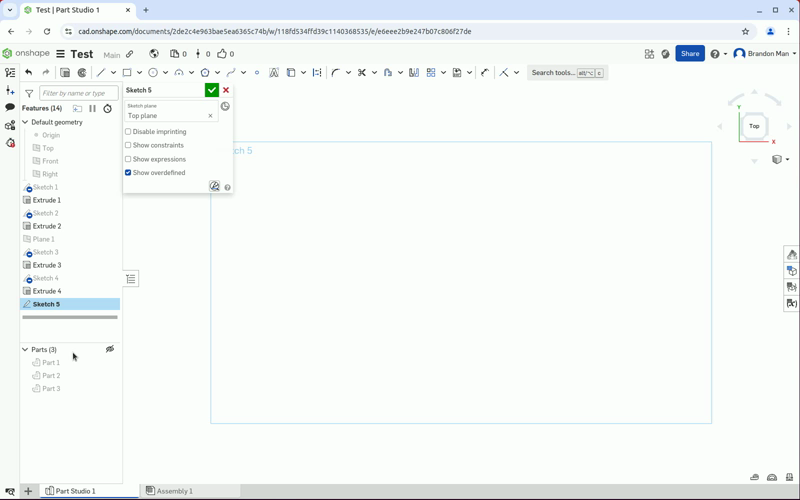
key(l)
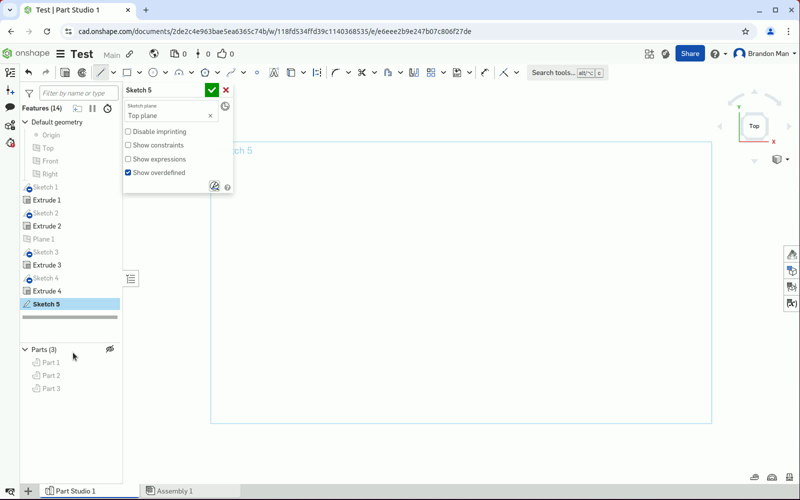
key_down(shift)
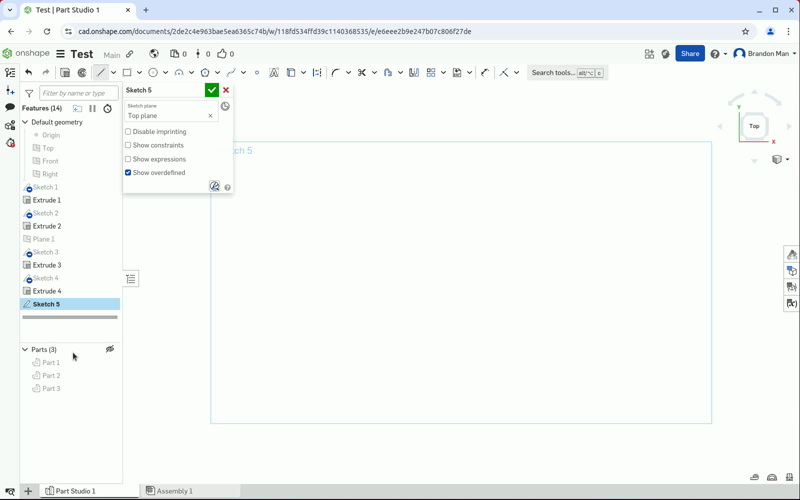
mouse_move(465, 388)
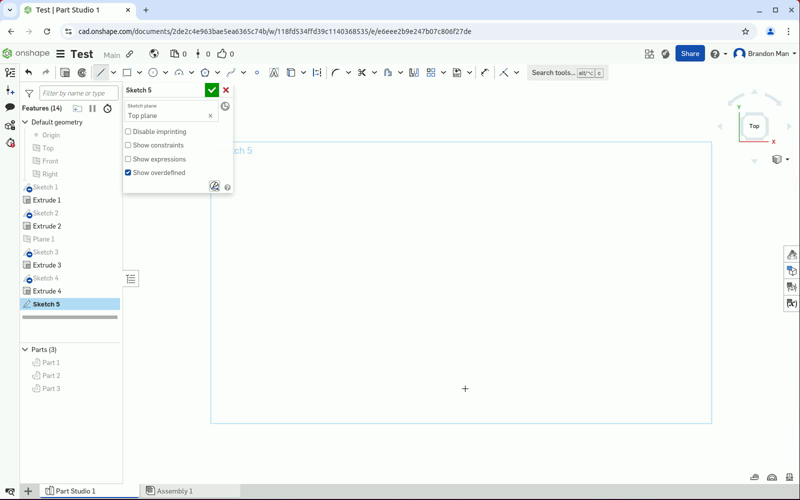
click(465, 388)
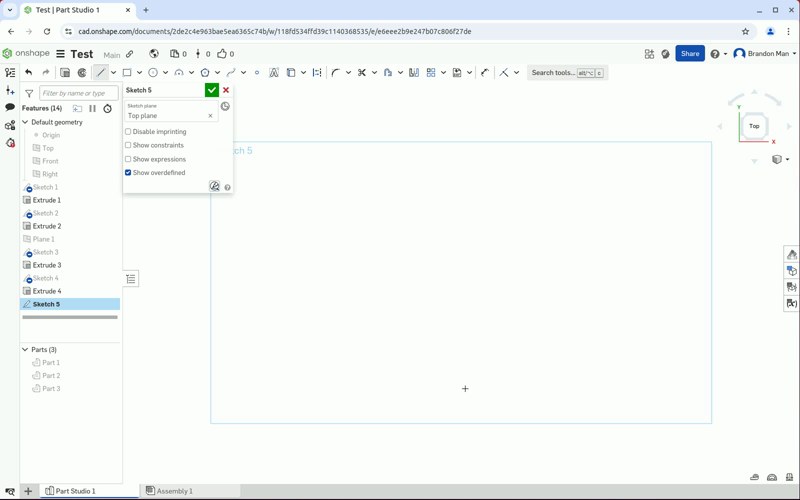
key_up(shift)
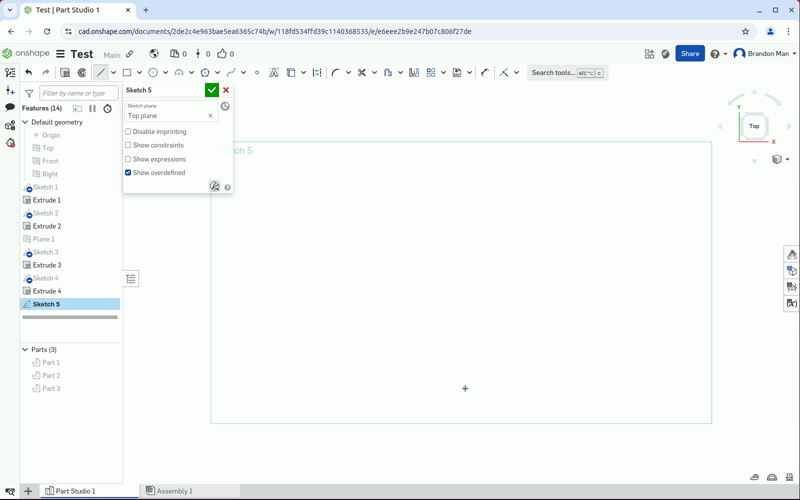
key_down(shift)
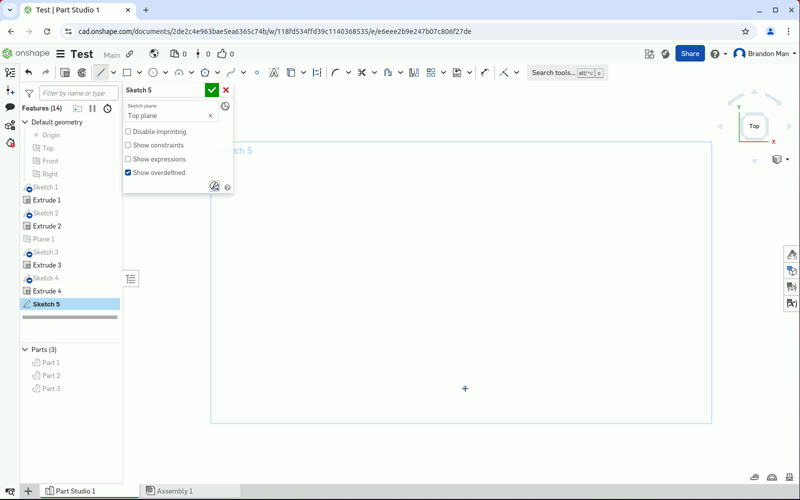
mouse_move(495, 388)
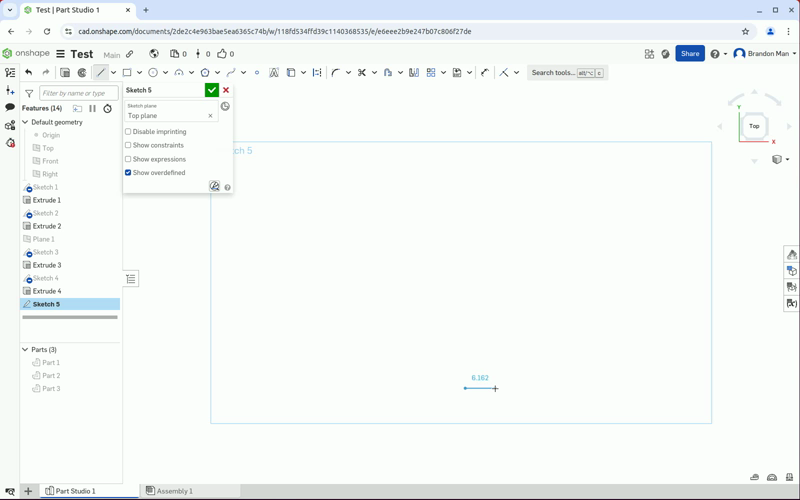
mouse_move(474, 388)
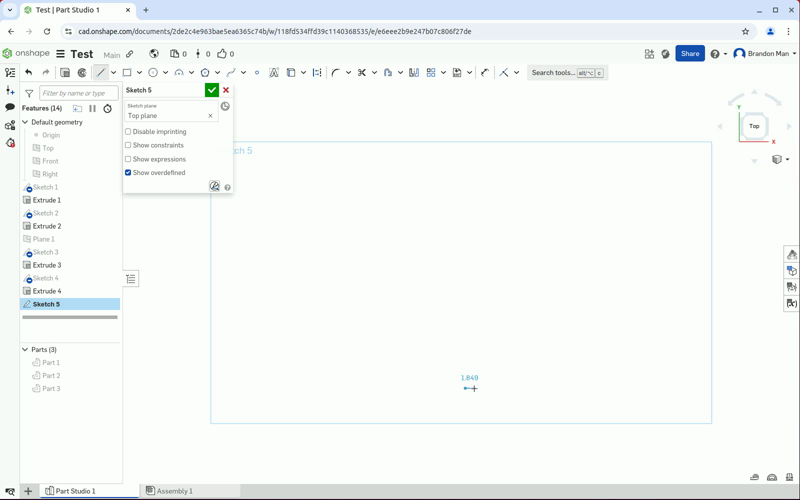
click(474, 388)
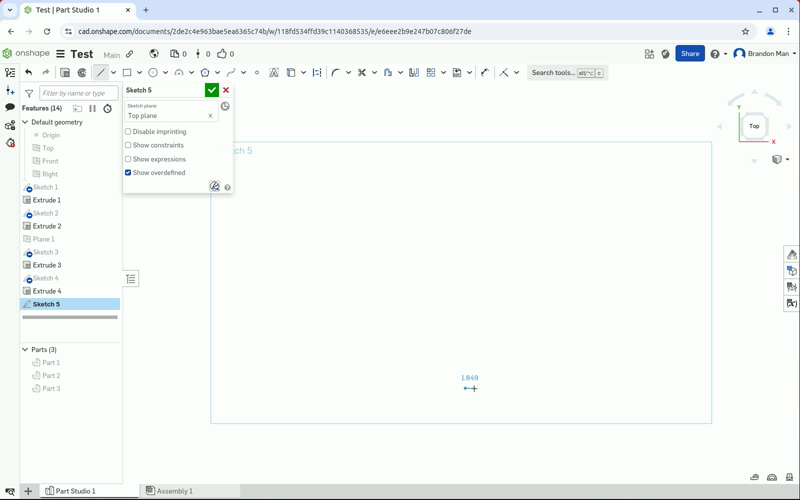
key_up(shift)
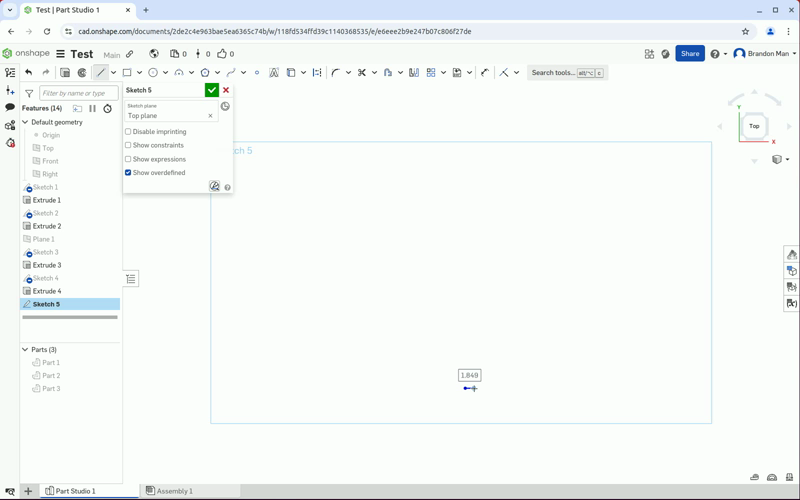
key_down(shift)
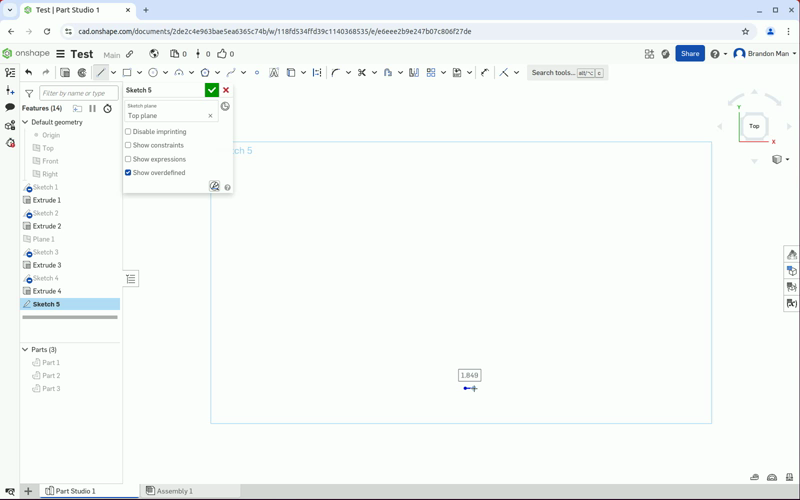
mouse_move(474, 178)
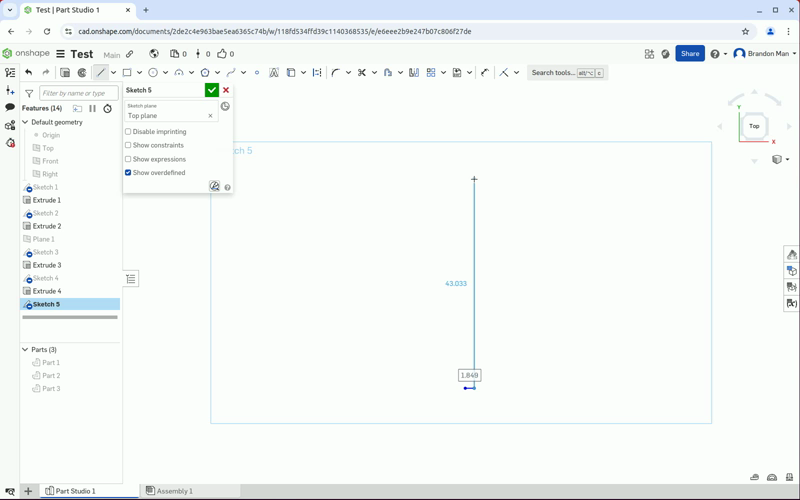
click(474, 178)
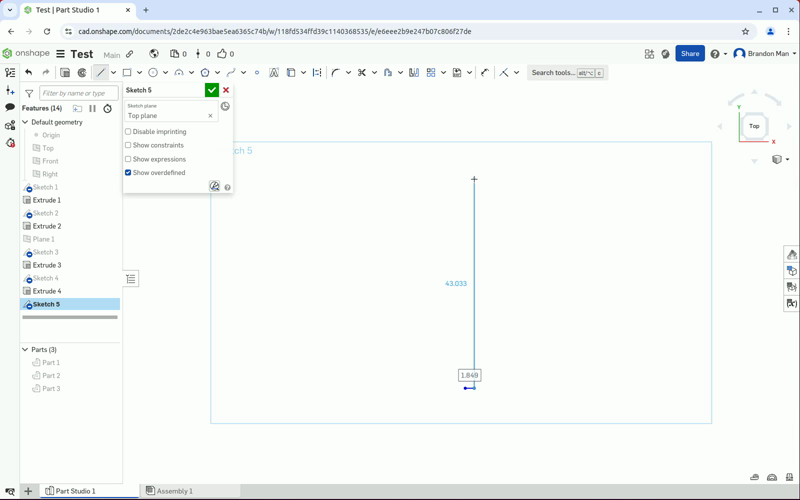
key_up(shift)
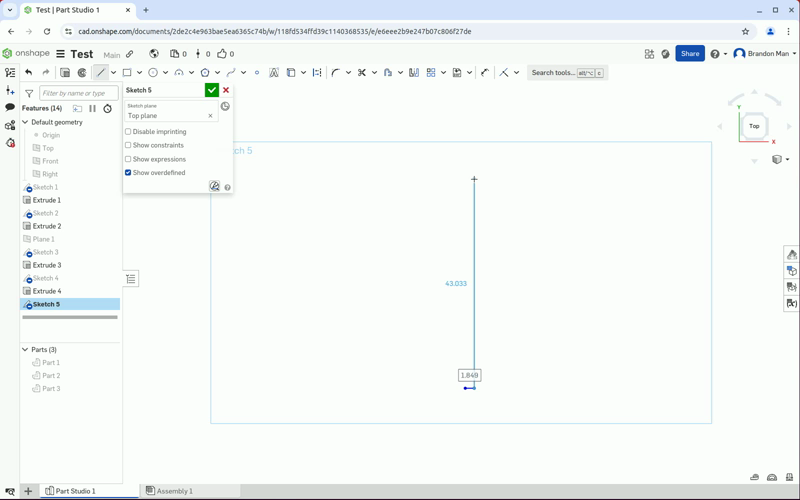
key_down(shift)
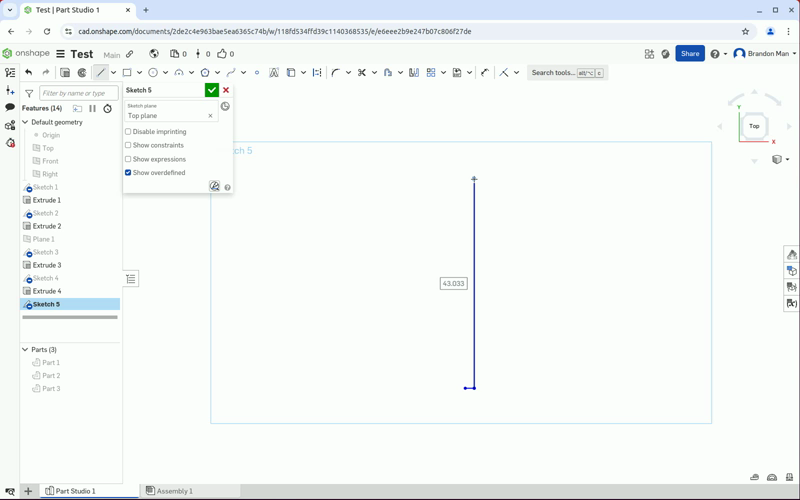
mouse_move(504, 178)
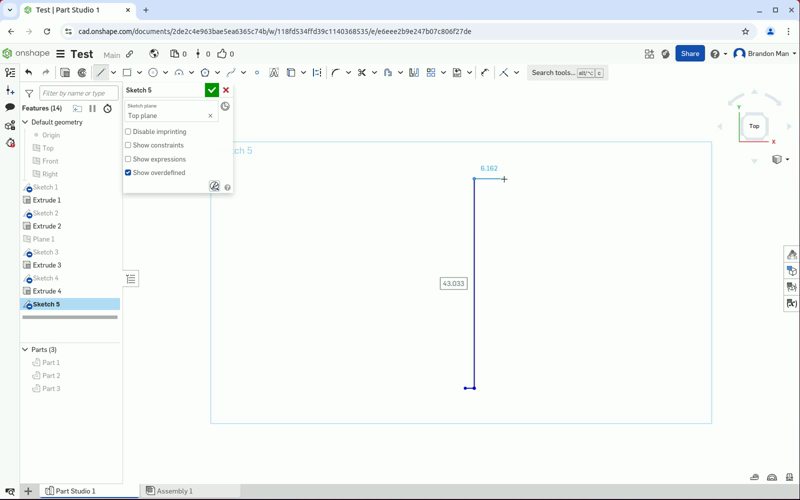
mouse_move(465, 178)
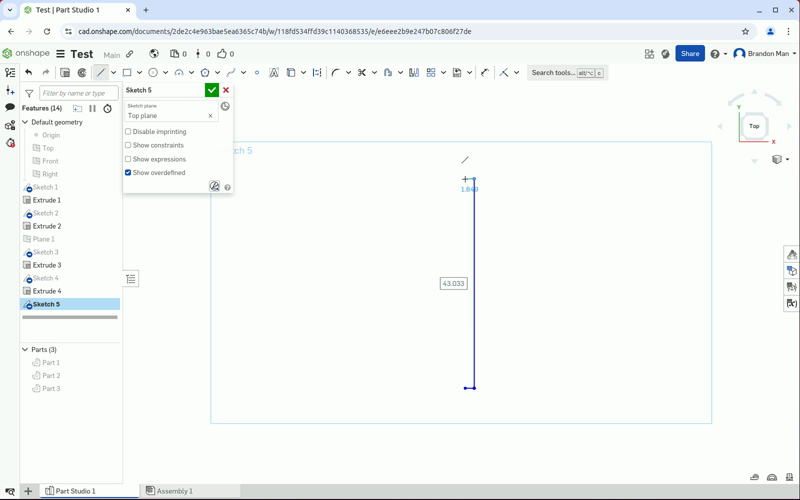
click(465, 178)
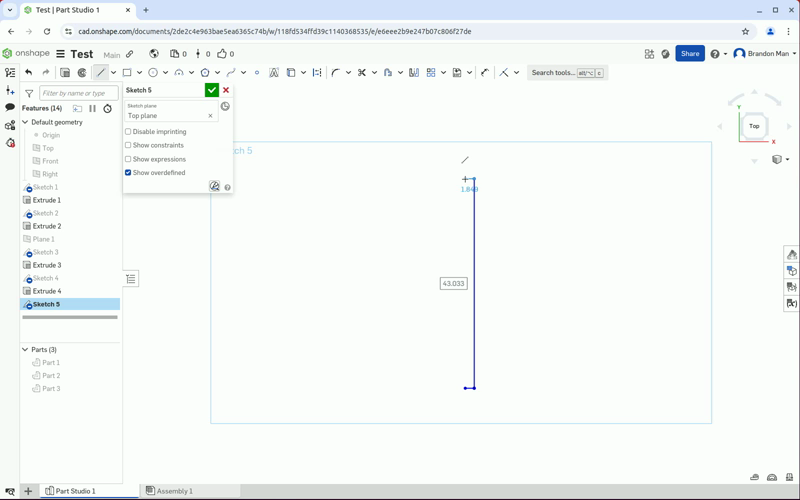
key_up(shift)
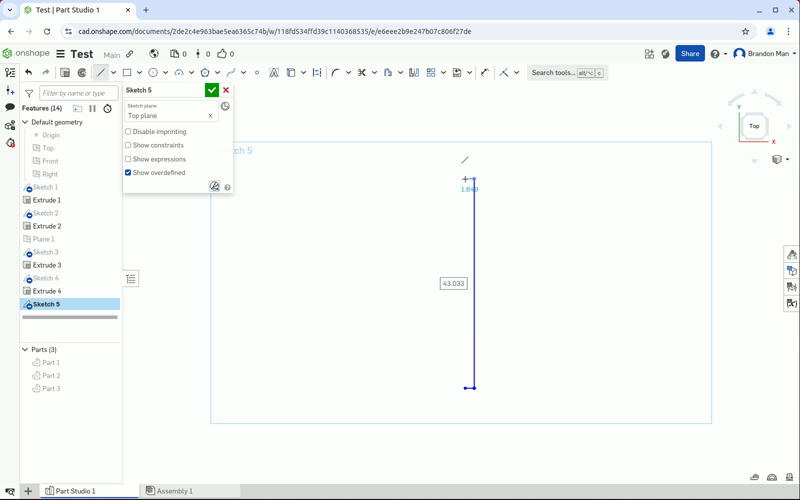
key_down(shift)
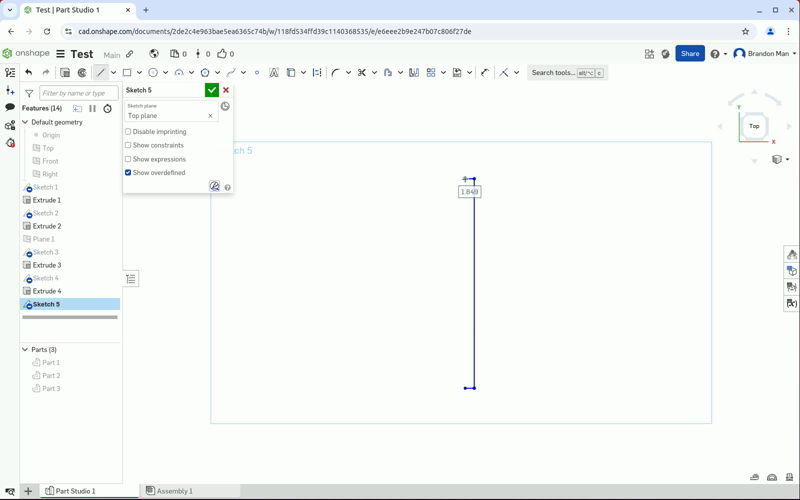
mouse_move(465, 388)
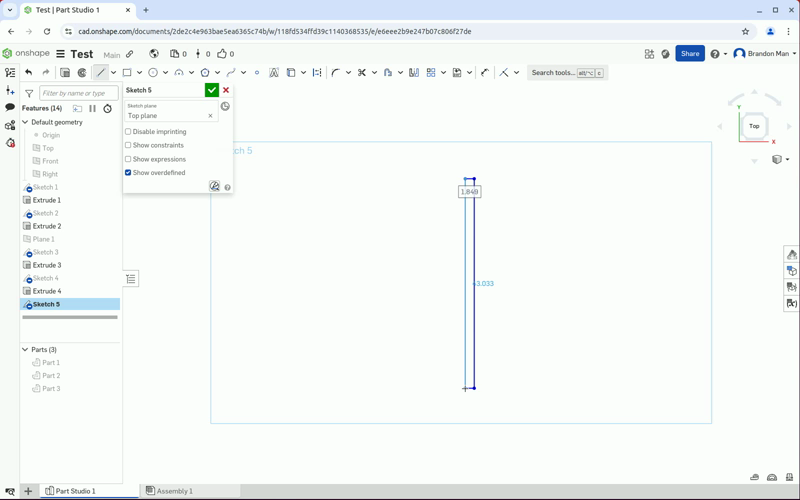
key_up(shift)
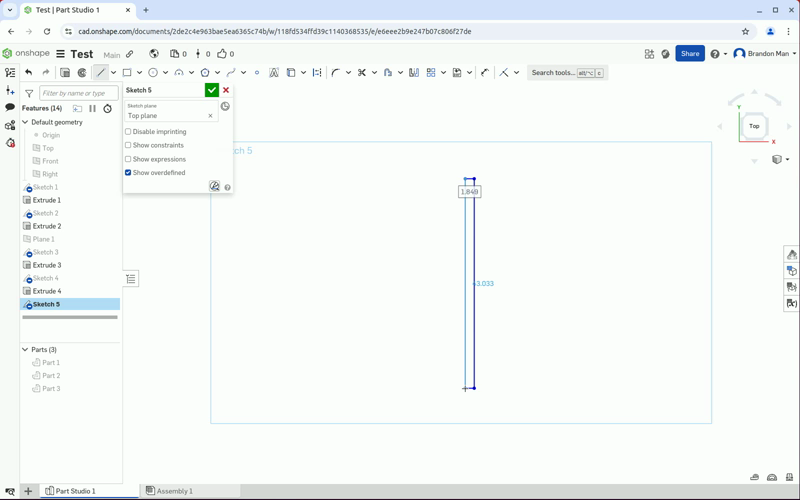
click(465, 388)
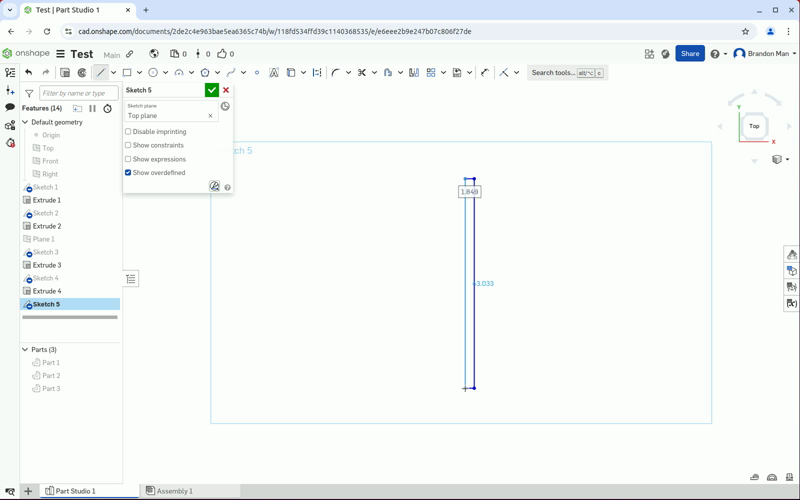
key(esc)
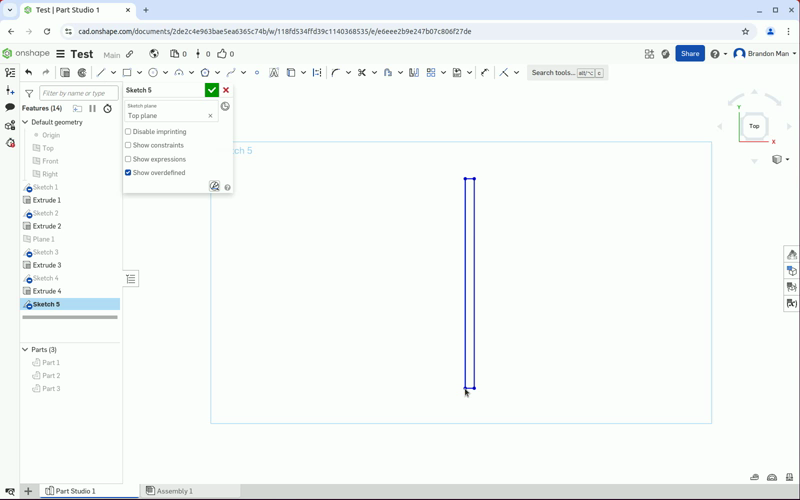
mouse_move(471, 313)
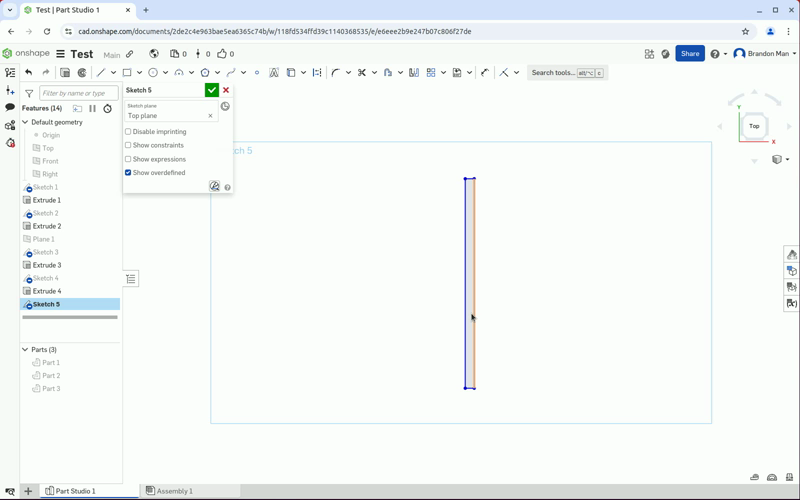
click(471, 313)
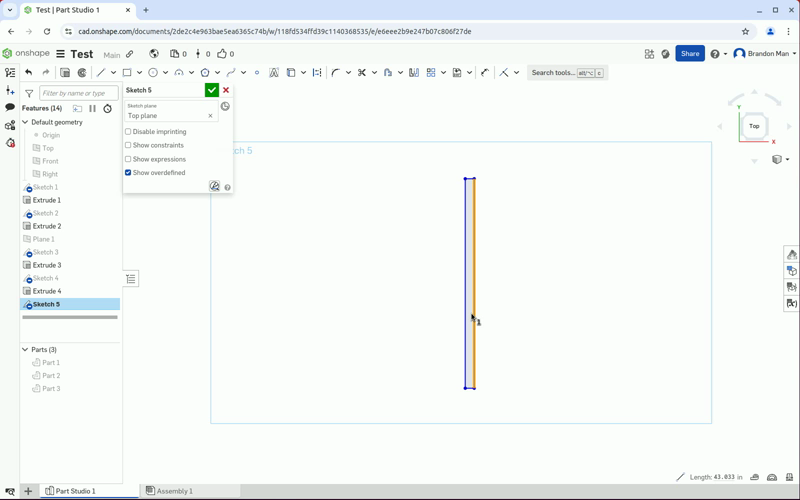
mouse_move(73, 352)
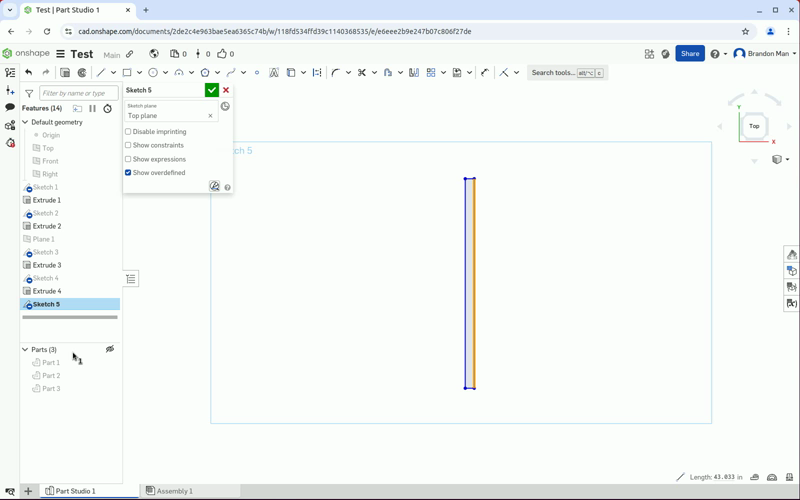
key(shift+y)
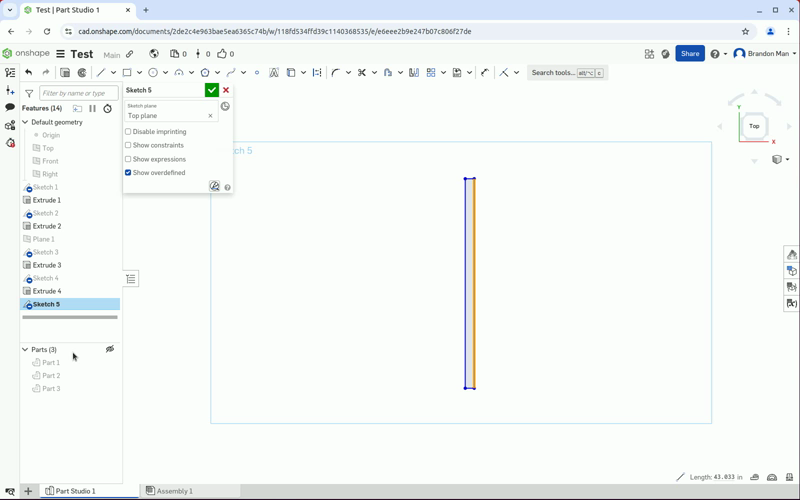
key(shift+e)
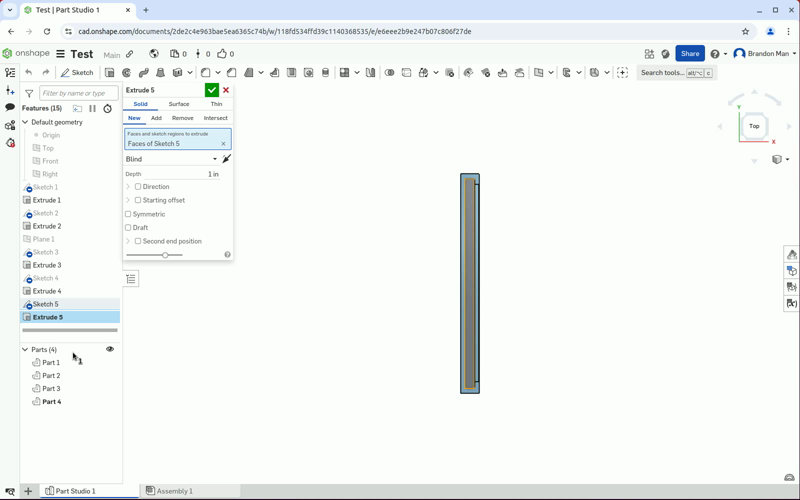
mouse_move(143, 106)
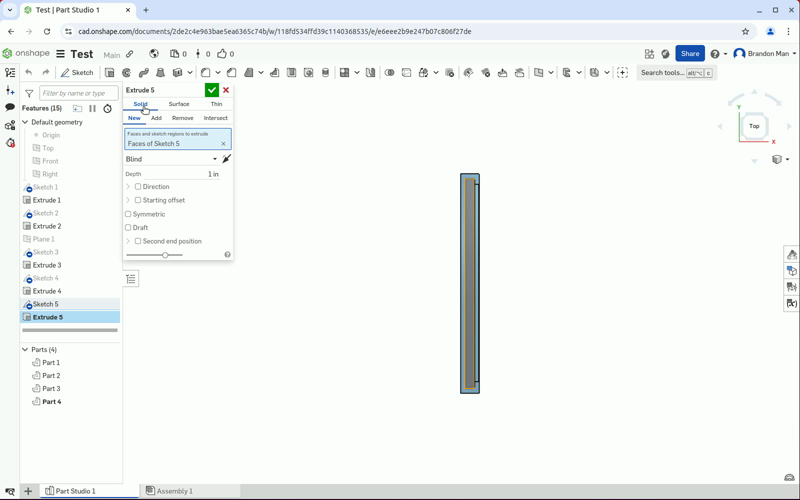
click(143, 106)
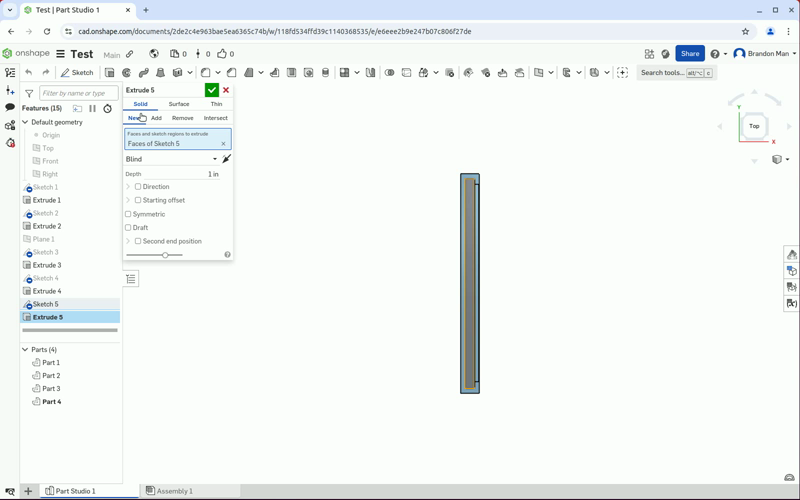
mouse_move(137, 120)
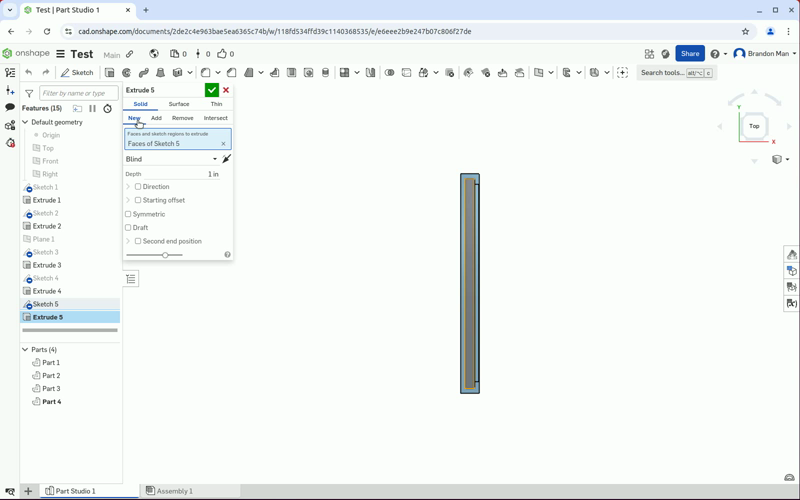
click(137, 120)
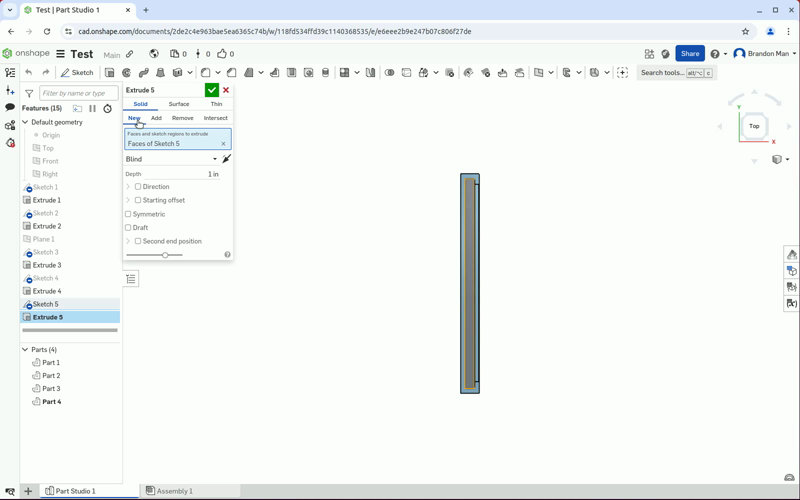
key(tab, 4)
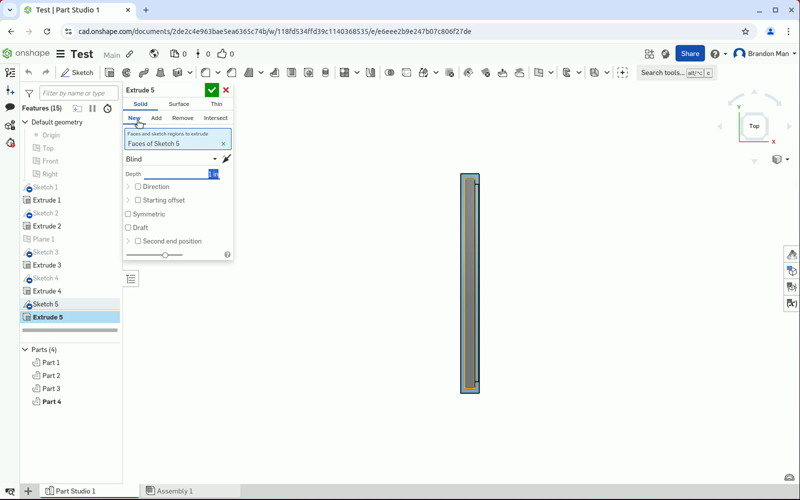
text(0.963)
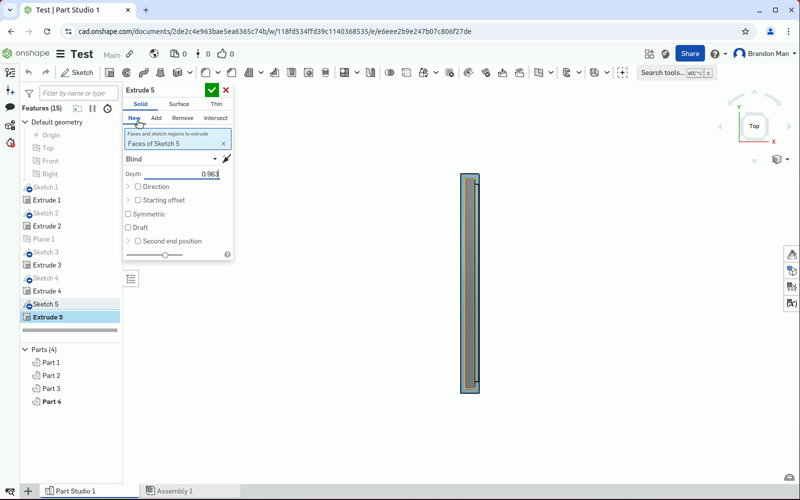
key(enter)
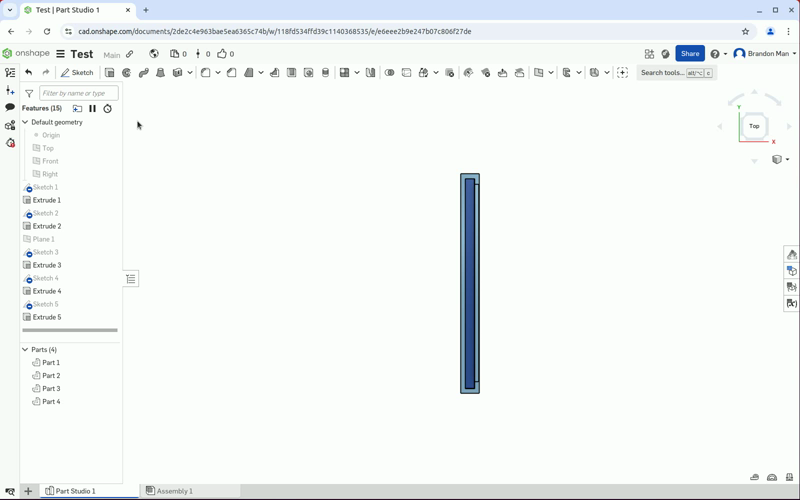
key(shift+h)
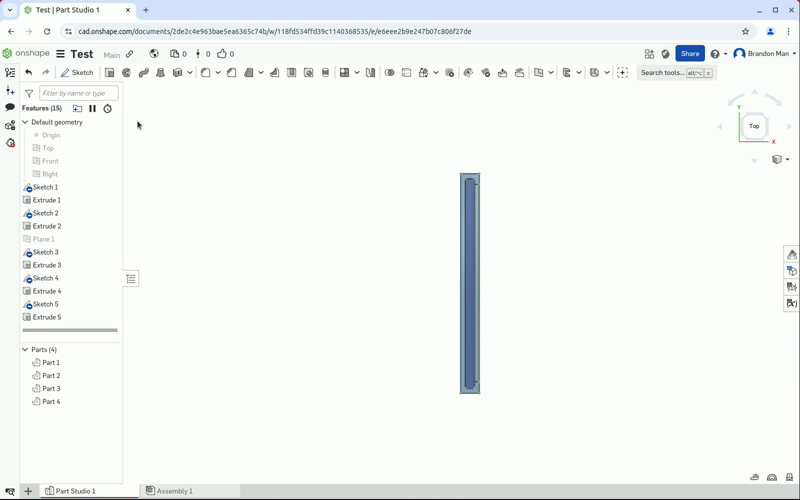
key(shift+h)
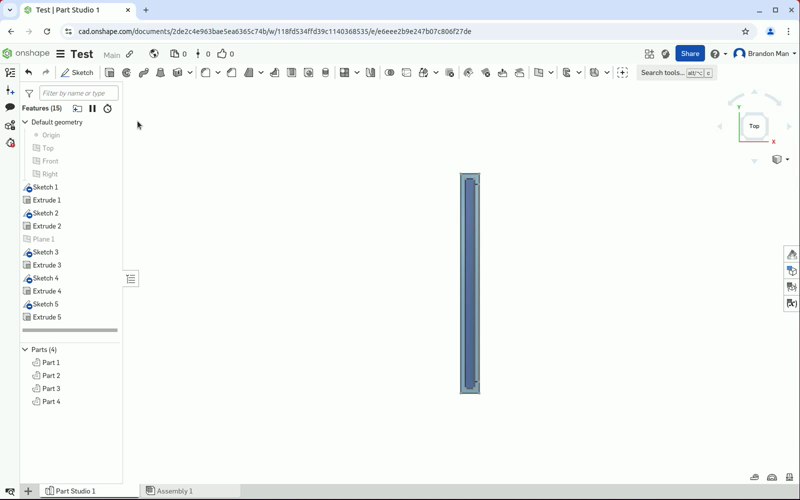
key(shift+7)
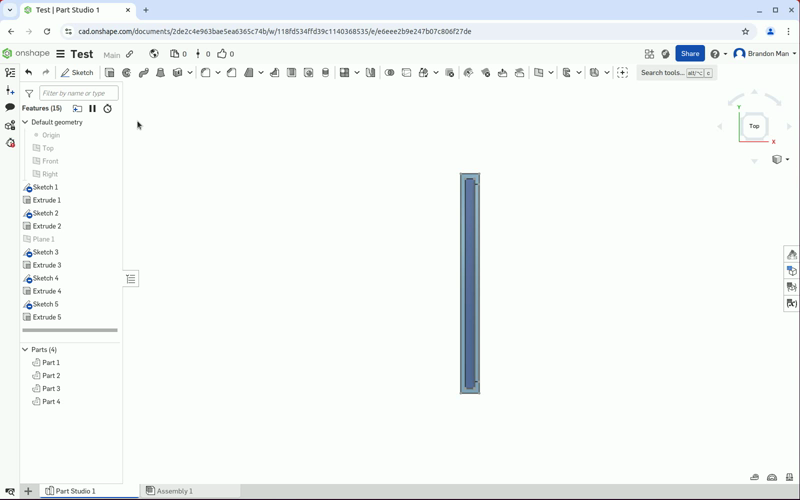
key(up, 3)
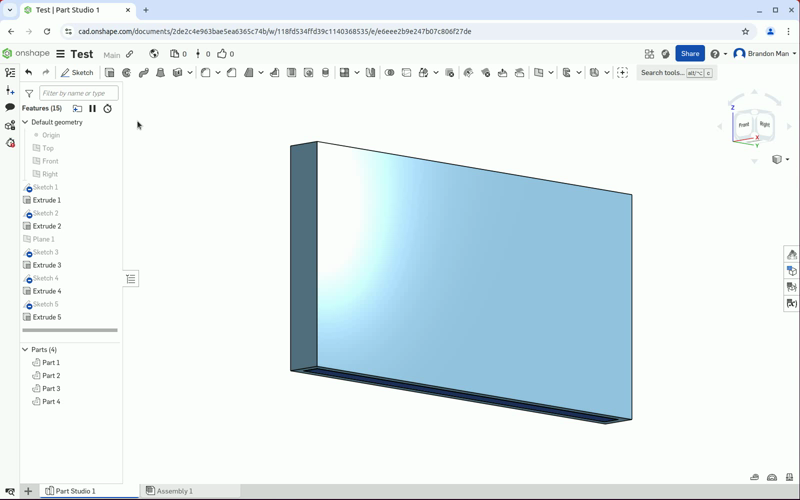
key(left, 3)
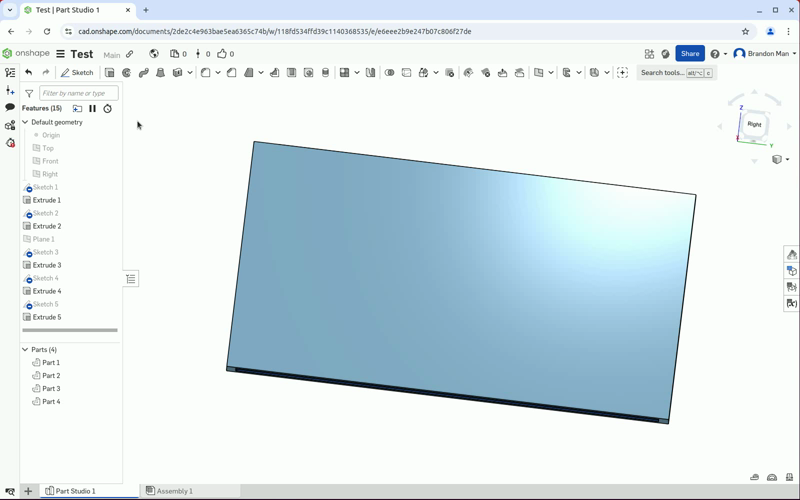
key(right, 3)
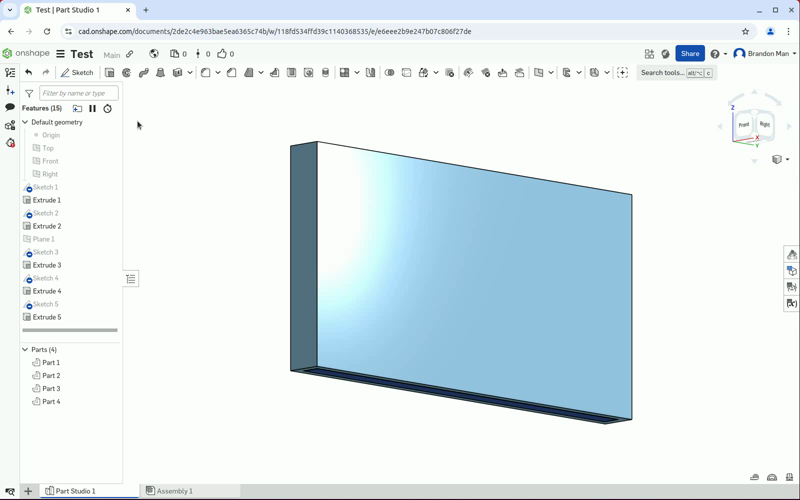
key(down, 3)
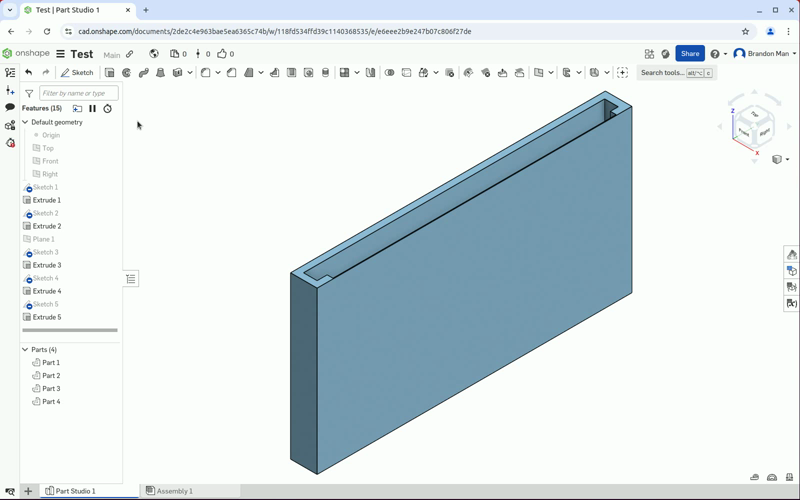
mouse_move(73, 189)
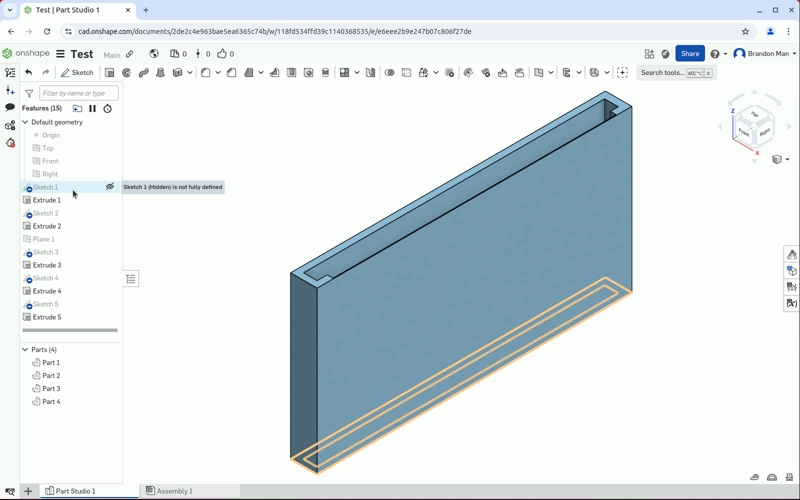
click(73, 189)